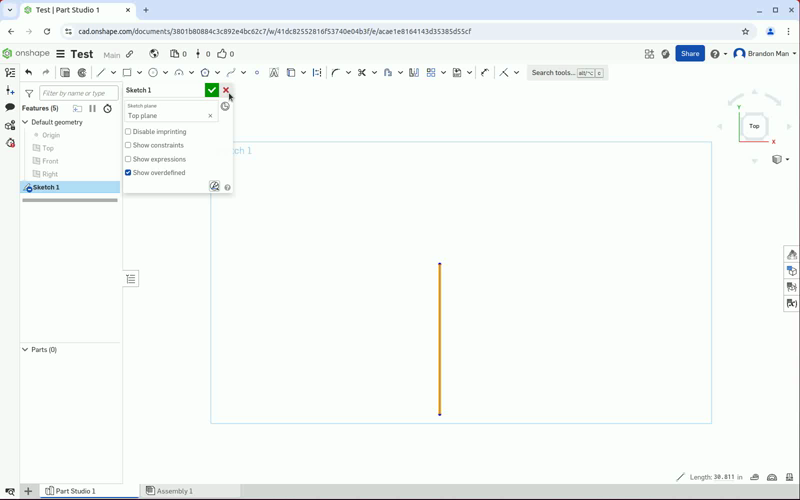
key(shift+h)
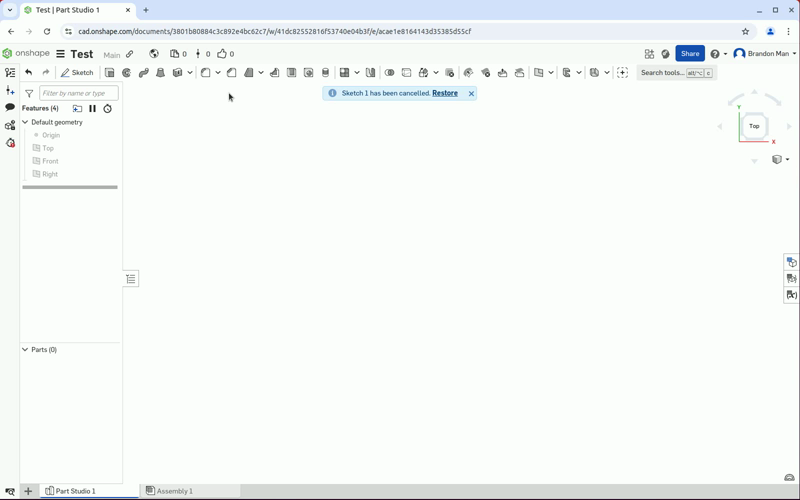
mouse_move(73, 352)
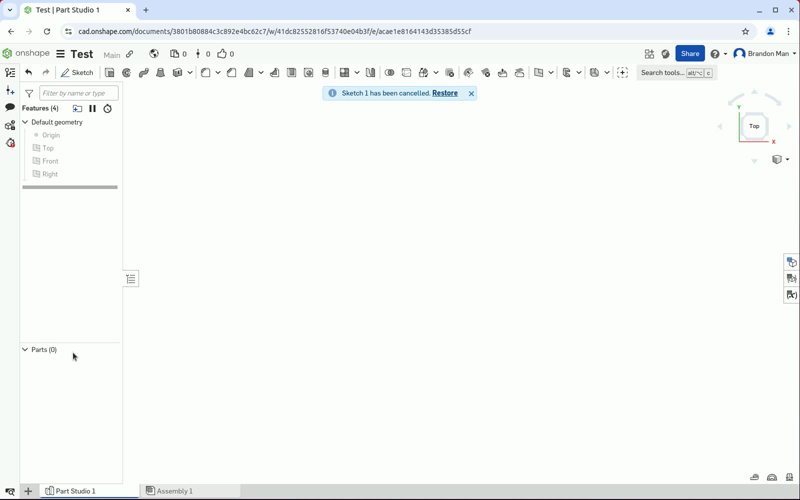
key(y)
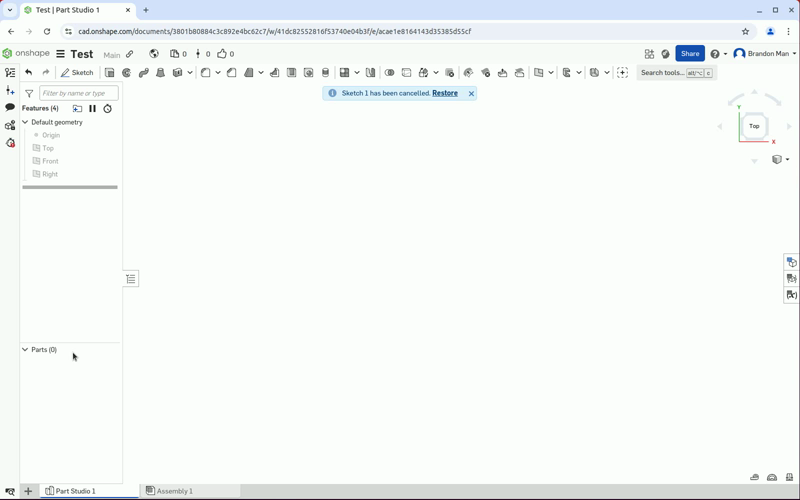
key(shift+p)
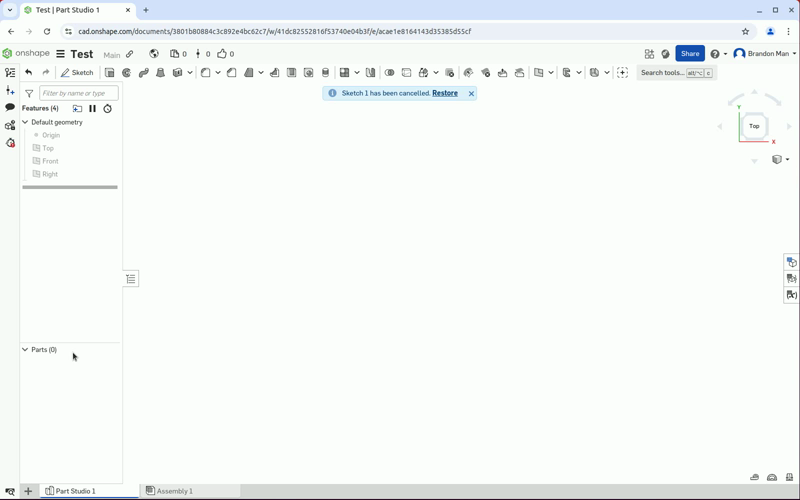
key(space)
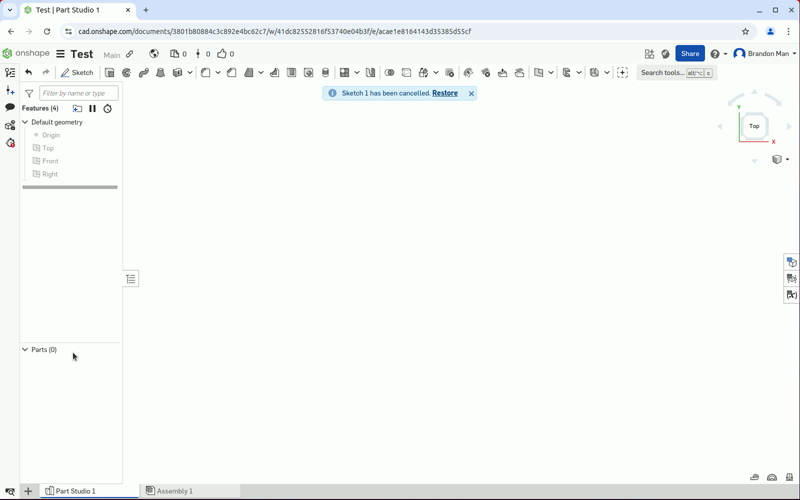
key_down(shift)
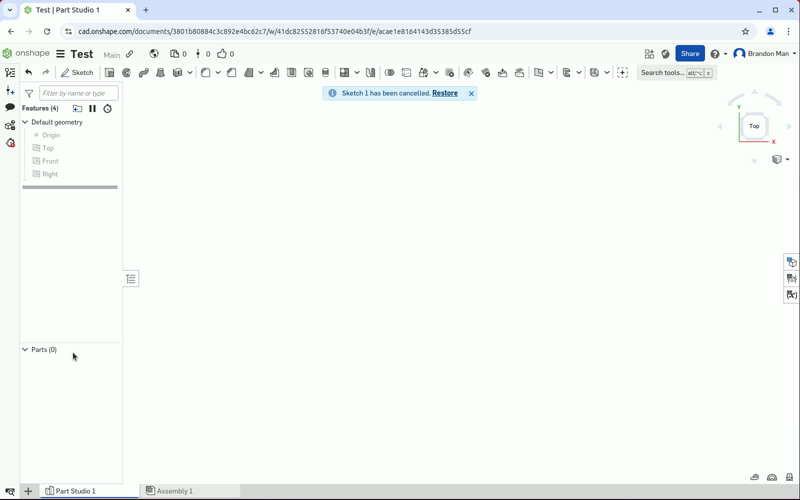
key(up)
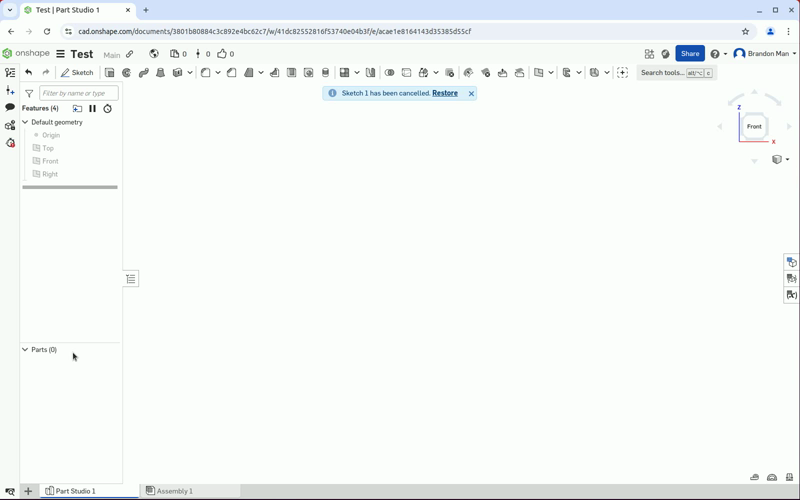
key_up(shift)
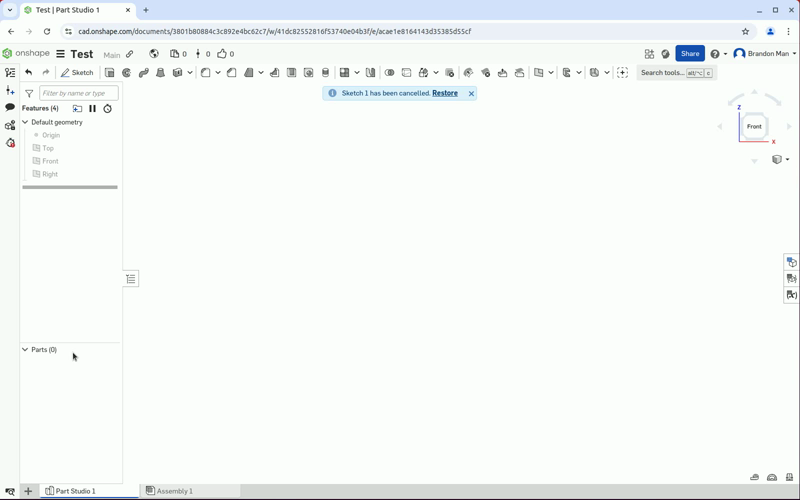
mouse_move(73, 352)
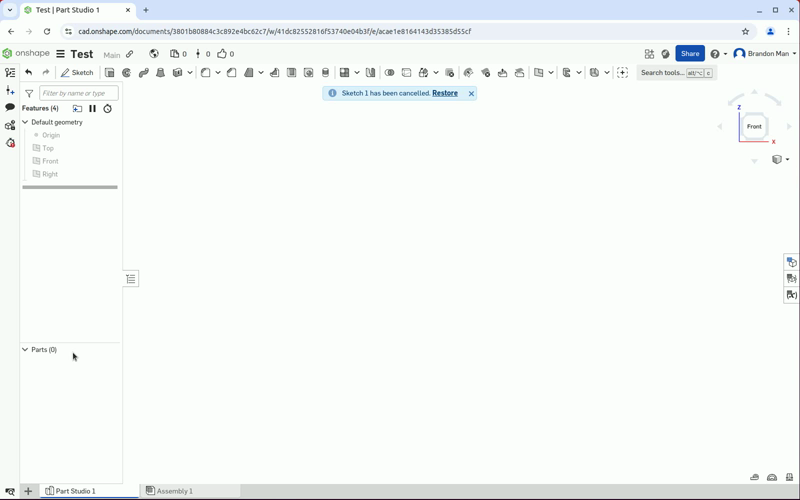
key(shift+y)
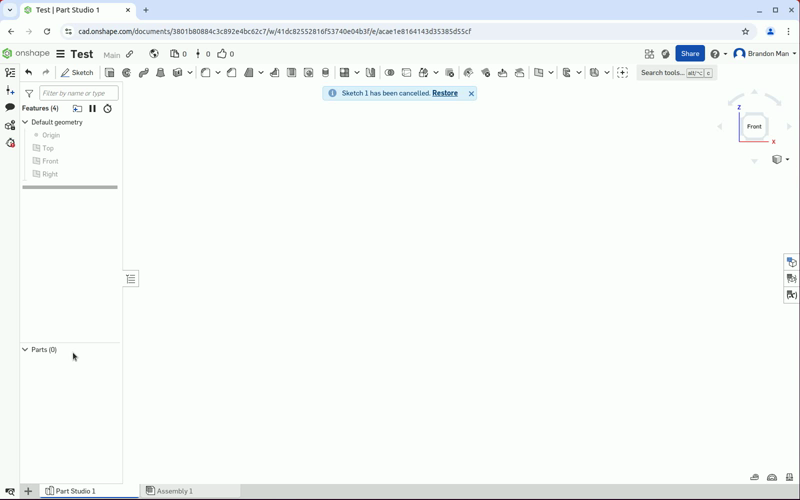
key(shift+s)
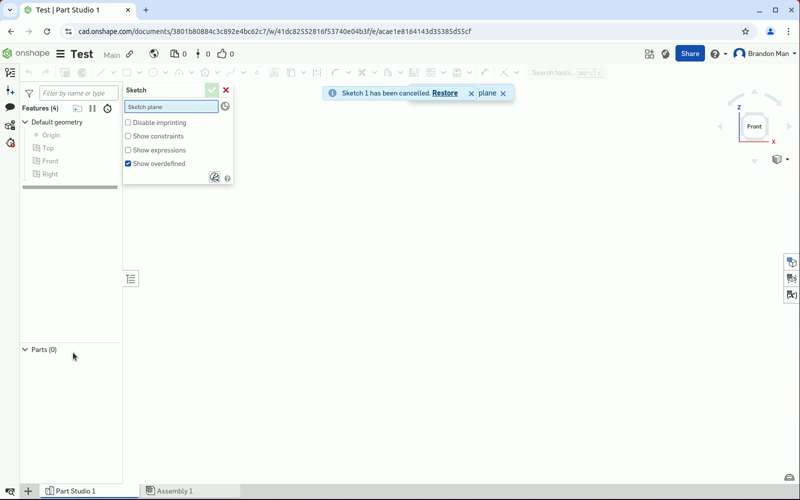
mouse_move(73, 163)
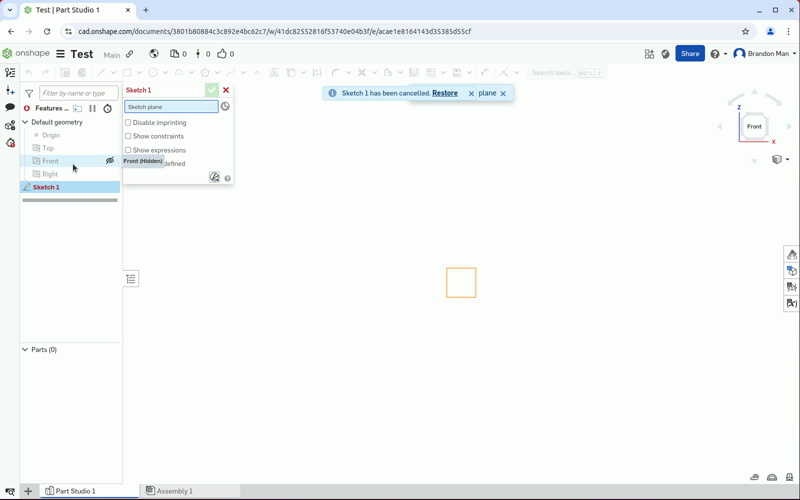
click(73, 163)
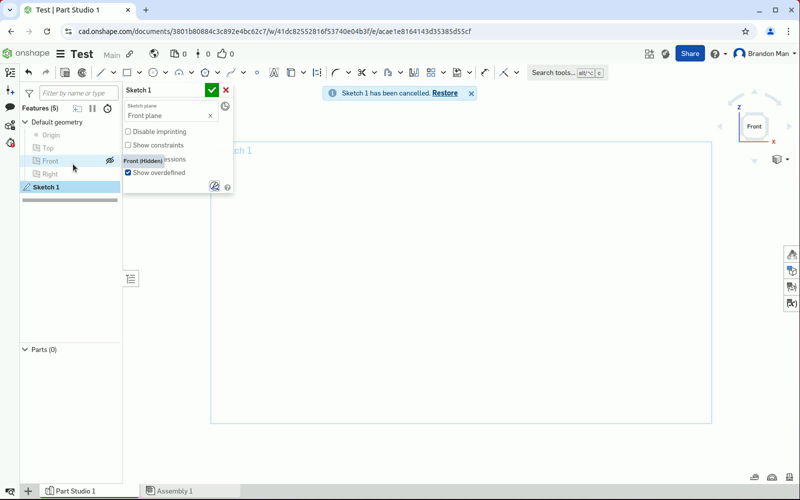
mouse_move(73, 352)
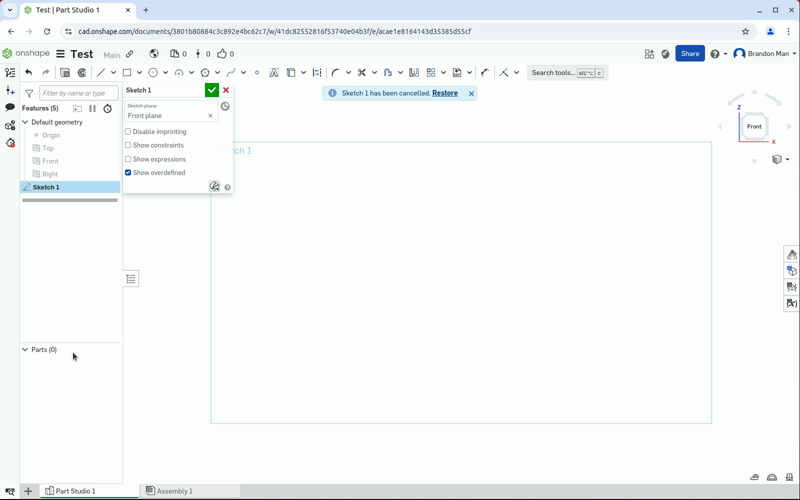
key(y)
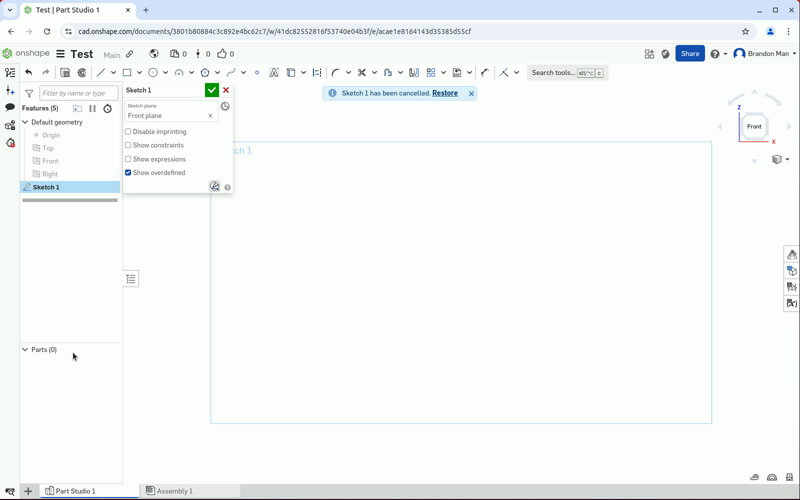
key(l)
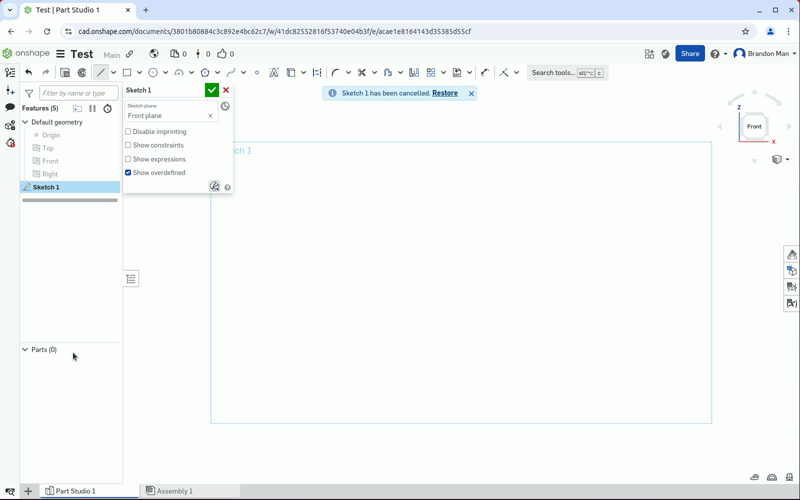
key_down(shift)
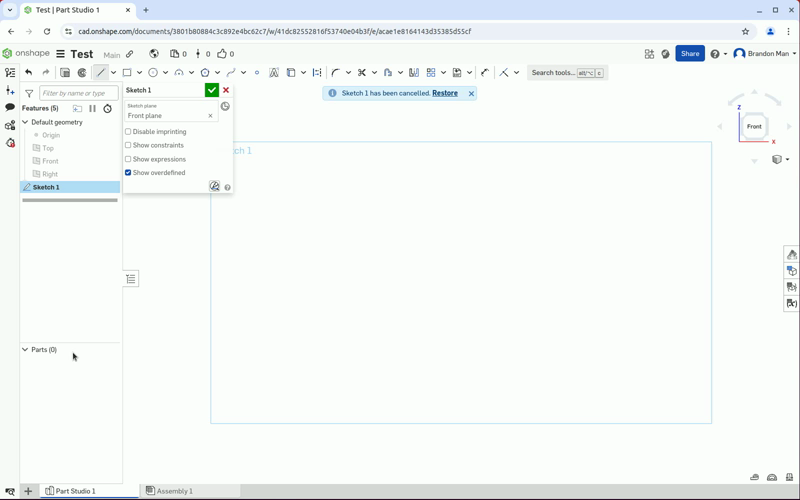
mouse_move(460, 282)
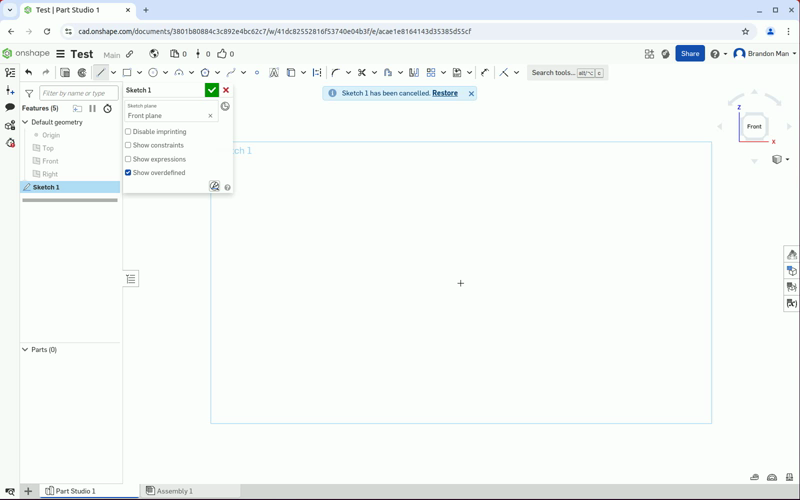
click(460, 282)
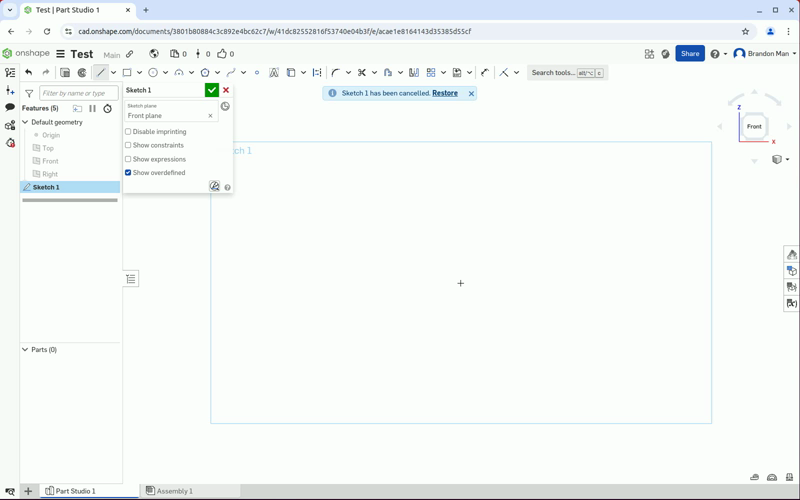
key_up(shift)
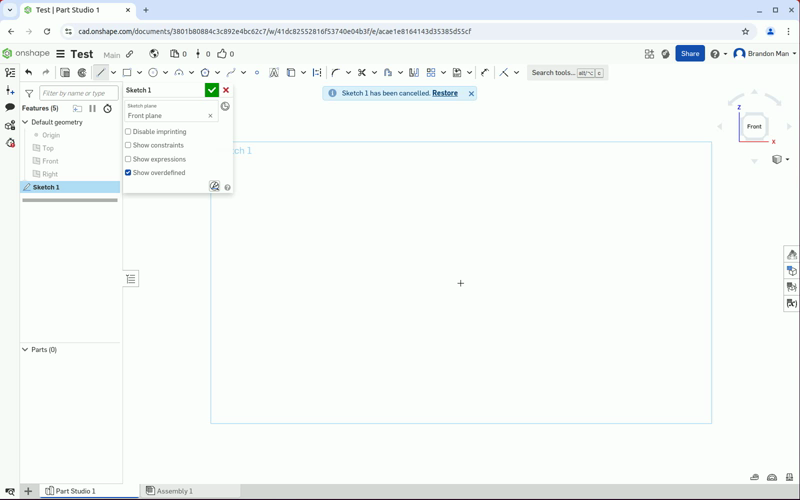
key_down(shift)
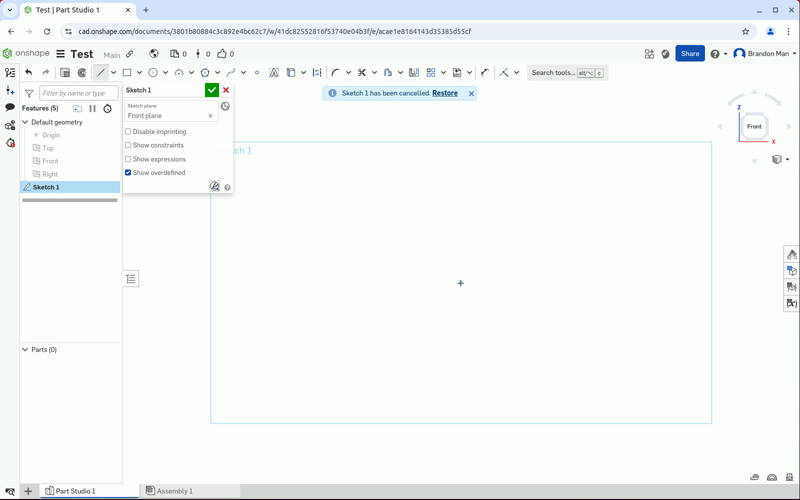
mouse_move(573, 282)
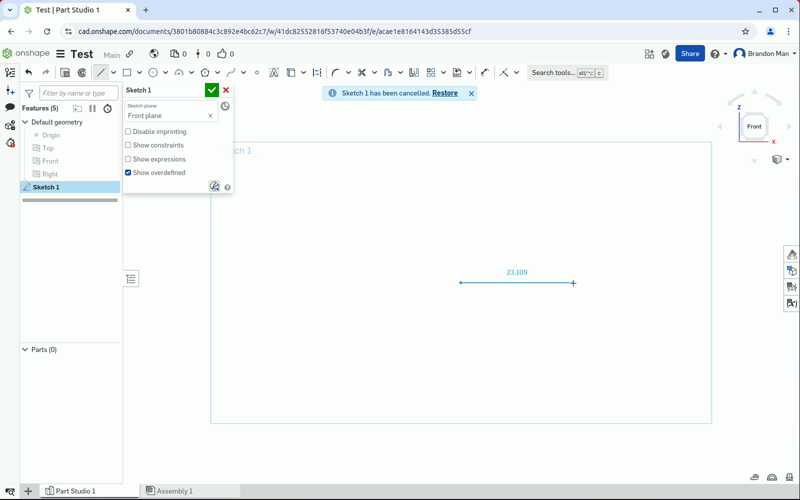
click(573, 282)
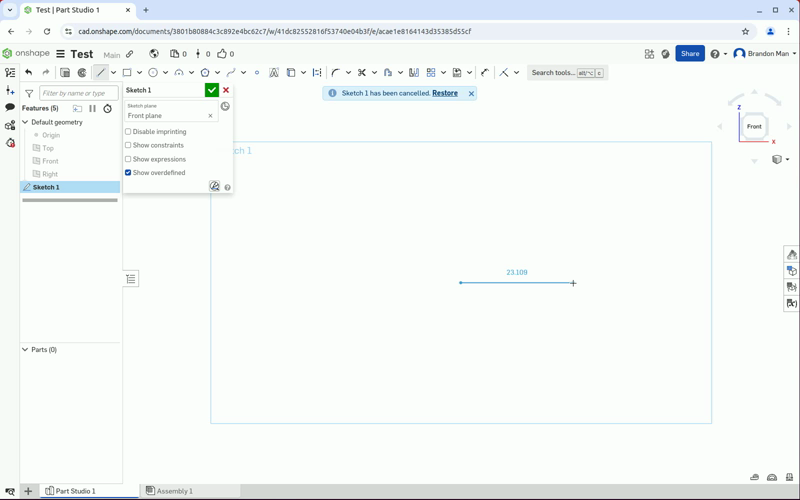
key_up(shift)
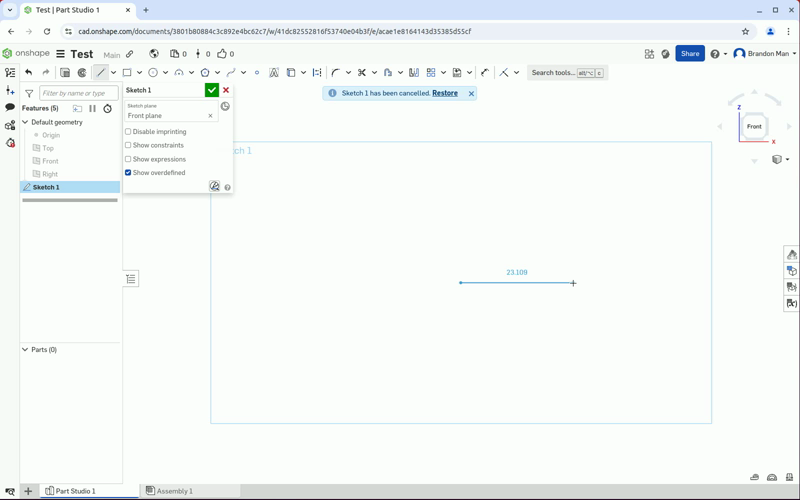
key_down(shift)
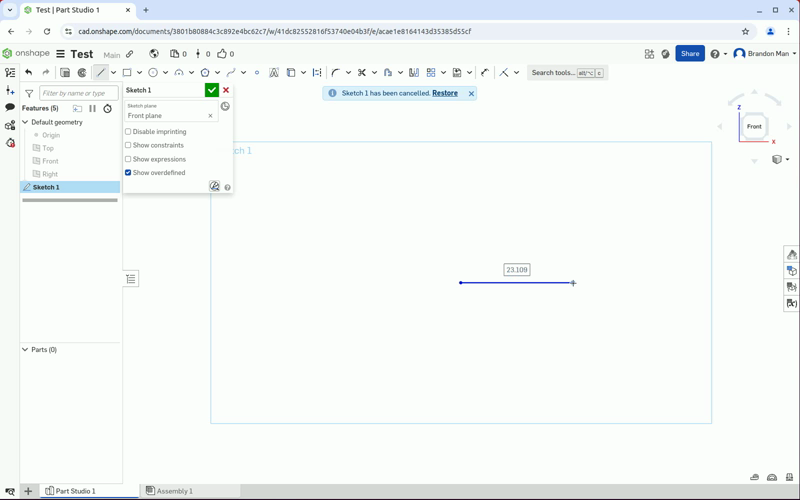
mouse_move(573, 200)
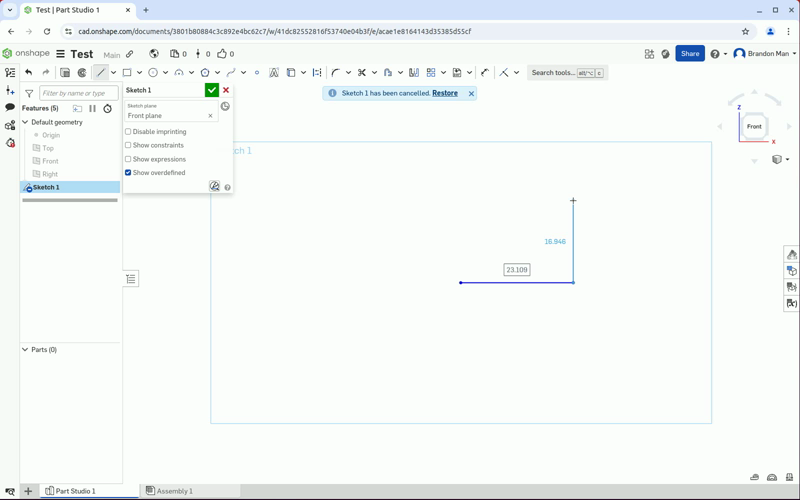
click(573, 200)
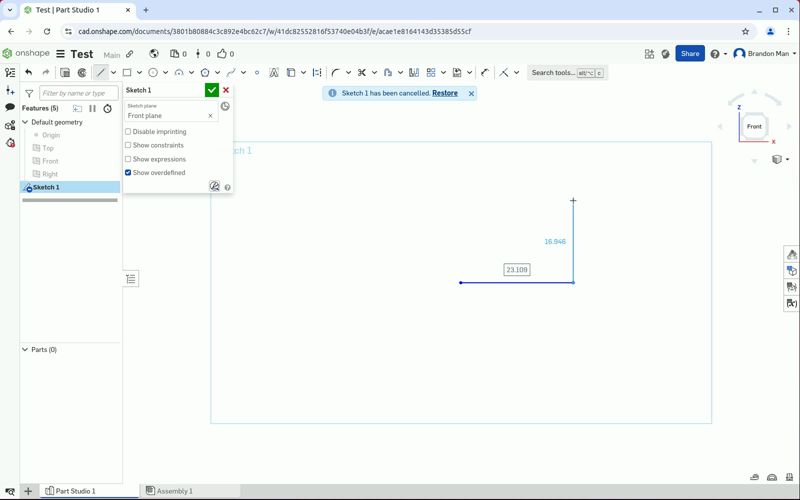
key_up(shift)
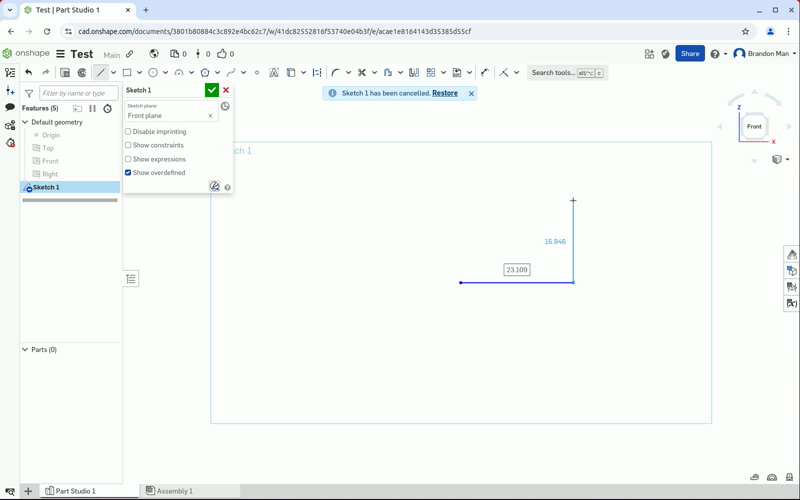
key_down(shift)
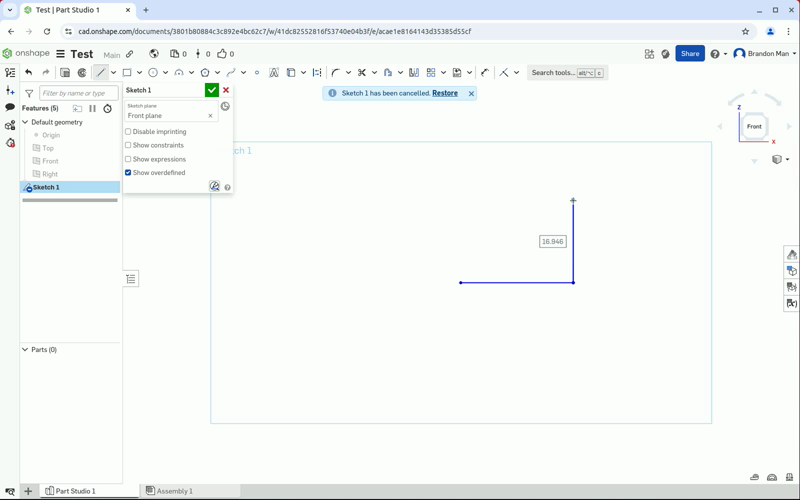
mouse_move(589, 200)
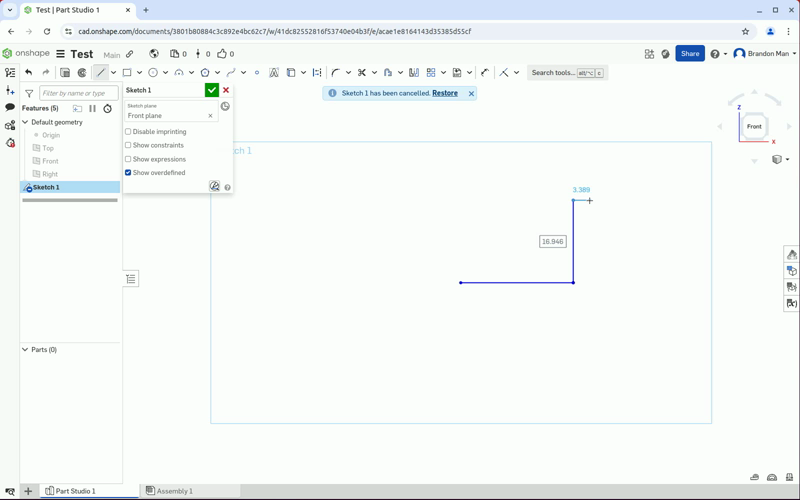
mouse_move(542, 200)
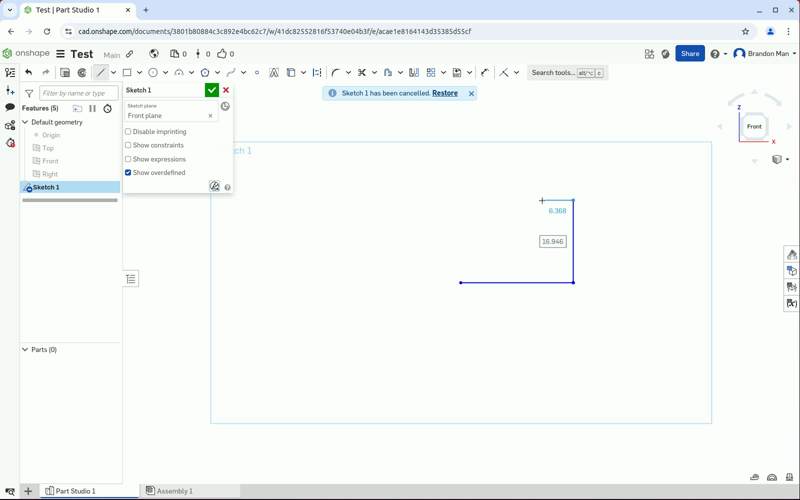
click(542, 200)
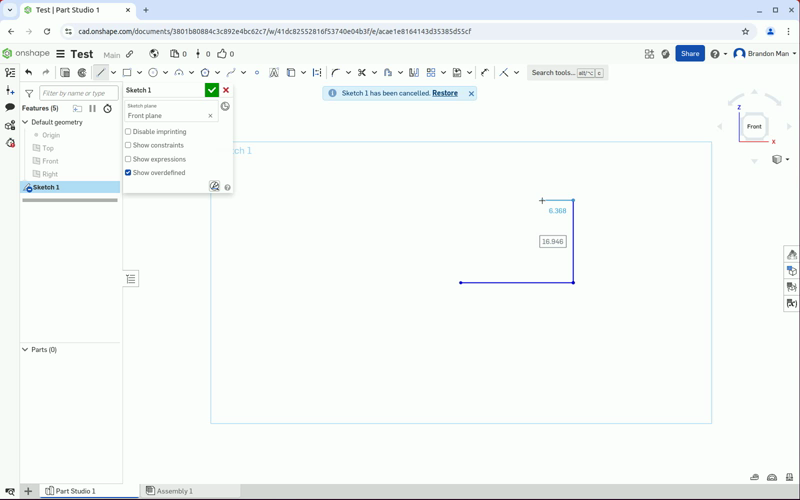
key_up(shift)
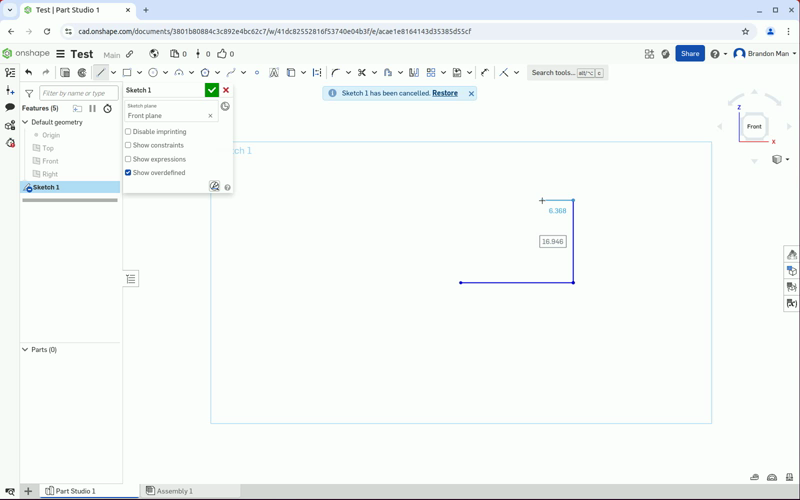
key_down(shift)
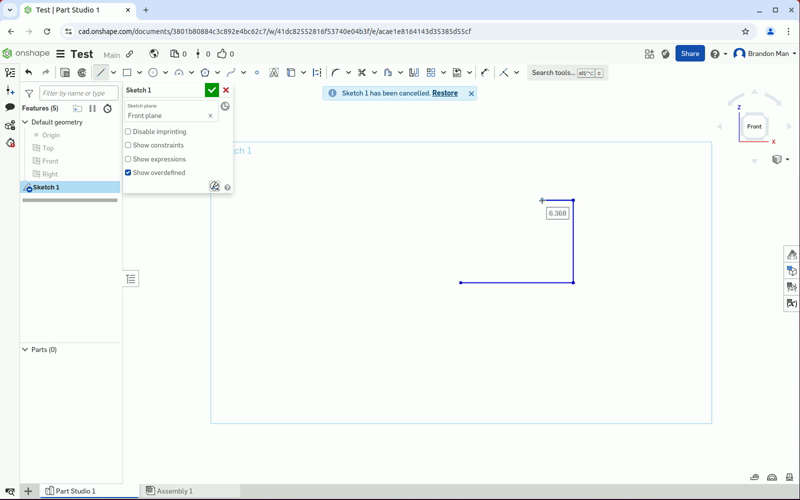
mouse_move(572, 200)
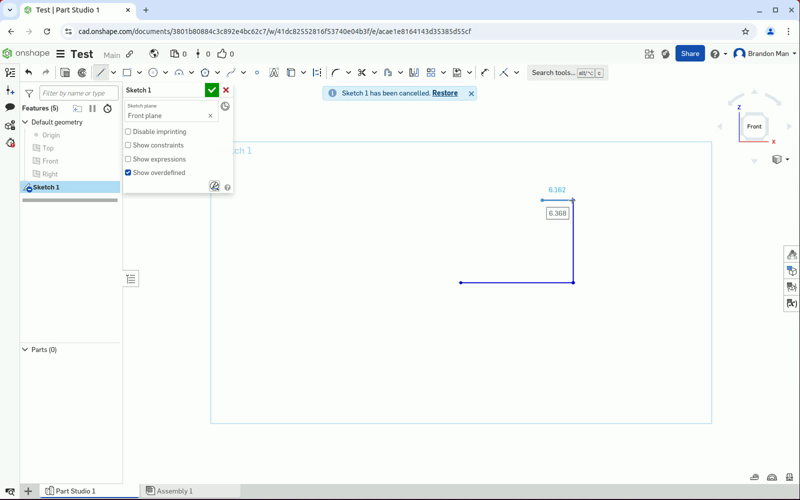
mouse_move(542, 241)
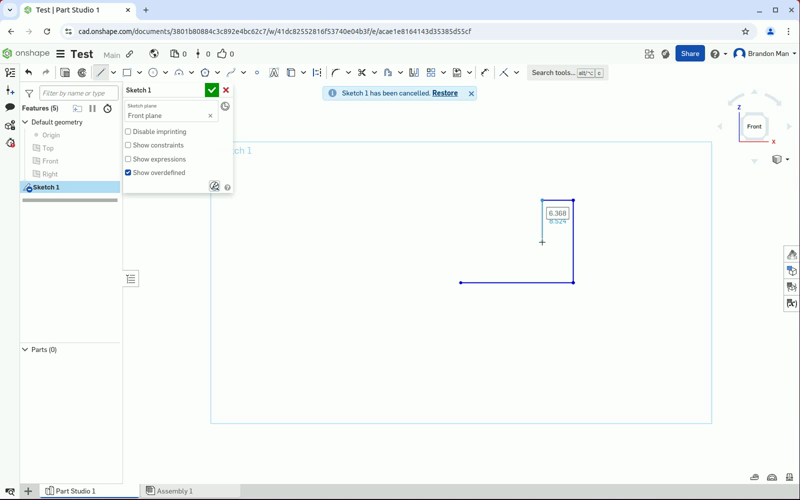
click(542, 241)
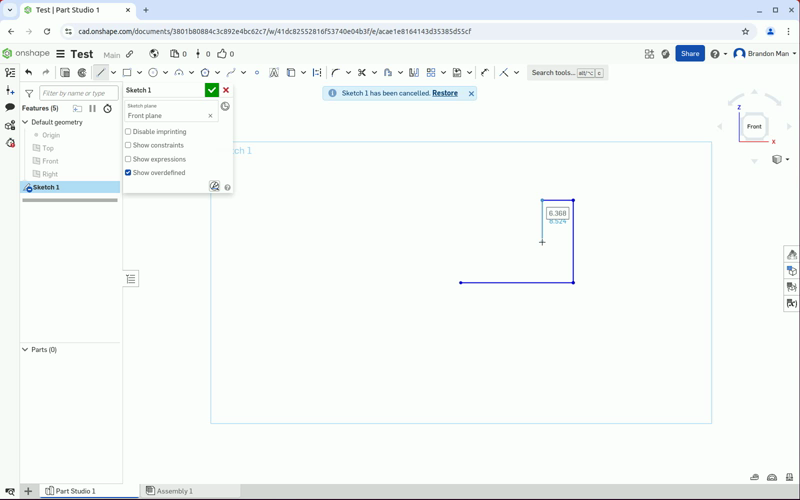
key_up(shift)
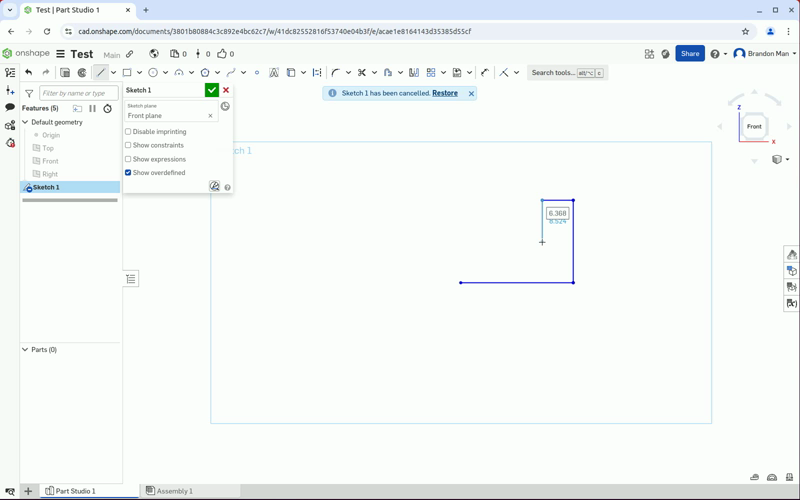
key_down(shift)
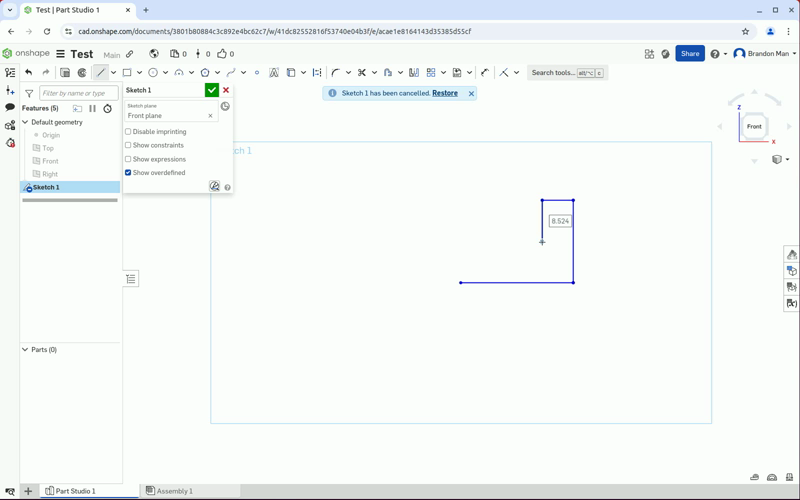
mouse_move(572, 241)
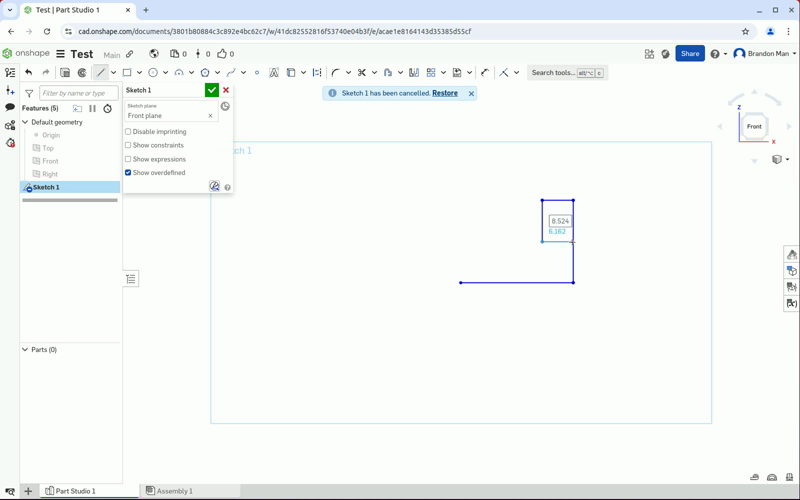
mouse_move(491, 241)
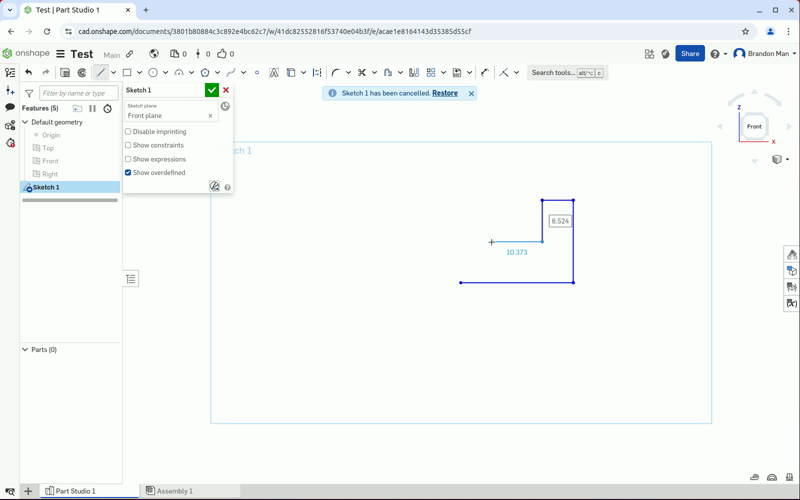
click(491, 241)
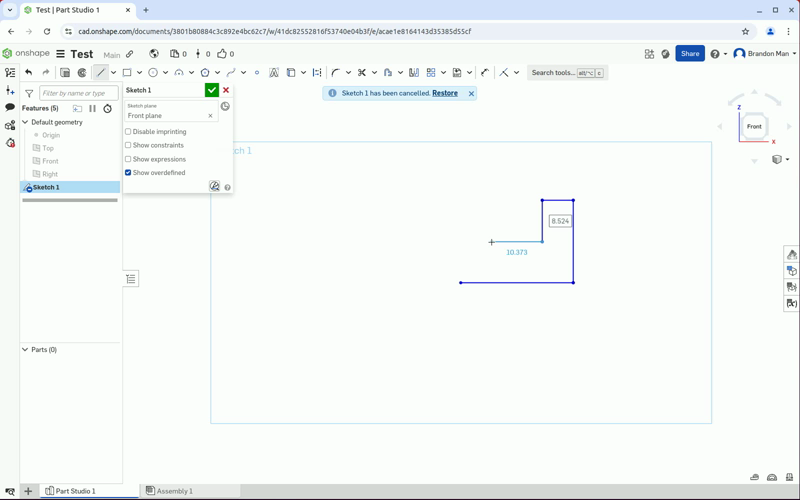
key_up(shift)
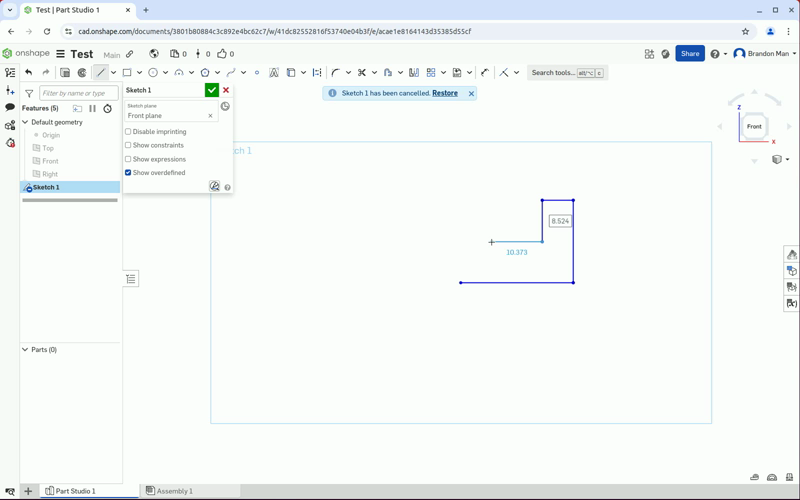
key_down(shift)
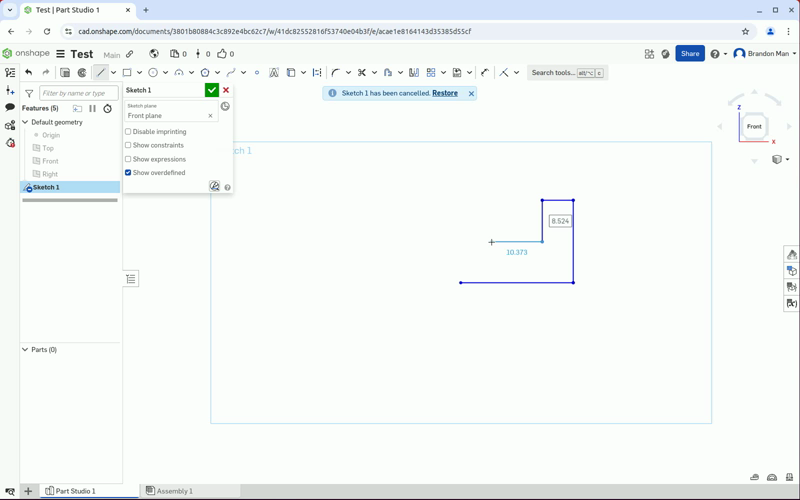
mouse_move(521, 241)
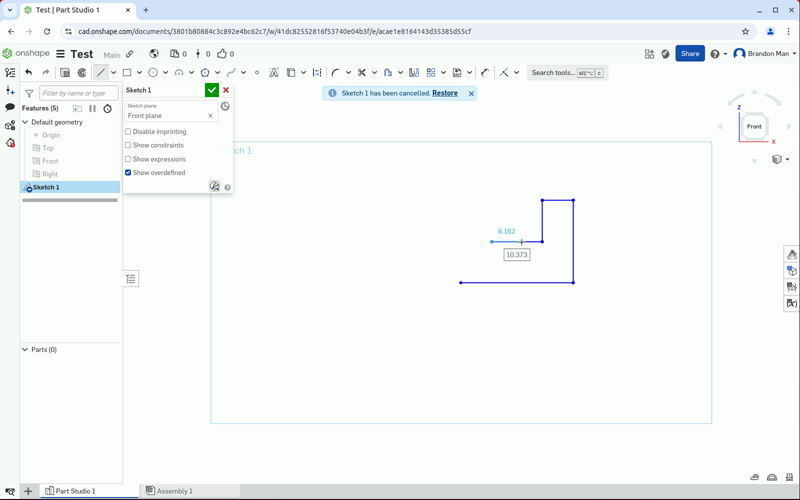
mouse_move(491, 200)
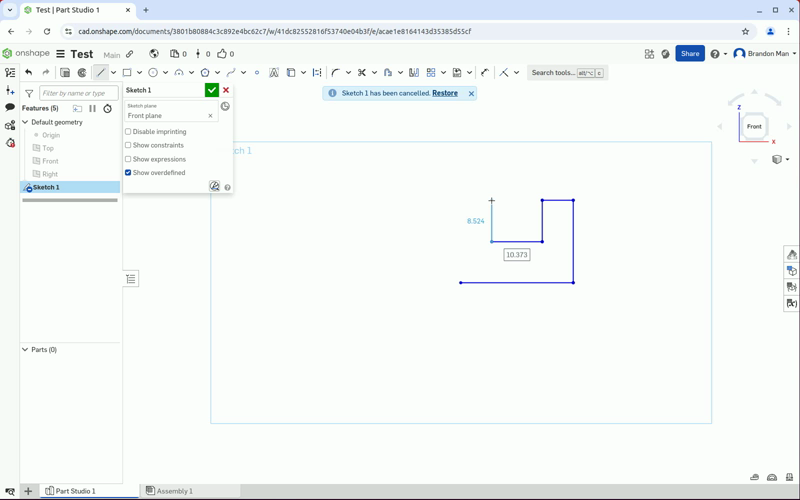
click(491, 200)
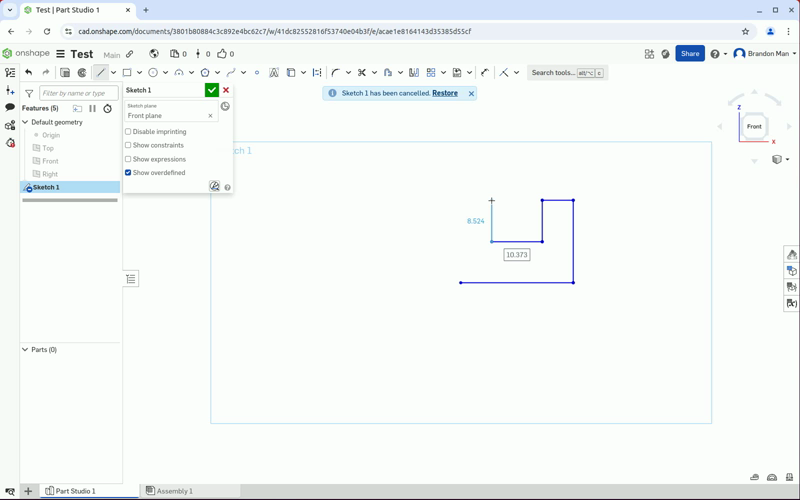
key_up(shift)
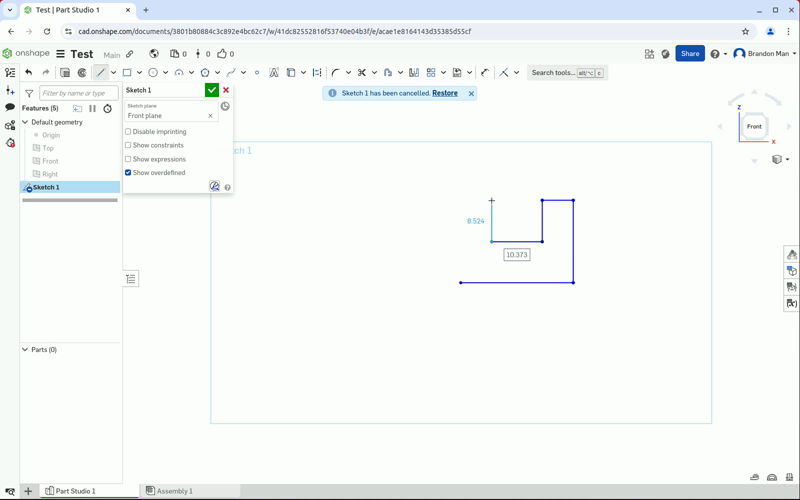
key_down(shift)
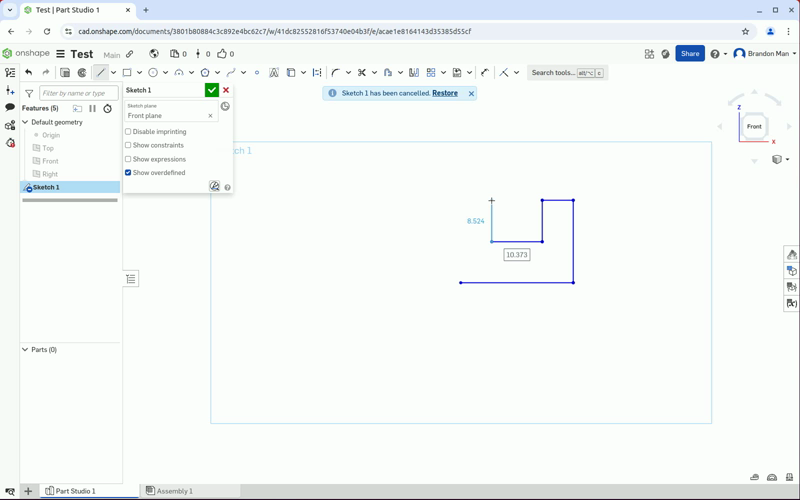
mouse_move(521, 200)
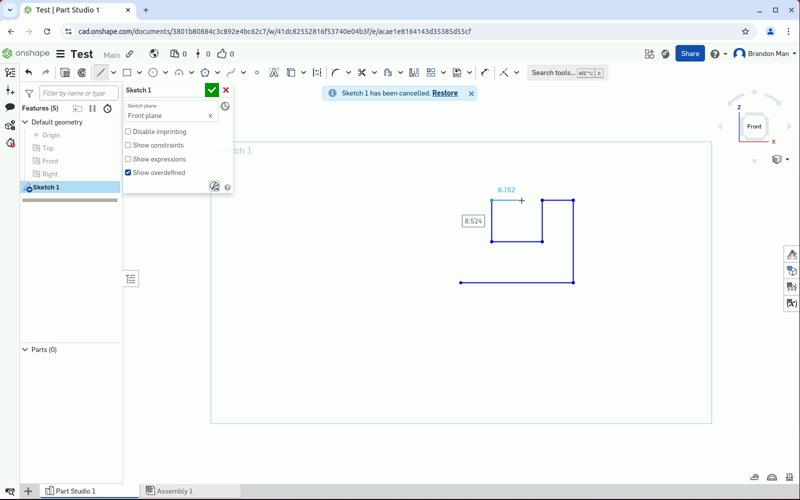
mouse_move(460, 200)
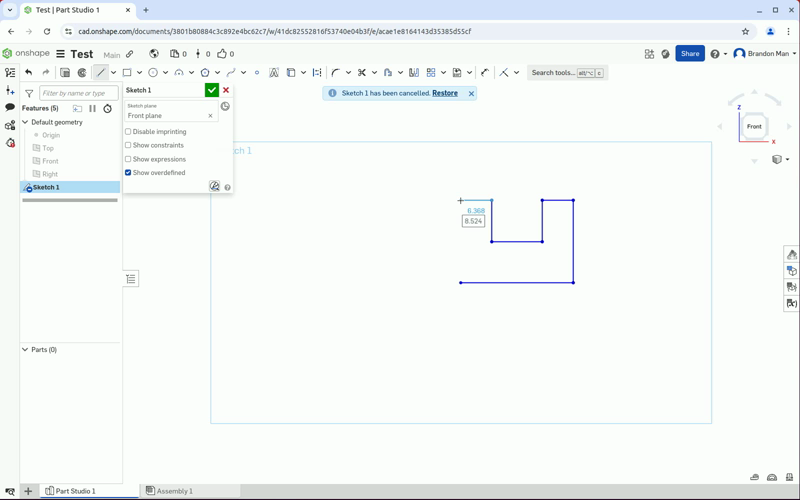
click(460, 200)
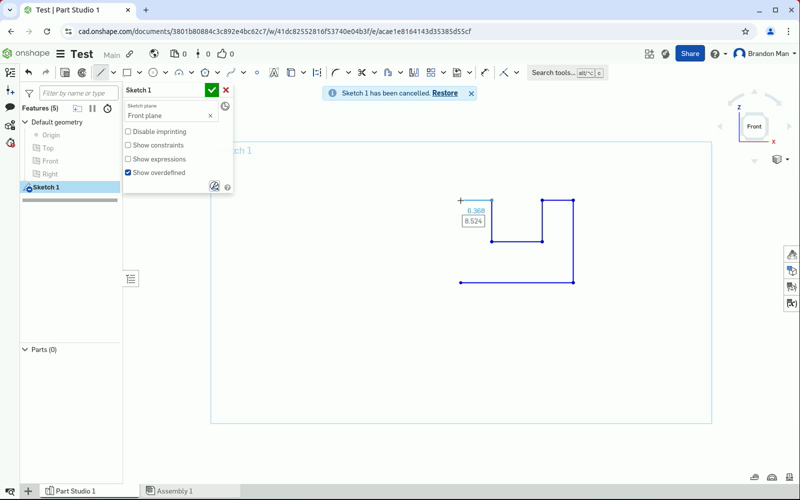
key_up(shift)
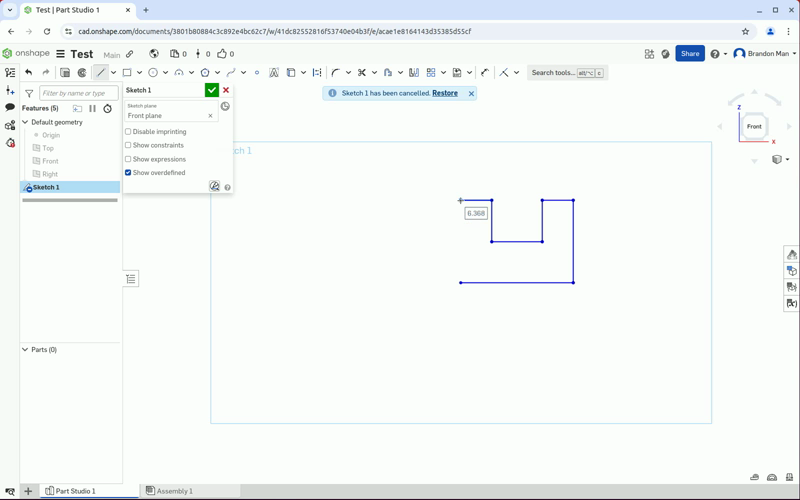
key_down(shift)
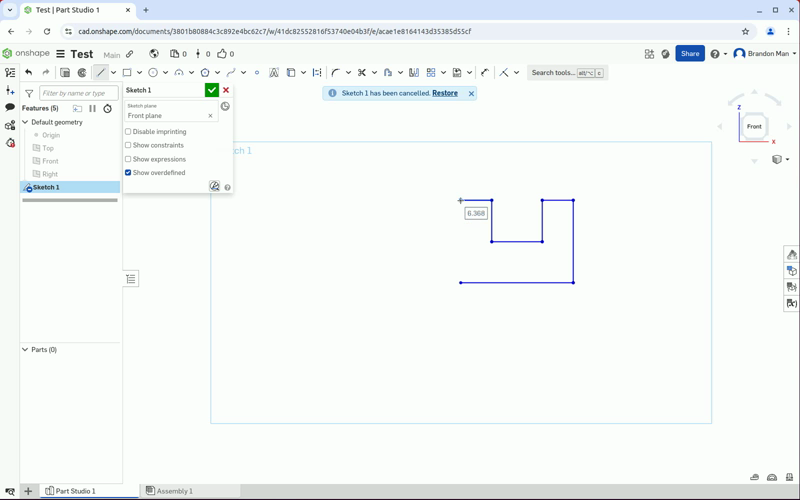
mouse_move(460, 282)
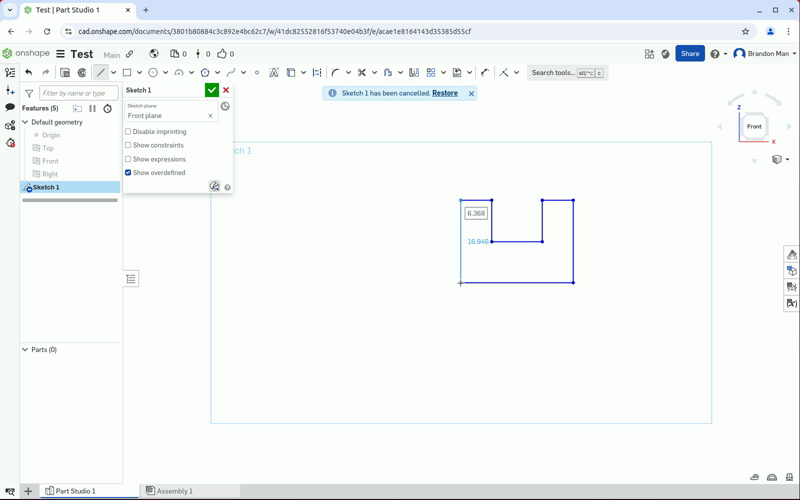
key_up(shift)
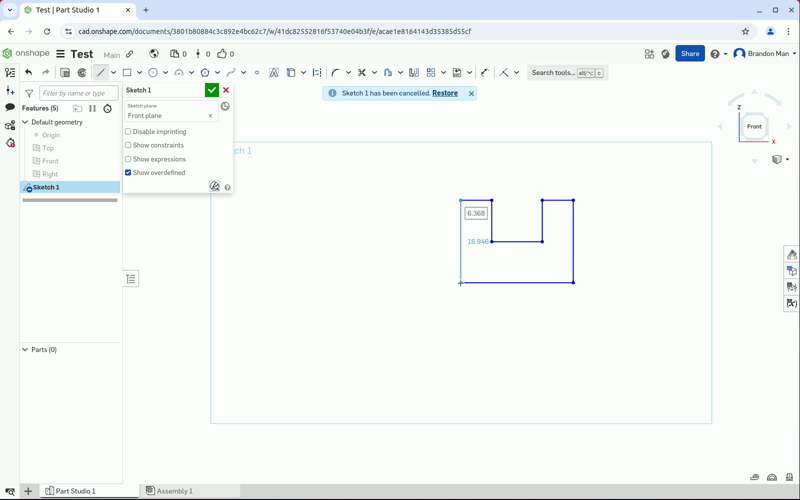
click(460, 282)
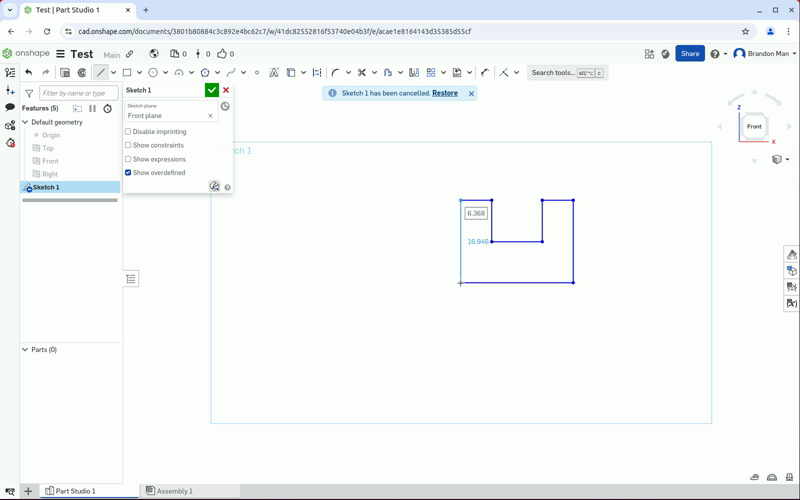
key(esc)
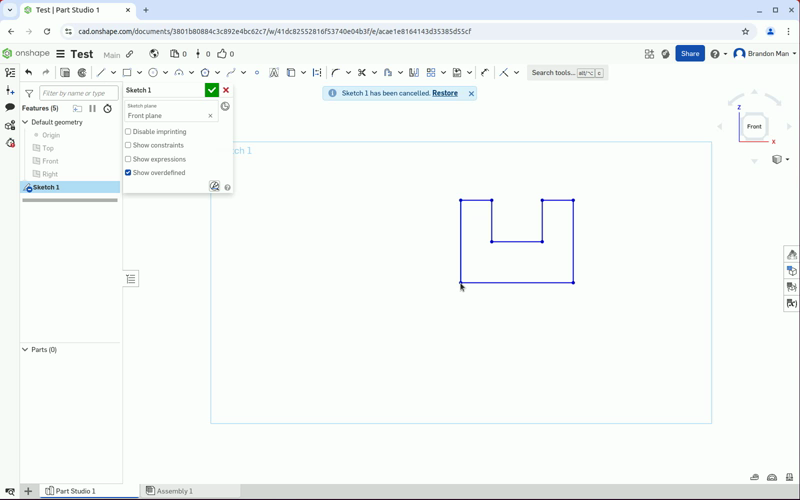
mouse_move(551, 269)
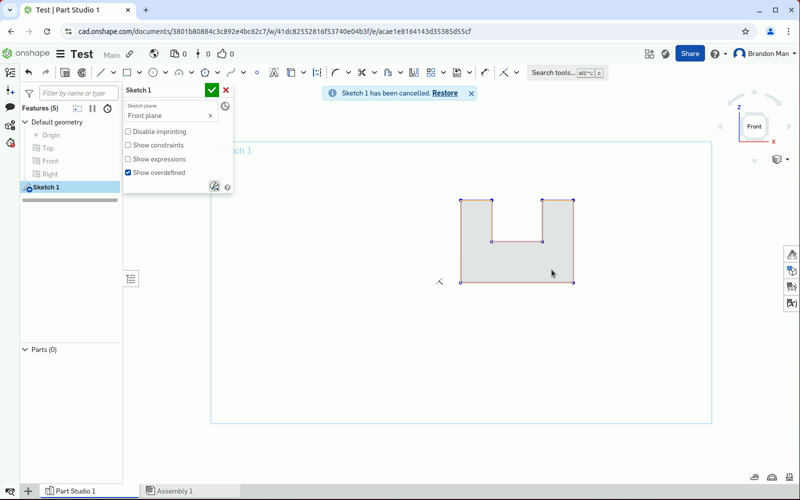
click(551, 269)
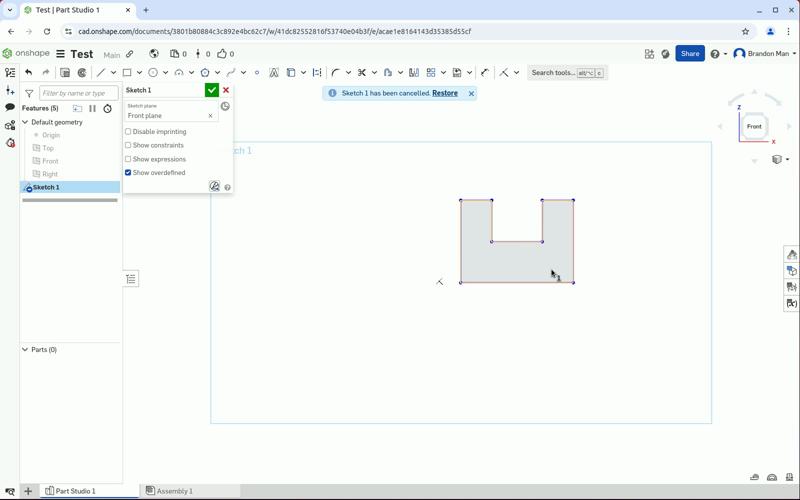
mouse_move(73, 352)
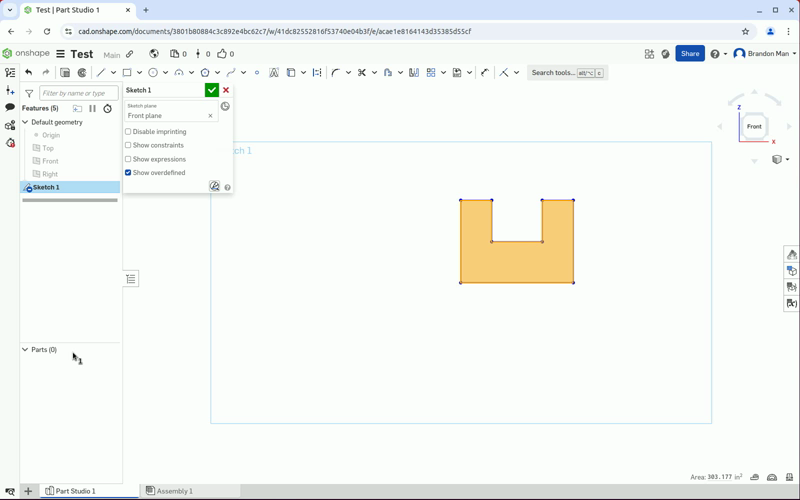
key(shift+y)
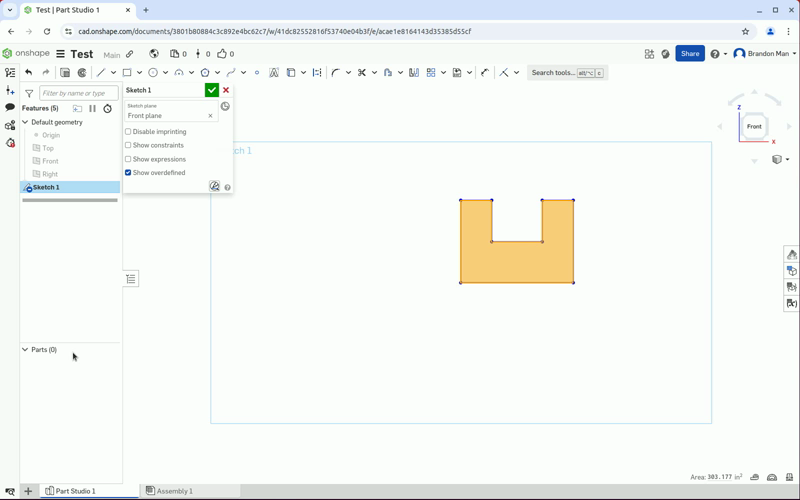
key(shift+e)
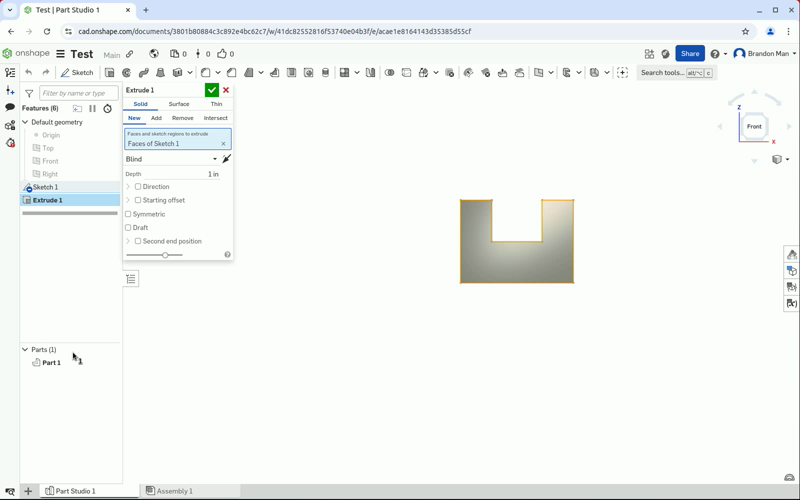
mouse_move(143, 106)
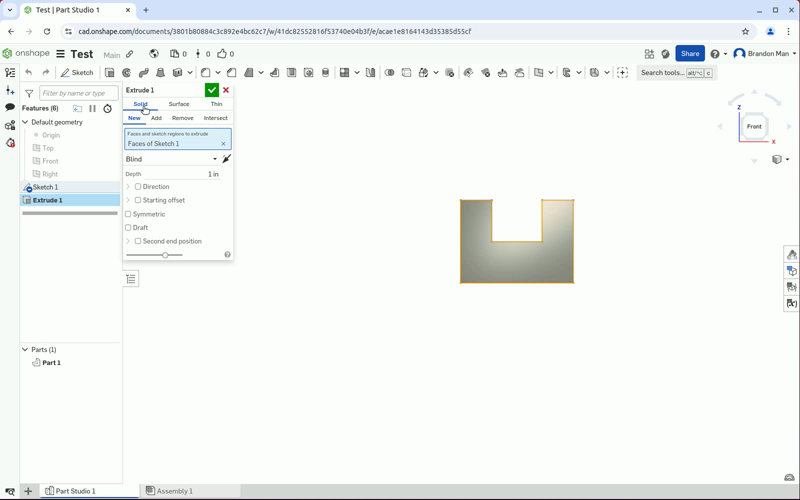
click(143, 106)
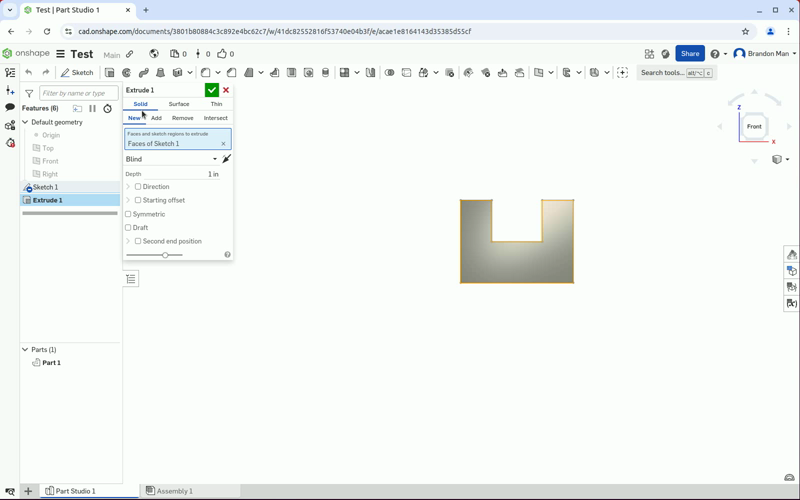
mouse_move(137, 120)
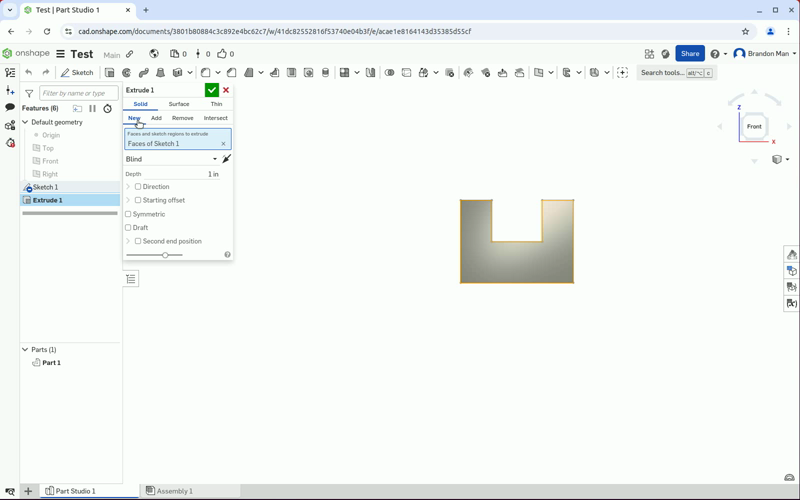
click(137, 120)
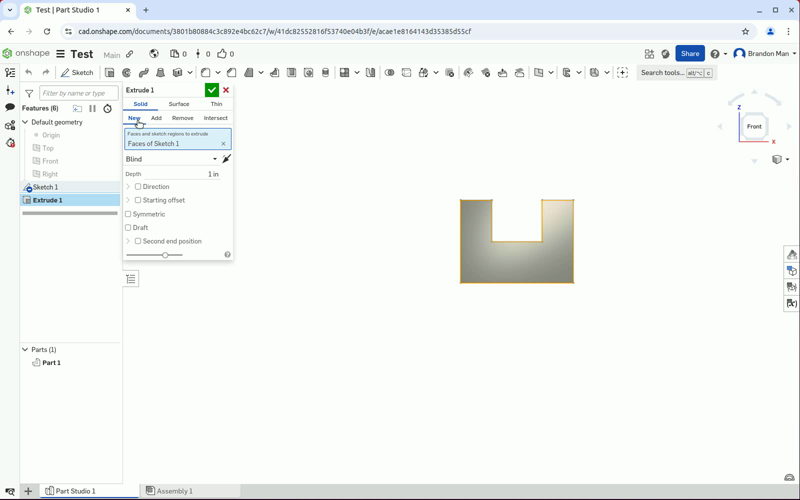
key(tab, 4)
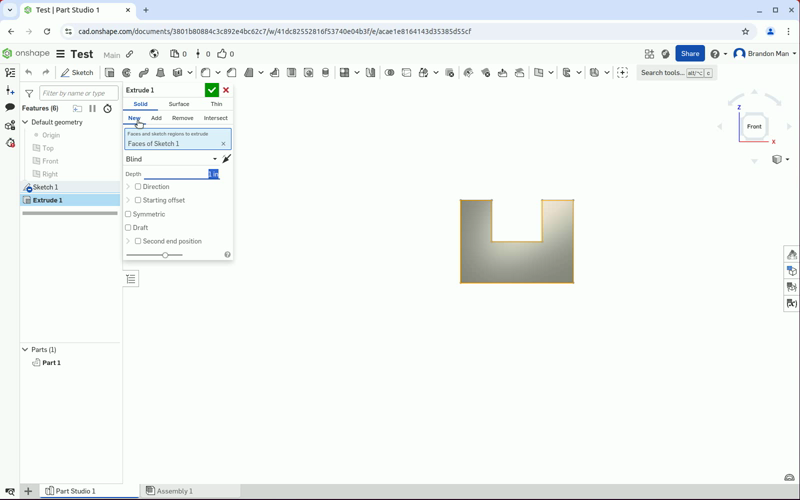
text(18.535)
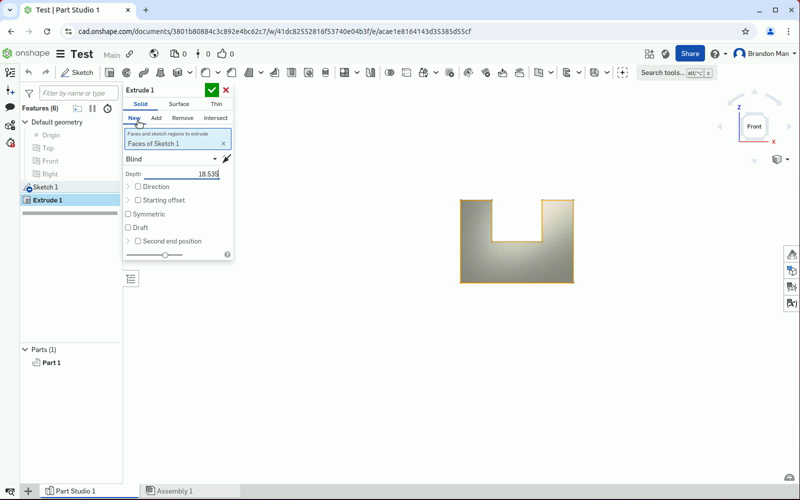
key(enter)
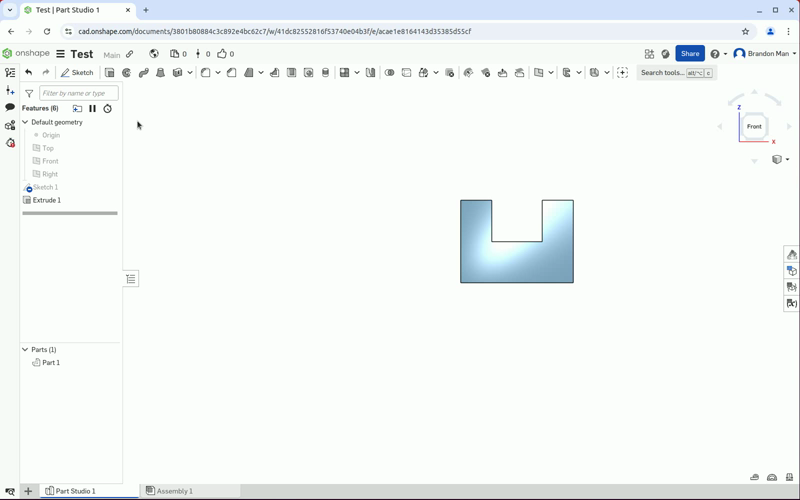
key(shift+h)
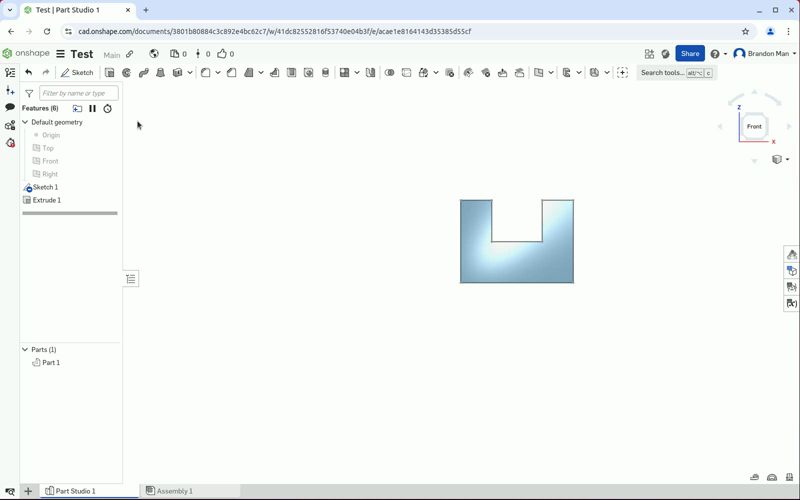
key(shift+h)
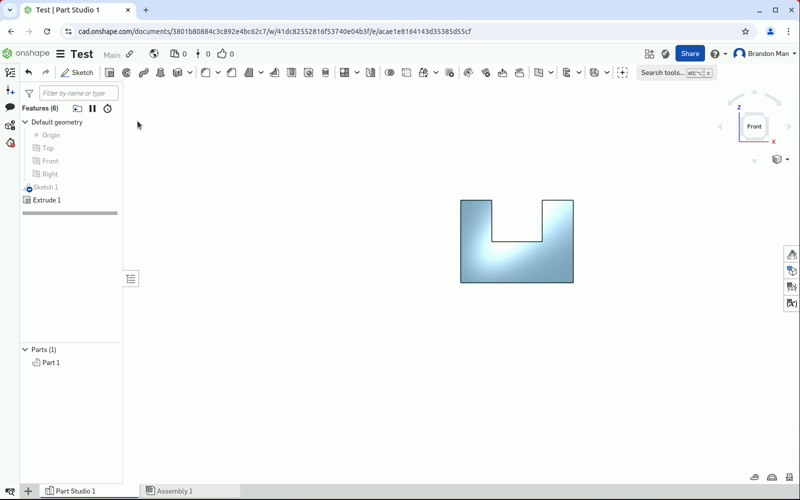
mouse_move(73, 189)
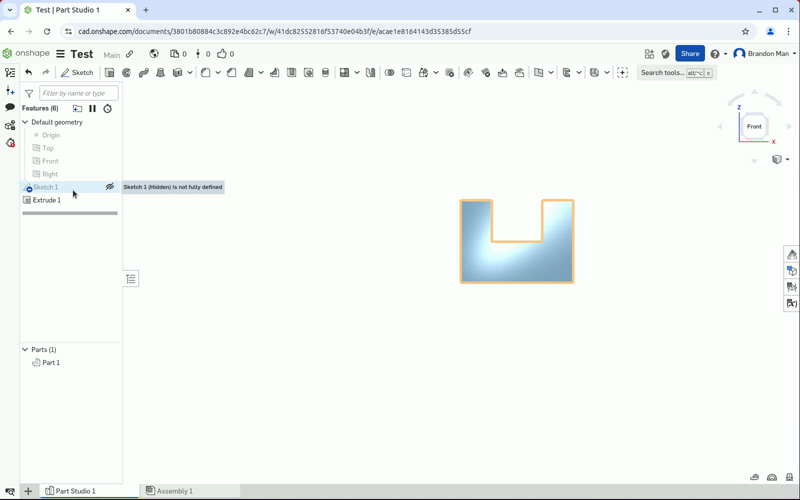
click(73, 189)
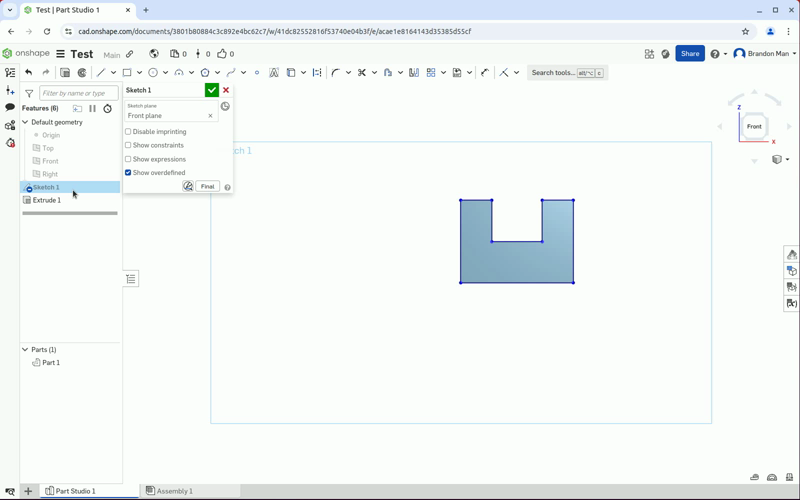
mouse_move(229, 92)
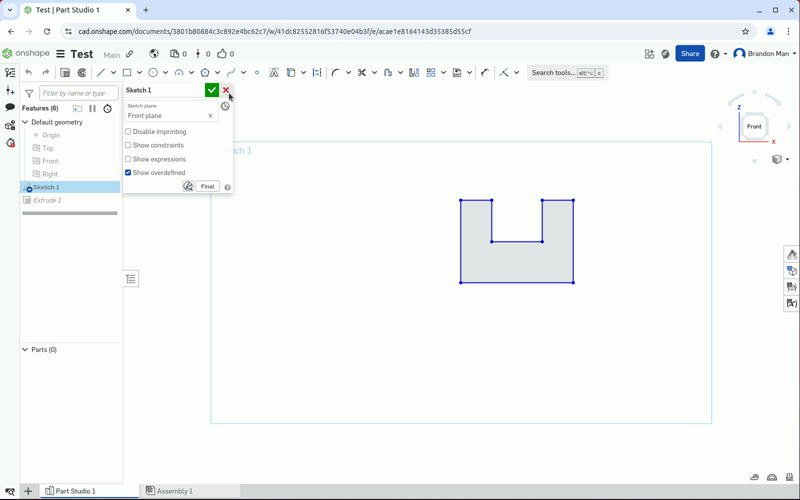
click(229, 92)
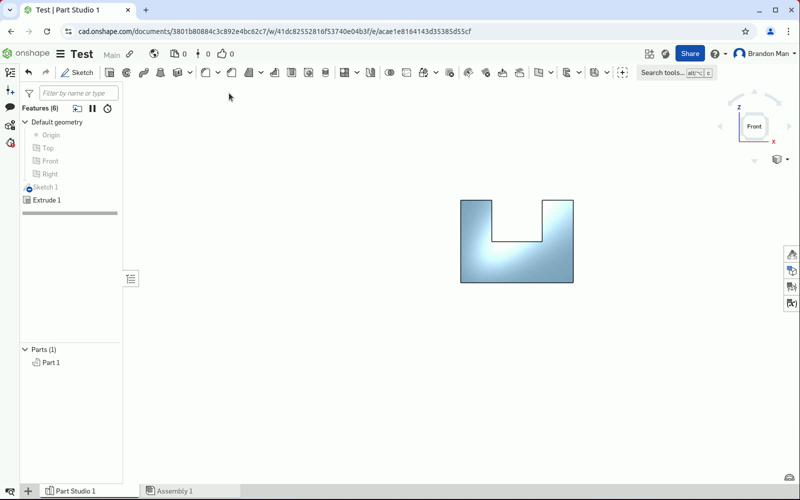
mouse_move(73, 352)
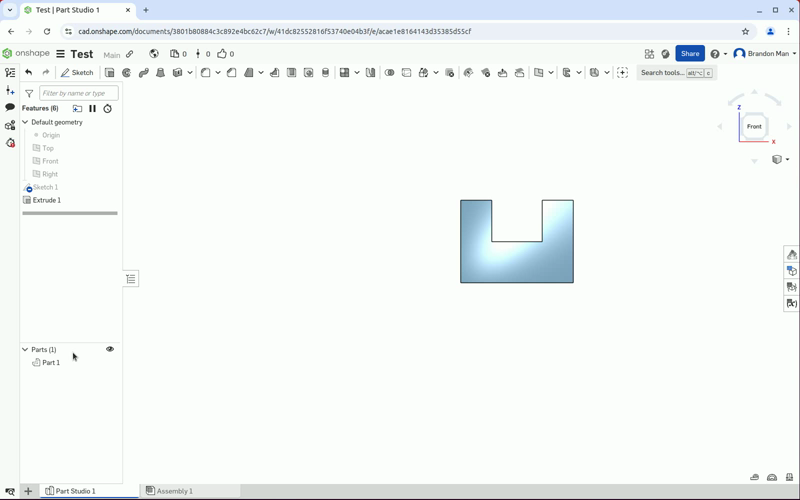
key(y)
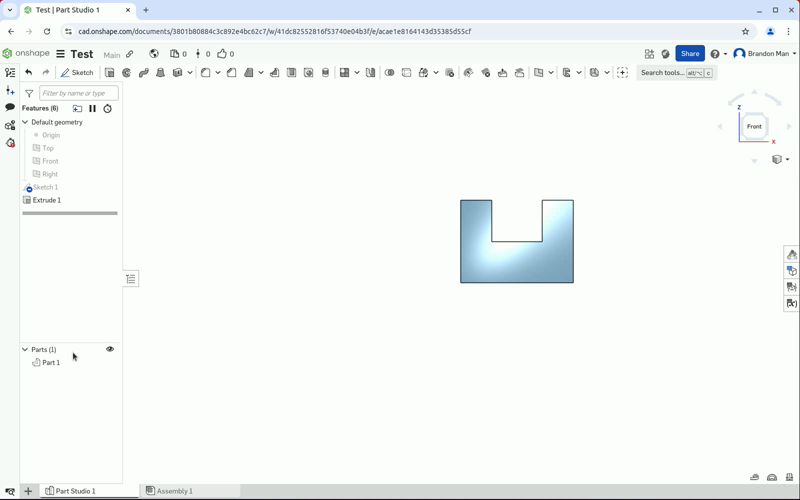
key(shift+p)
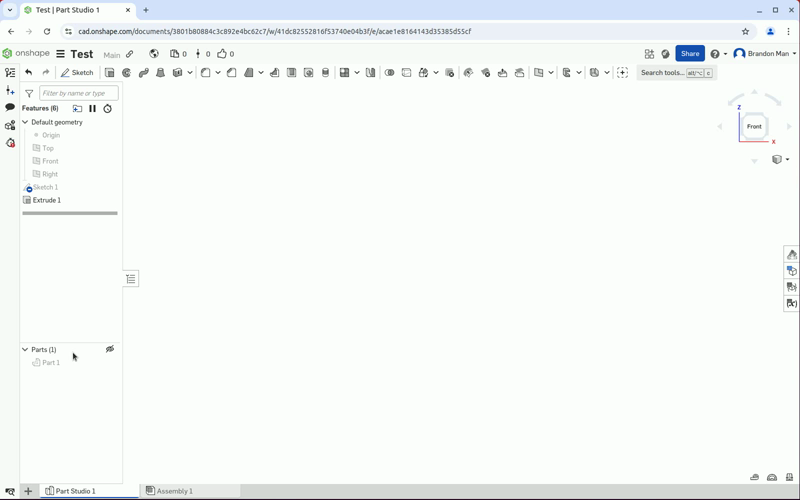
key(space)
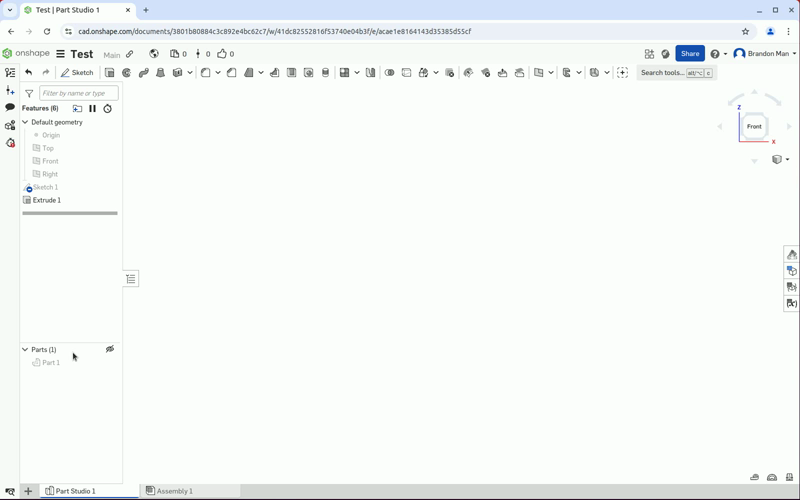
key_down(shift)
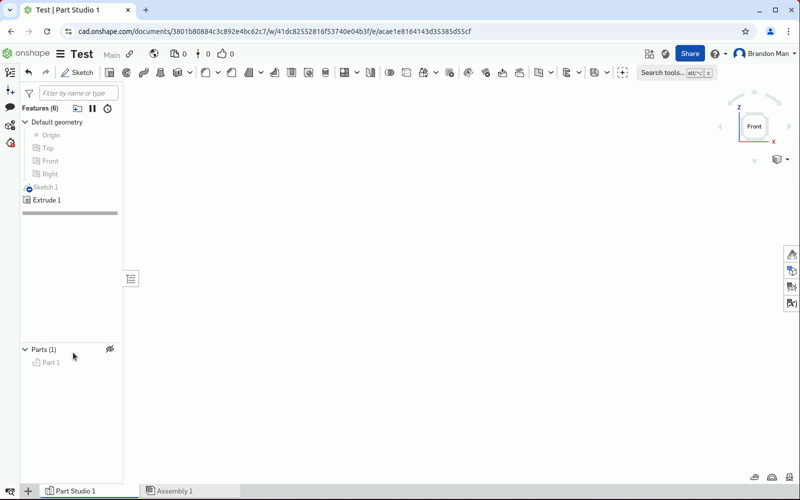
key(down)
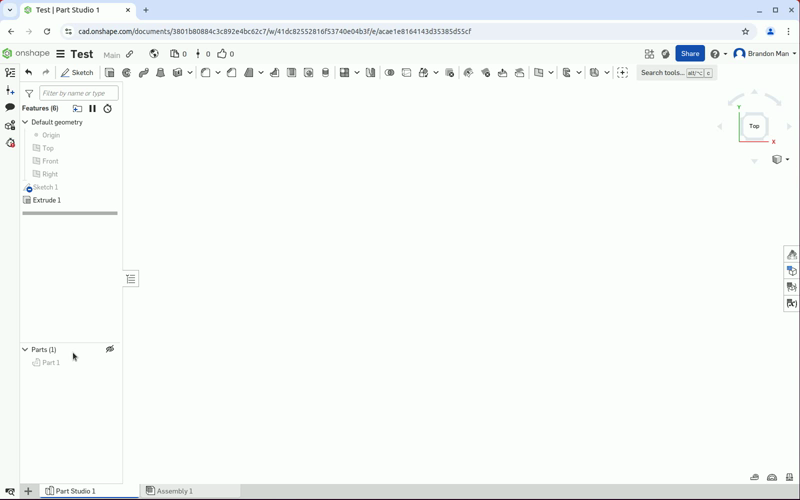
key_up(shift)
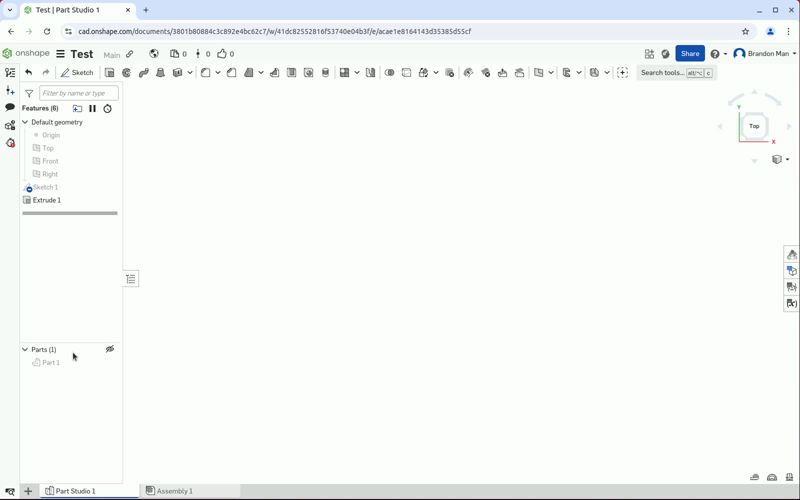
mouse_move(73, 352)
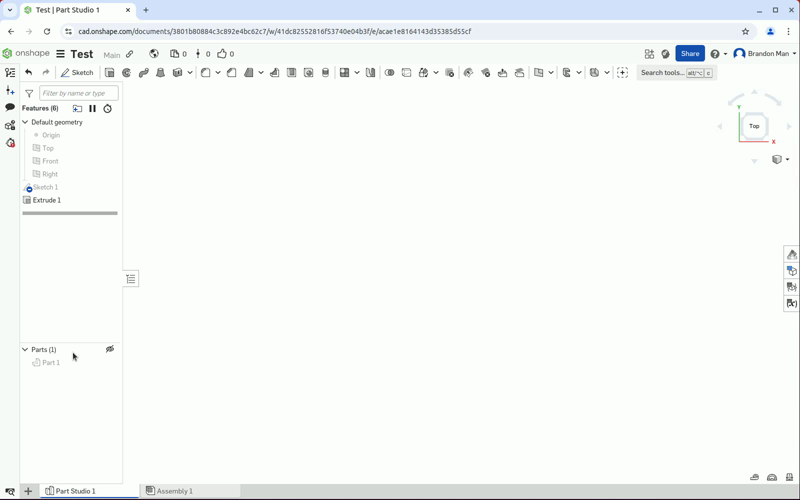
key(shift+y)
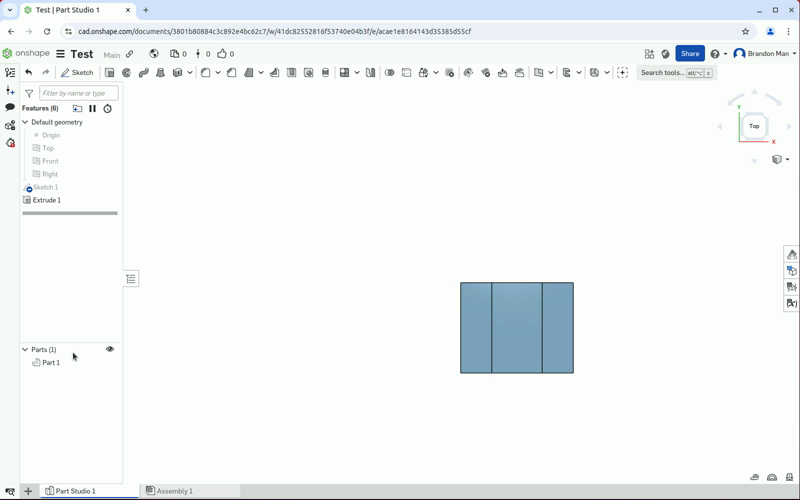
mouse_move(541, 75)
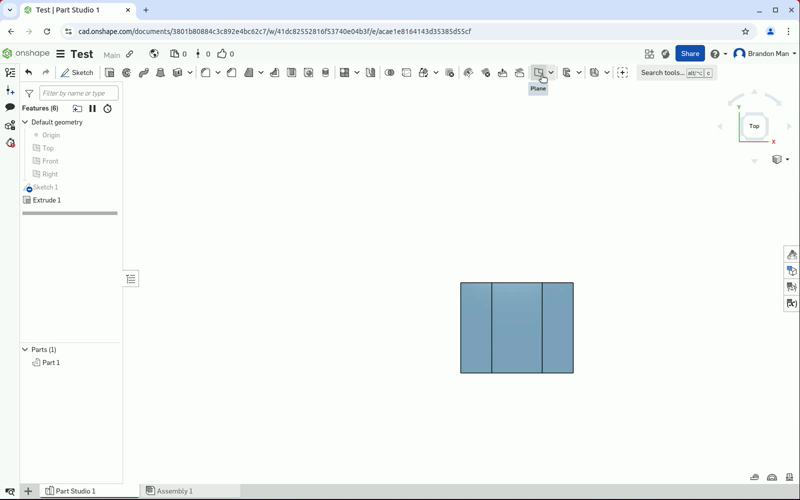
click(541, 75)
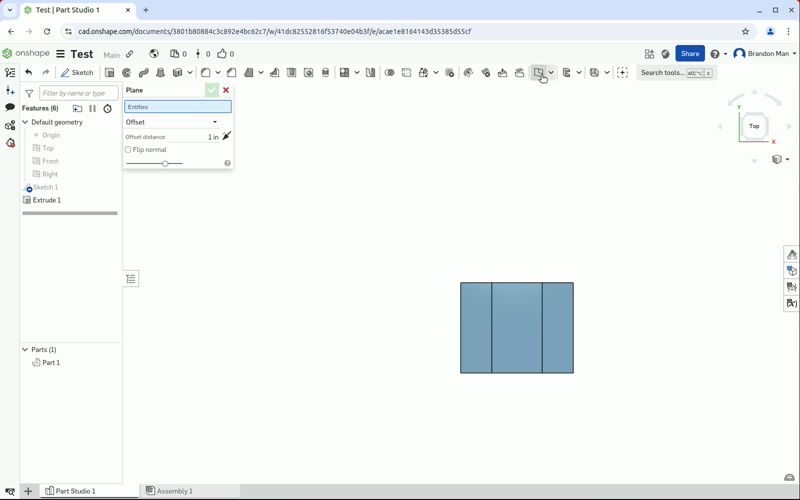
mouse_move(73, 150)
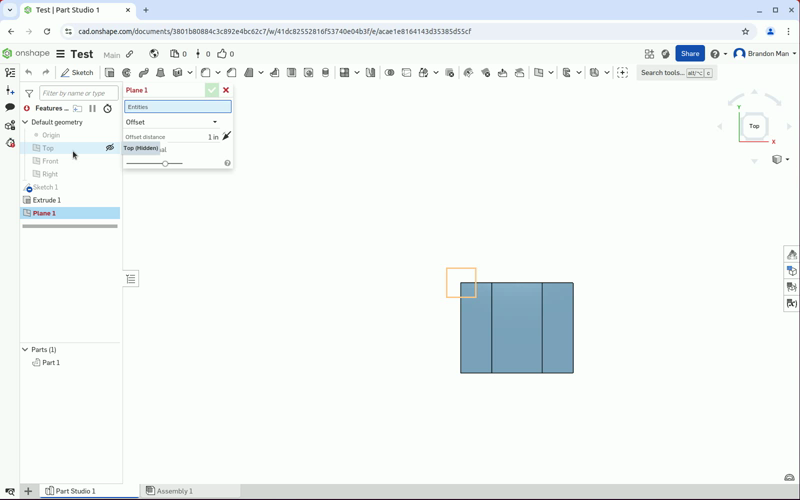
click(73, 150)
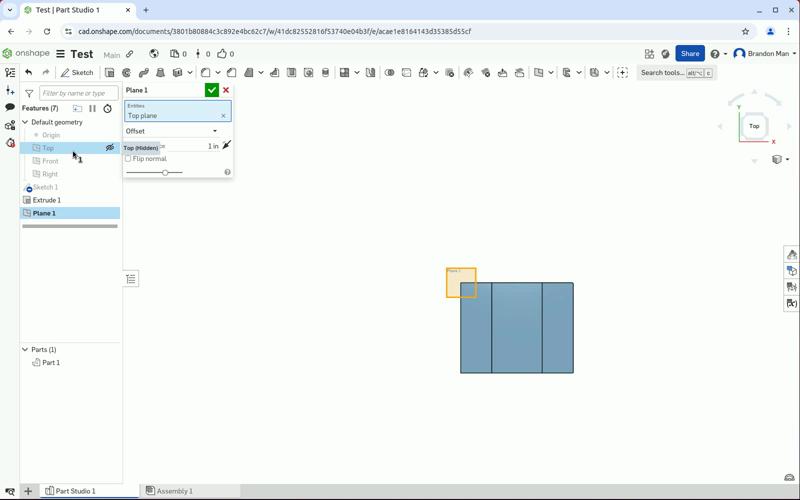
key(tab, 2)
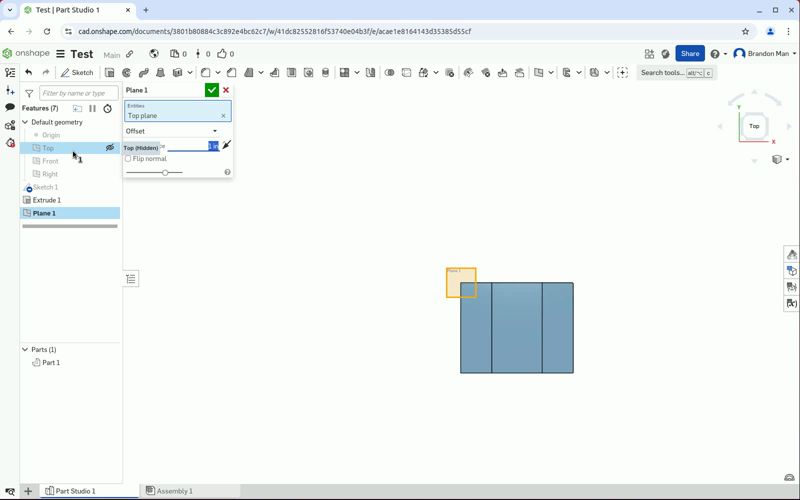
text(17.1)
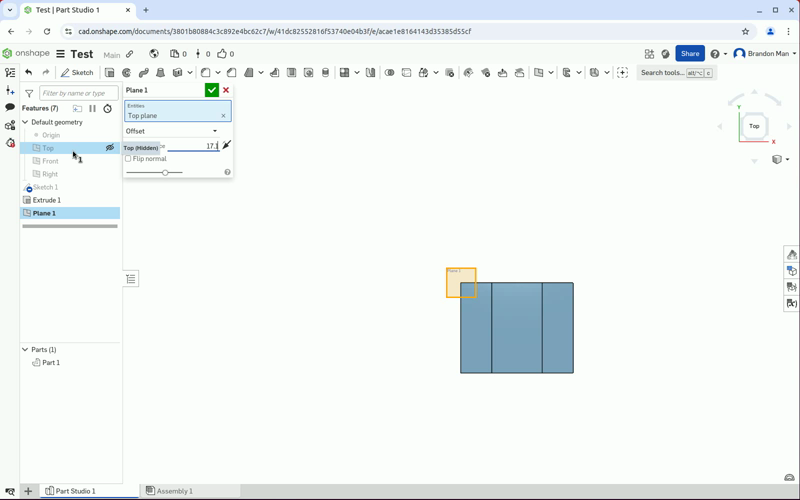
key(enter, 2)
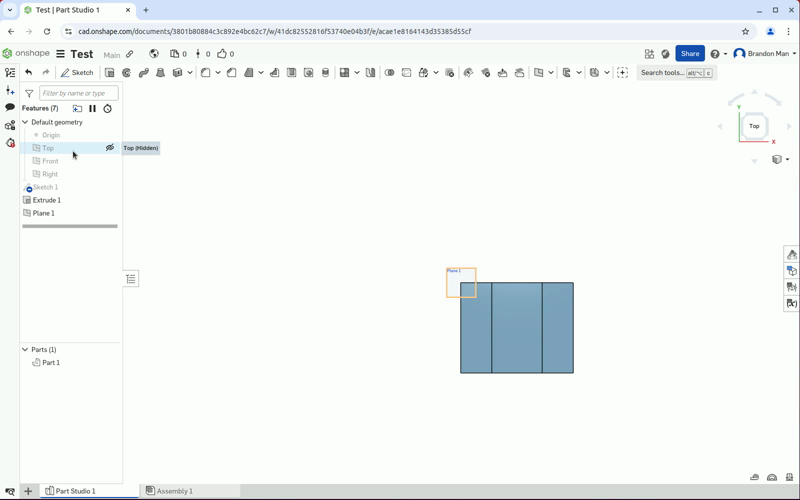
key(shift+s)
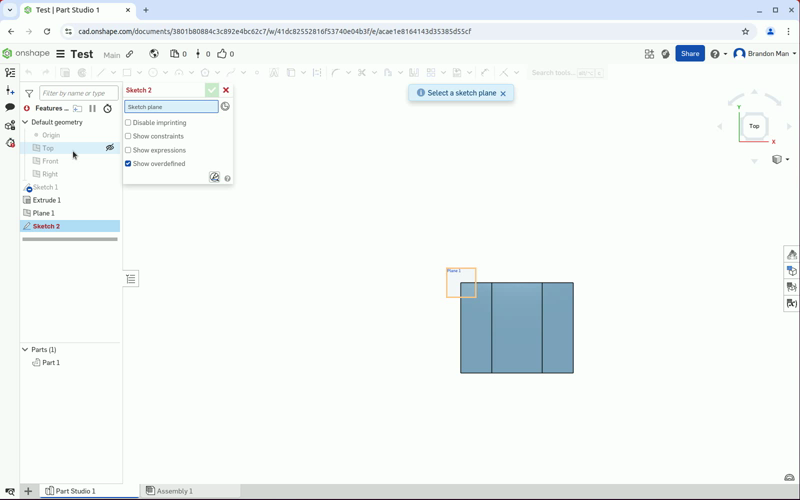
mouse_move(73, 215)
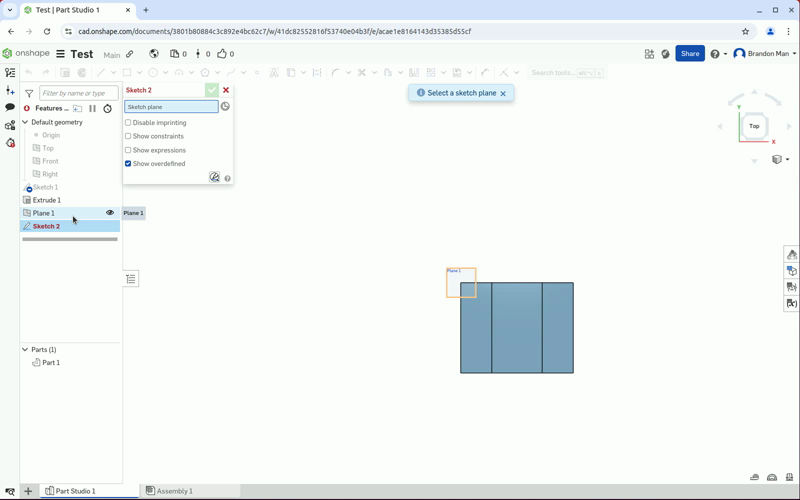
click(73, 215)
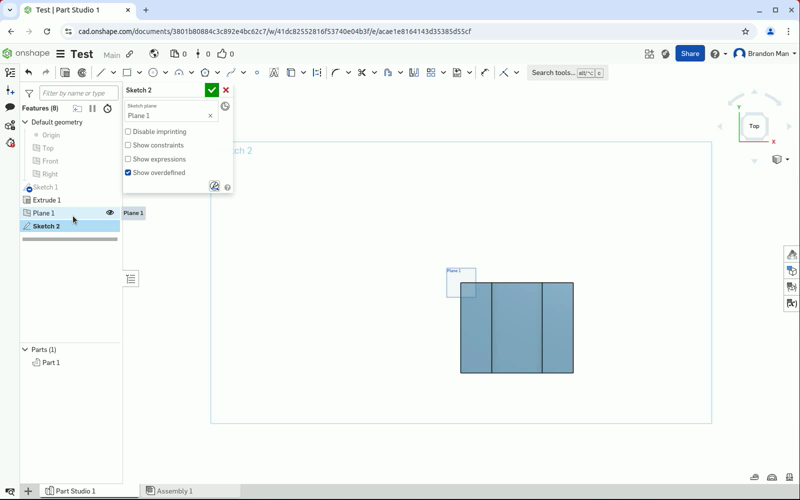
mouse_move(73, 352)
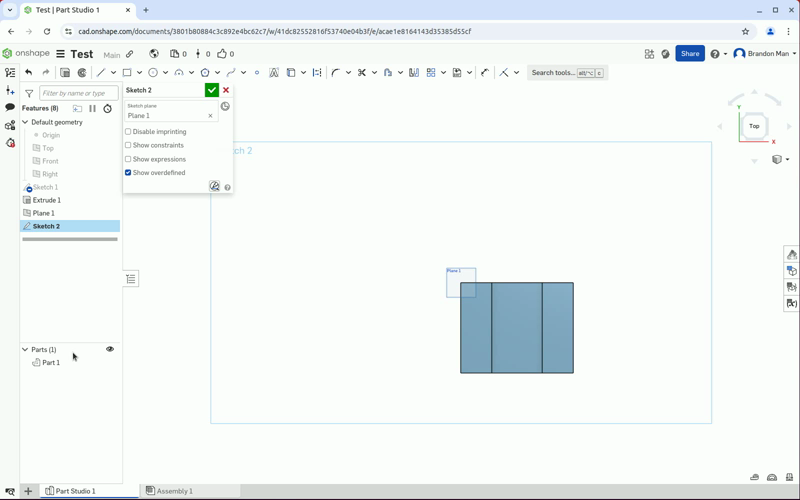
key(y)
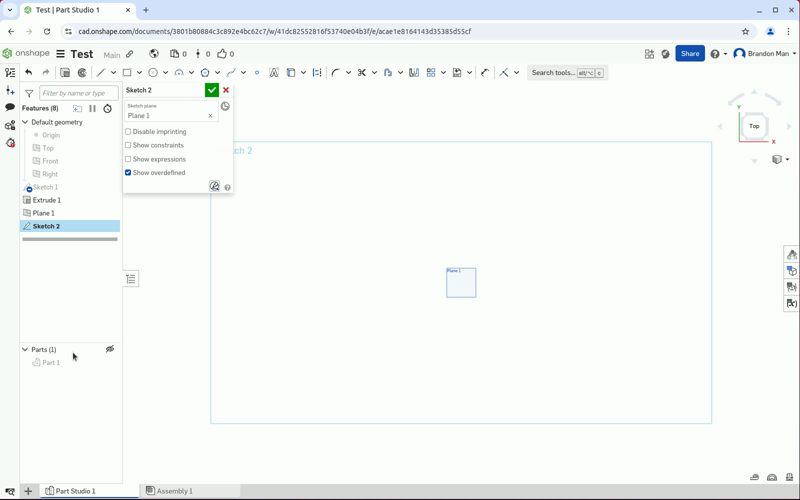
key(l)
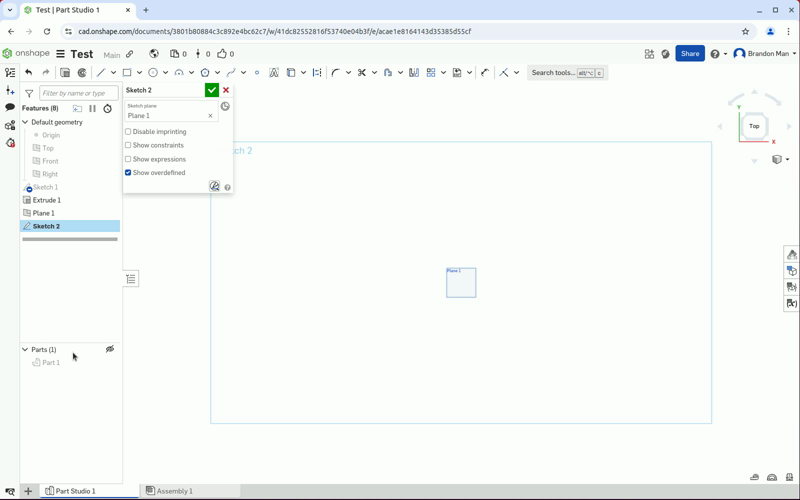
key_down(shift)
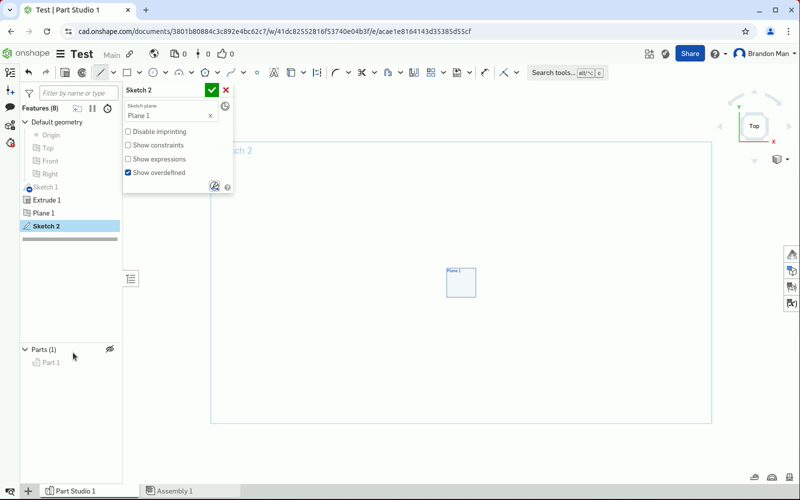
mouse_move(542, 342)
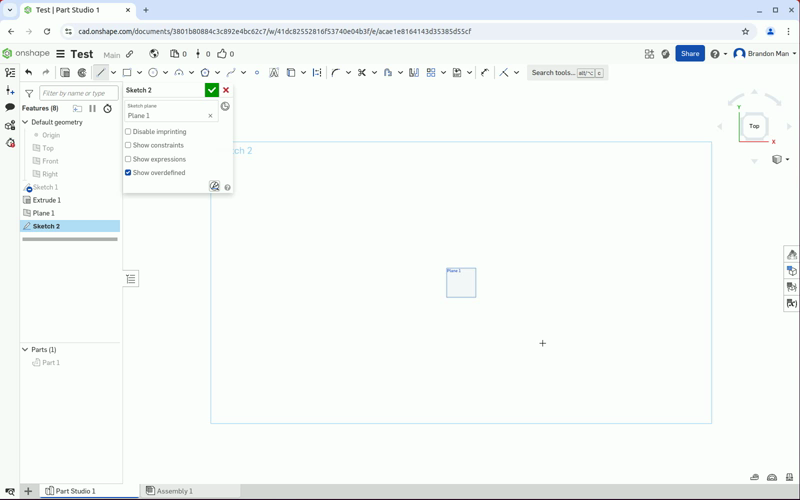
click(542, 342)
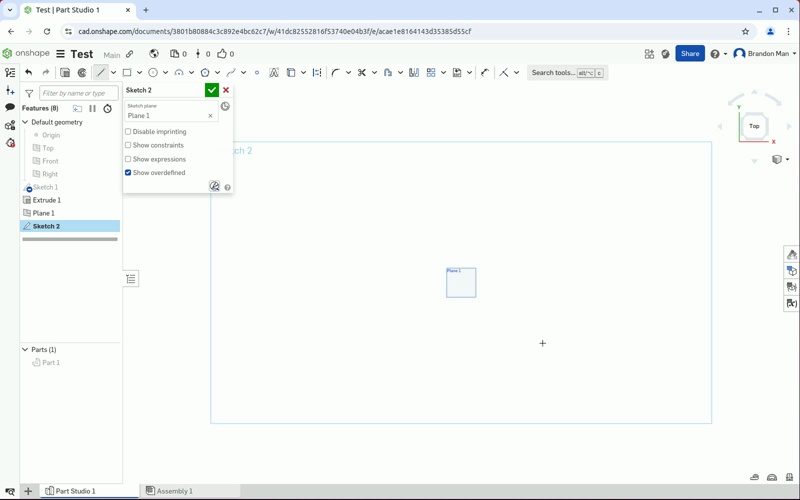
key_up(shift)
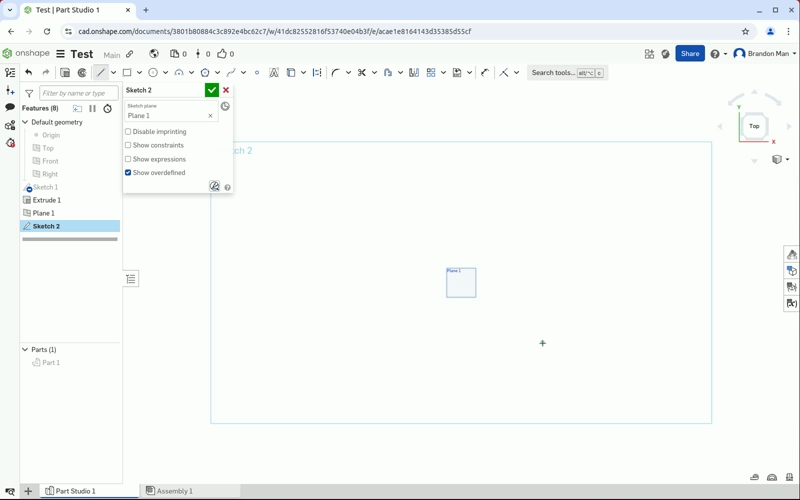
key_down(shift)
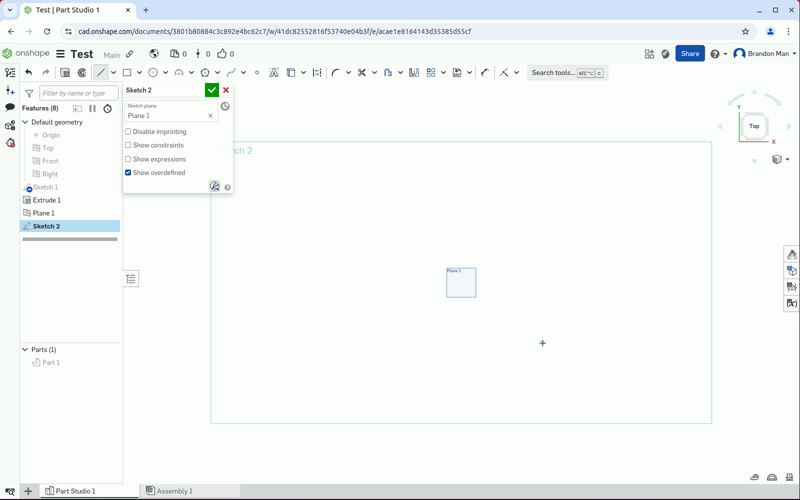
mouse_move(572, 342)
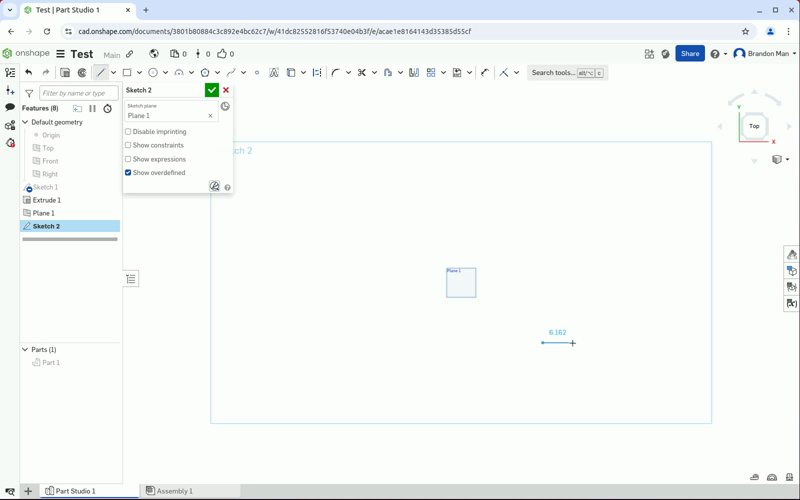
mouse_move(574, 342)
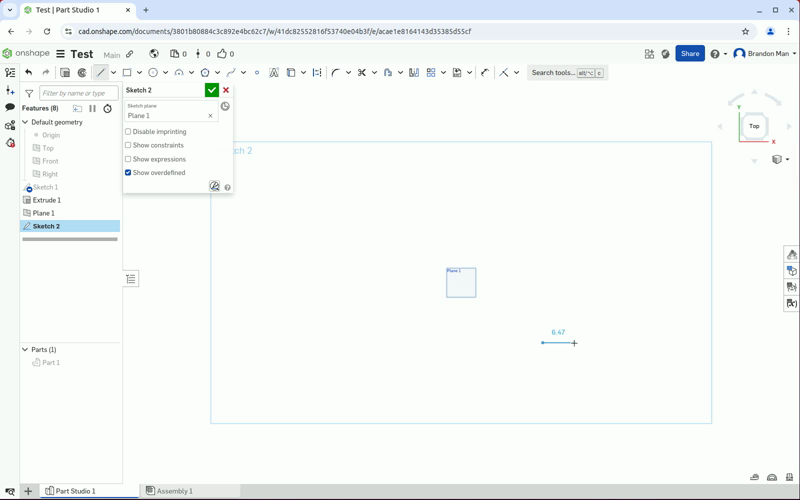
click(574, 342)
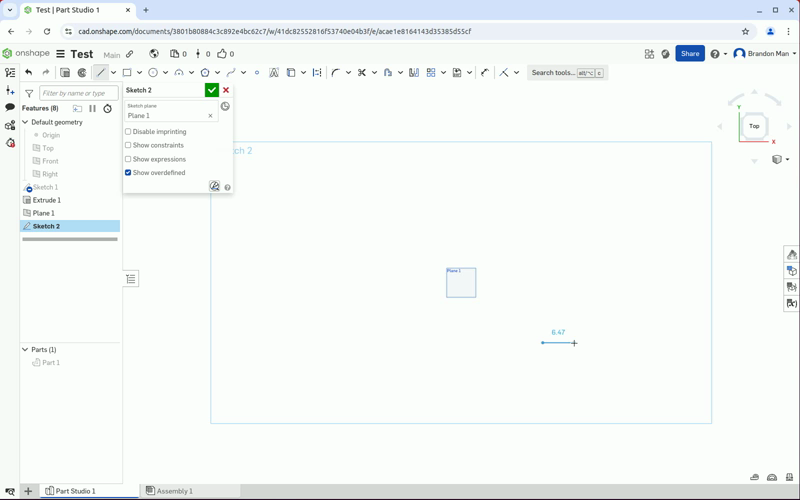
key_up(shift)
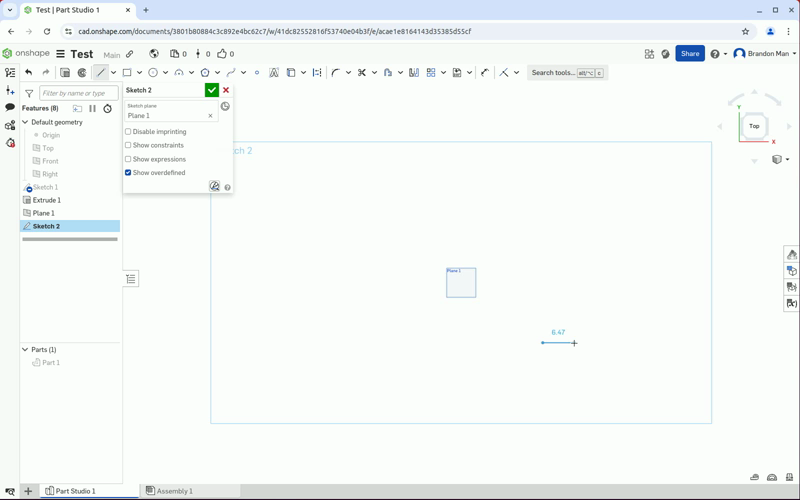
key_down(shift)
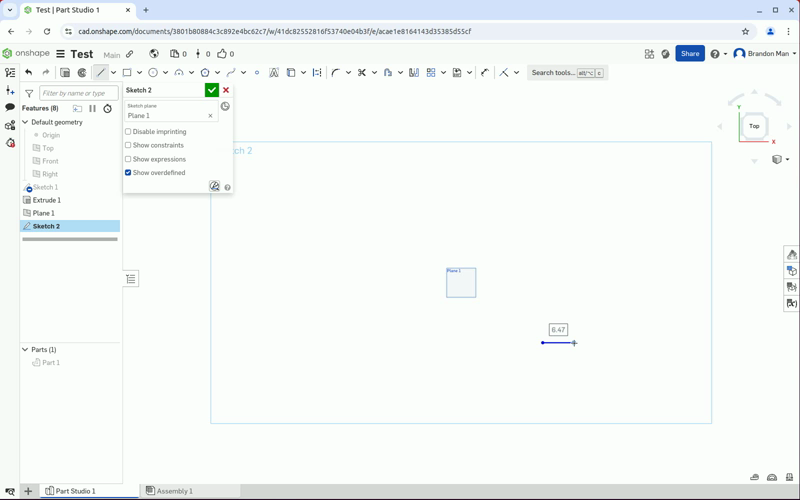
mouse_move(589, 342)
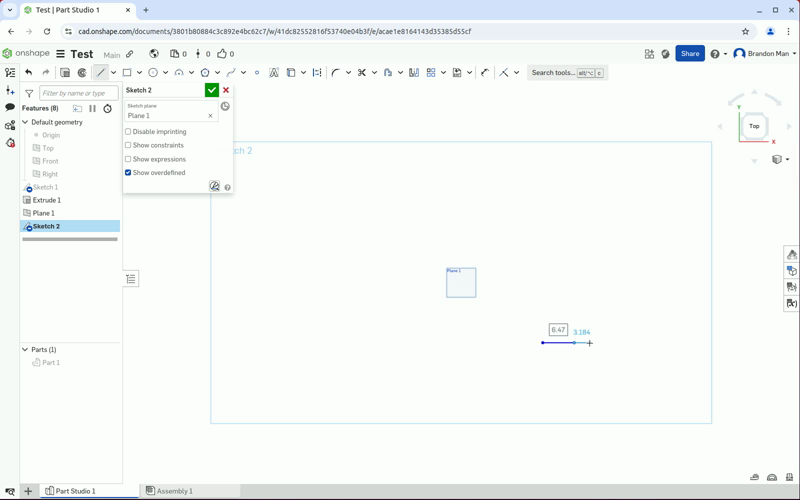
mouse_move(574, 315)
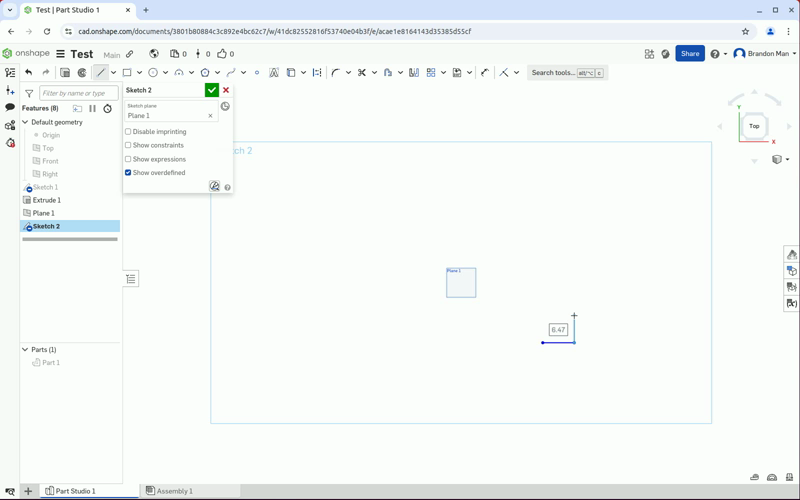
click(574, 315)
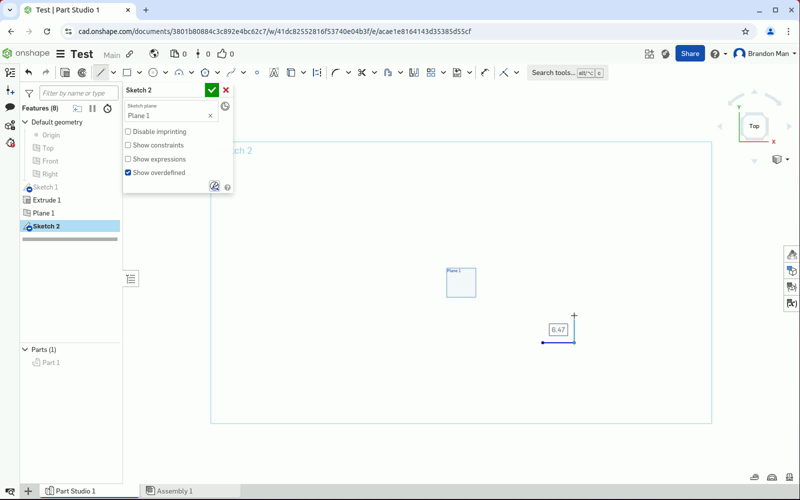
key_up(shift)
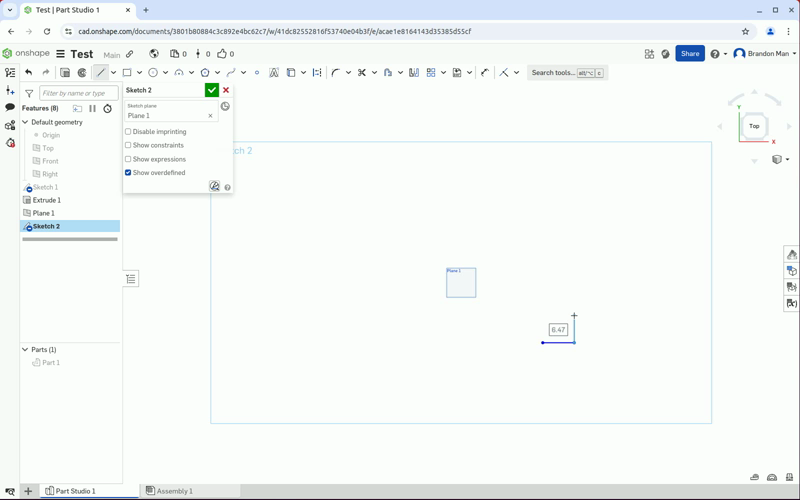
key_down(shift)
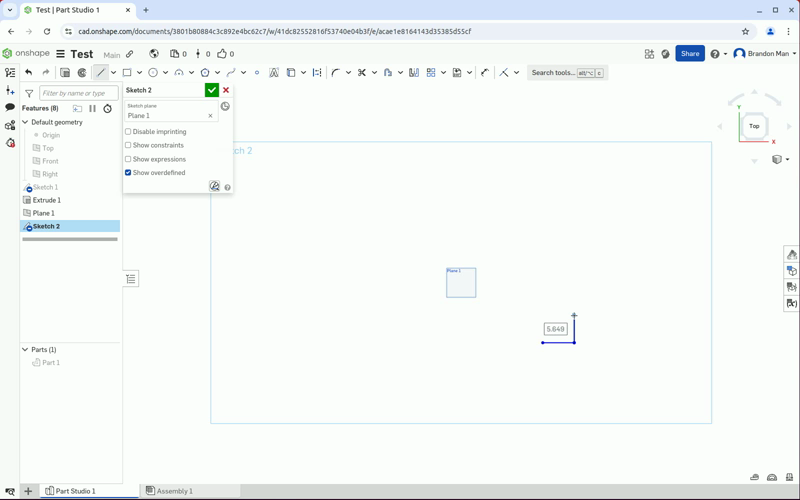
mouse_move(589, 315)
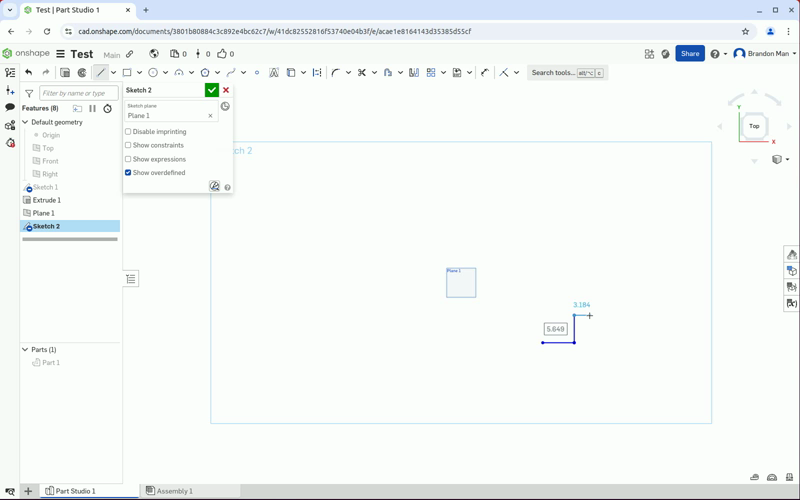
mouse_move(542, 315)
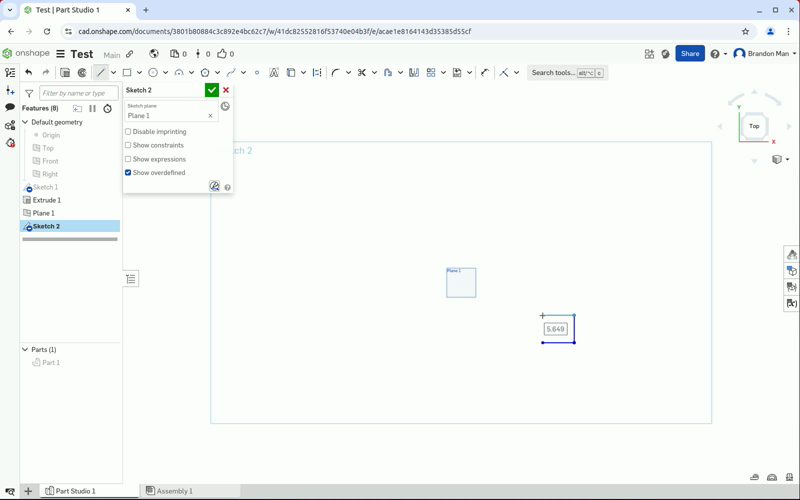
click(542, 315)
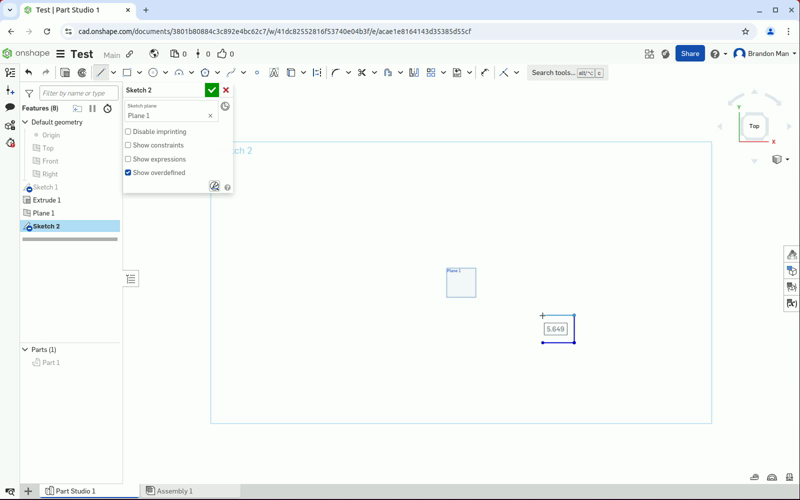
key_up(shift)
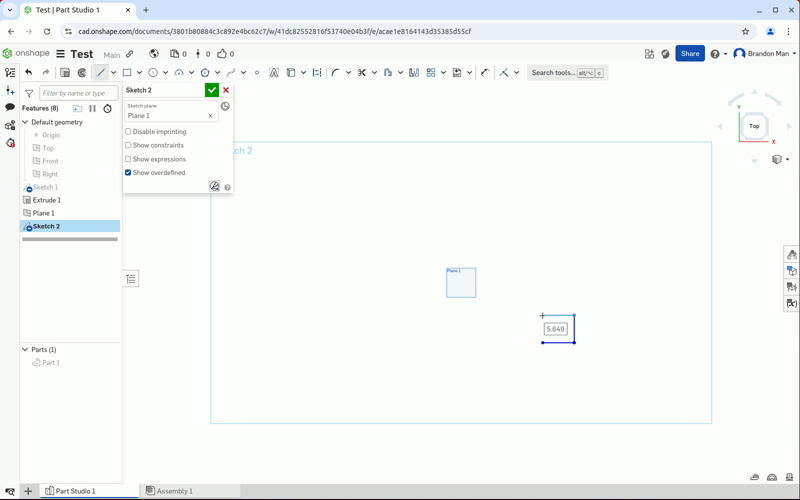
mouse_move(572, 315)
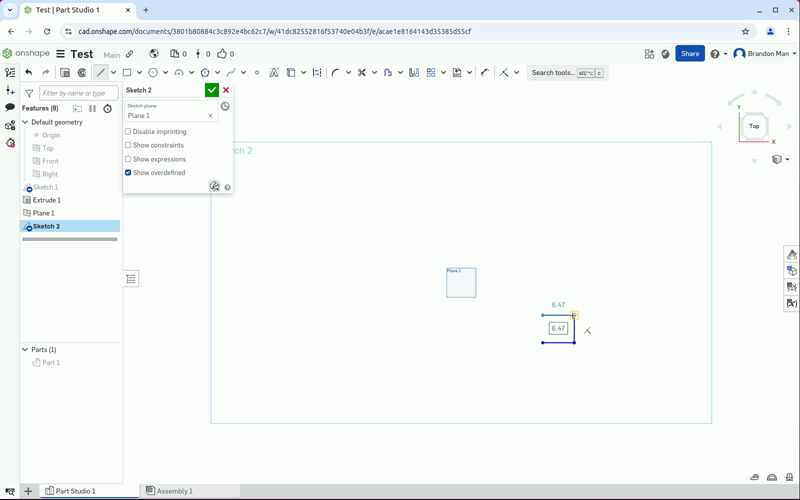
key_down(shift)
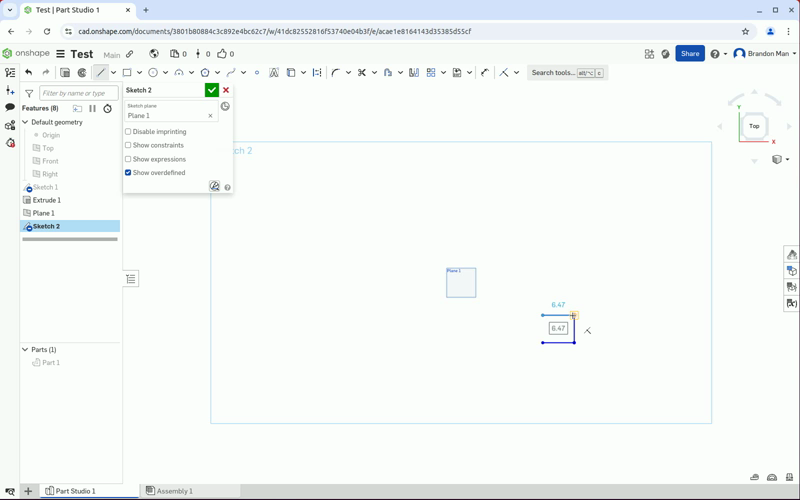
mouse_move(542, 342)
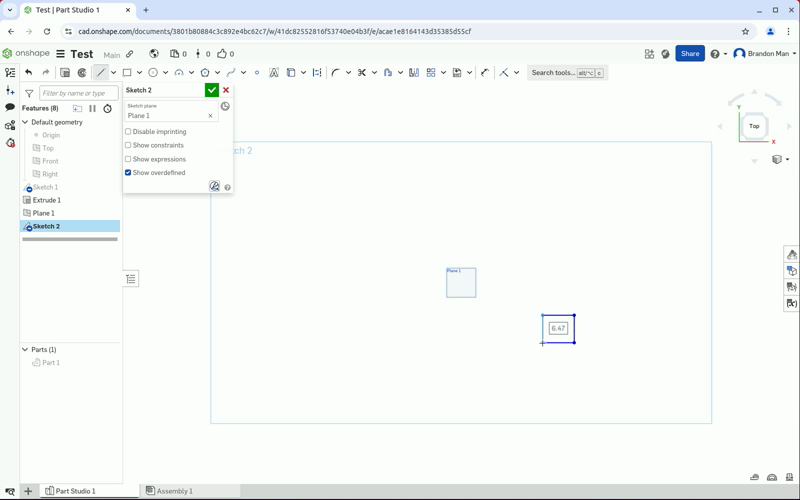
key_up(shift)
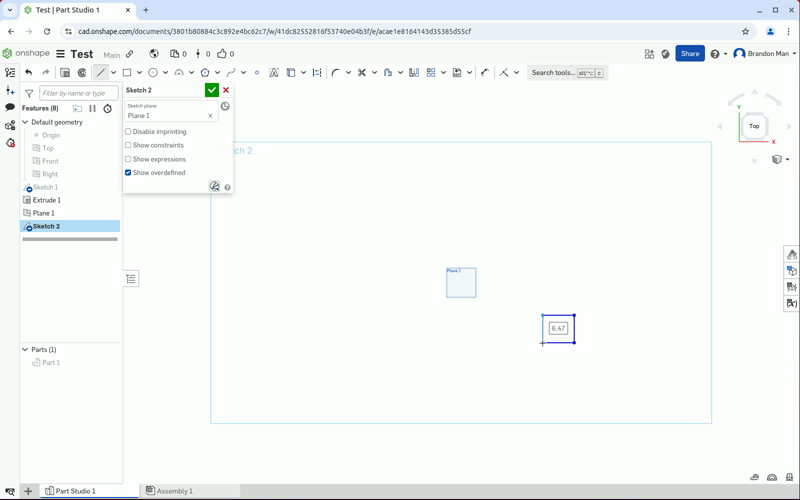
click(542, 342)
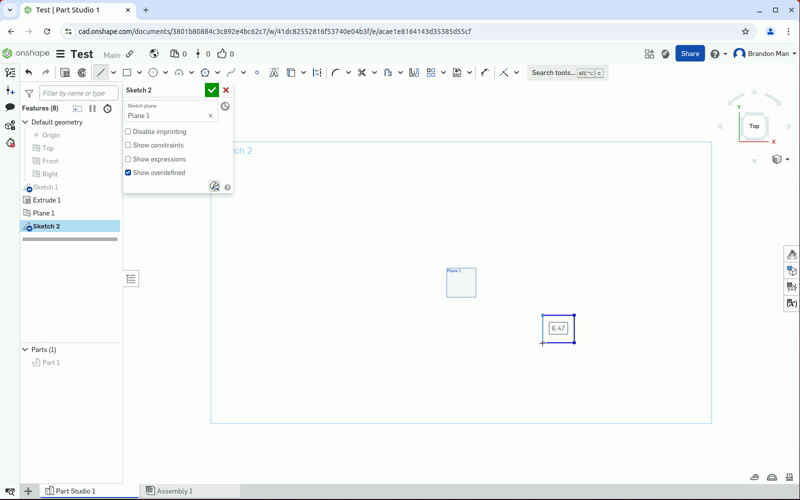
key(esc)
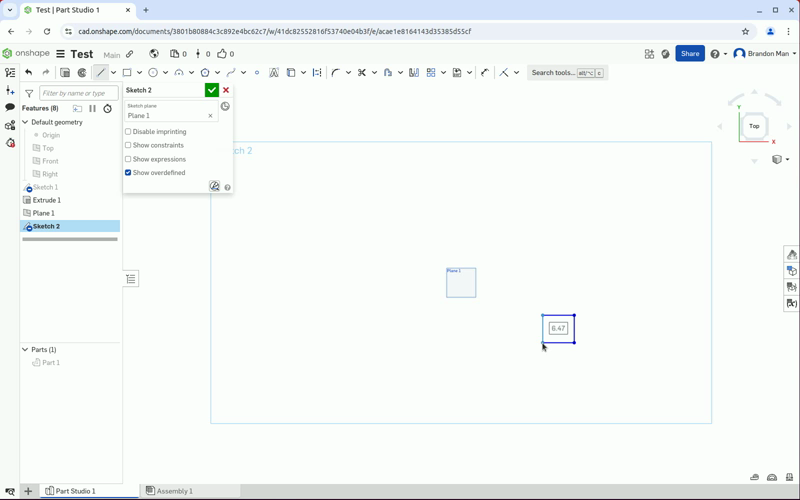
mouse_move(558, 336)
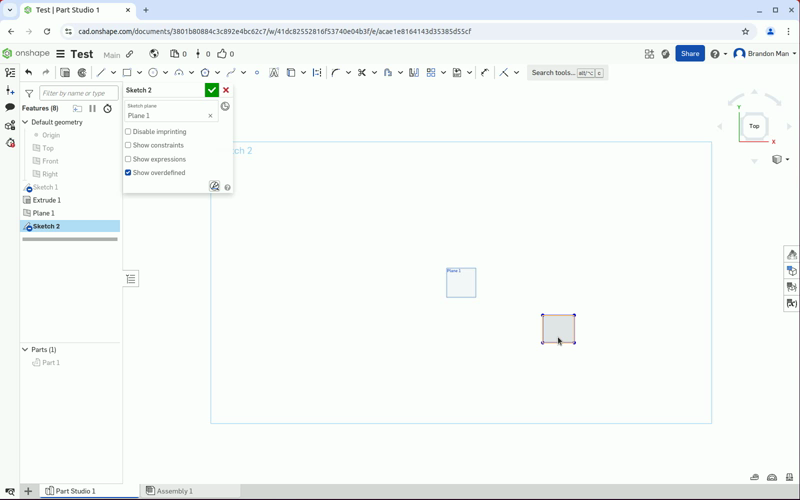
scroll(6)
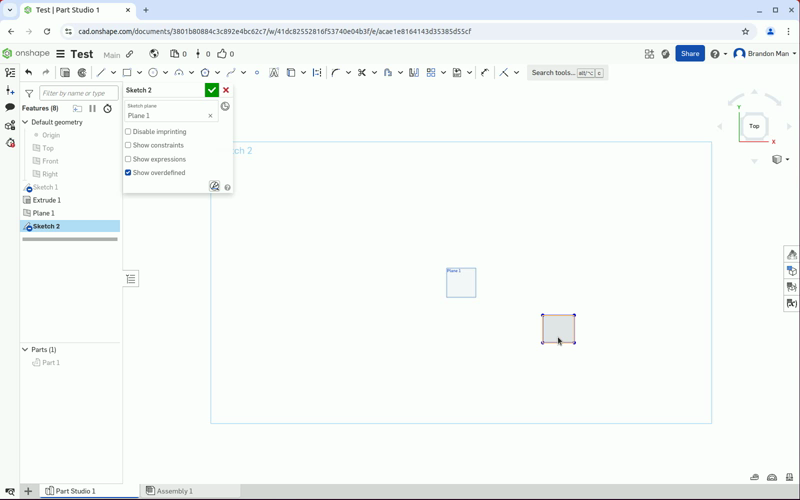
scroll(6)
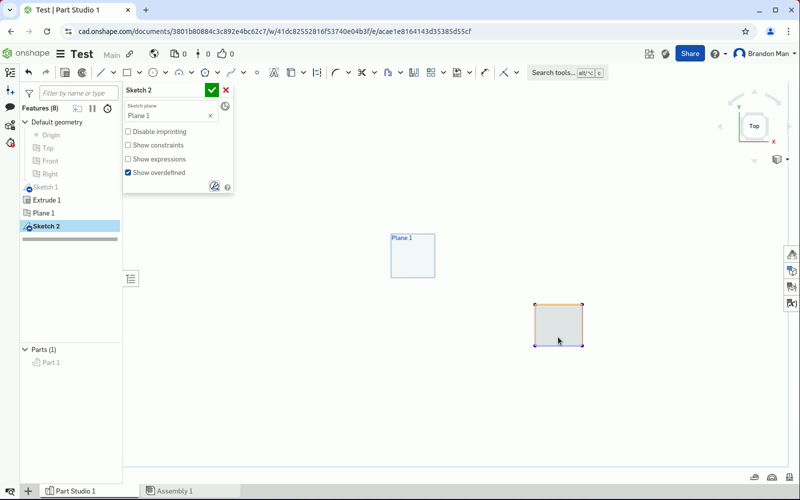
scroll(6)
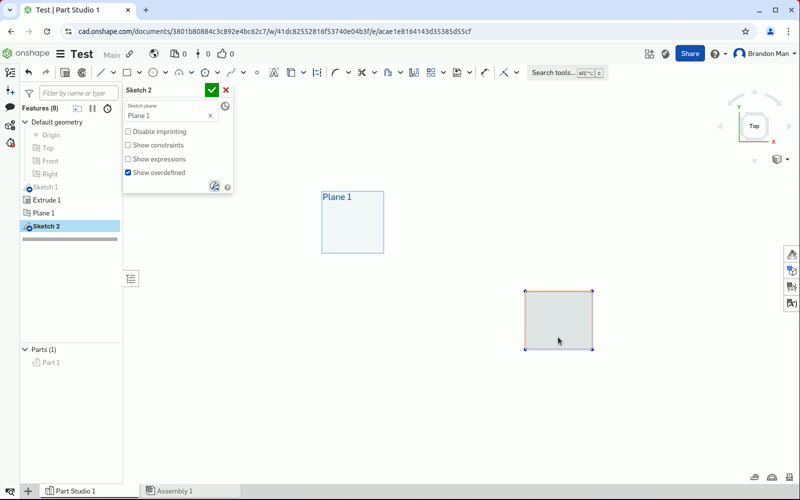
scroll(6)
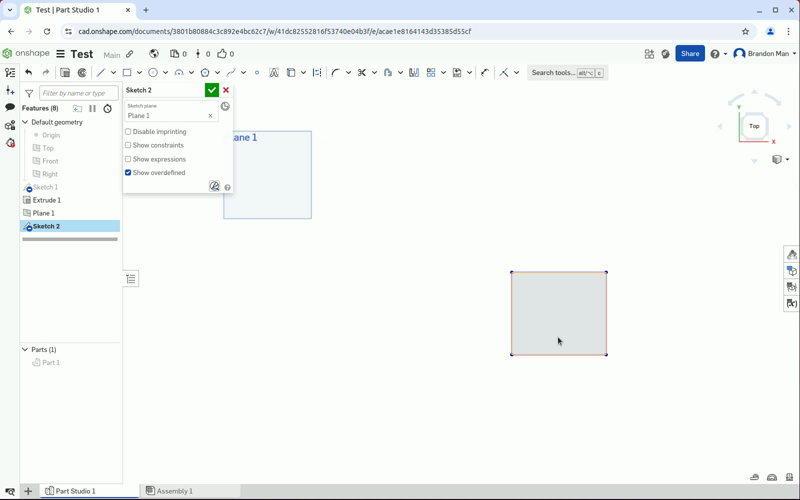
scroll(6)
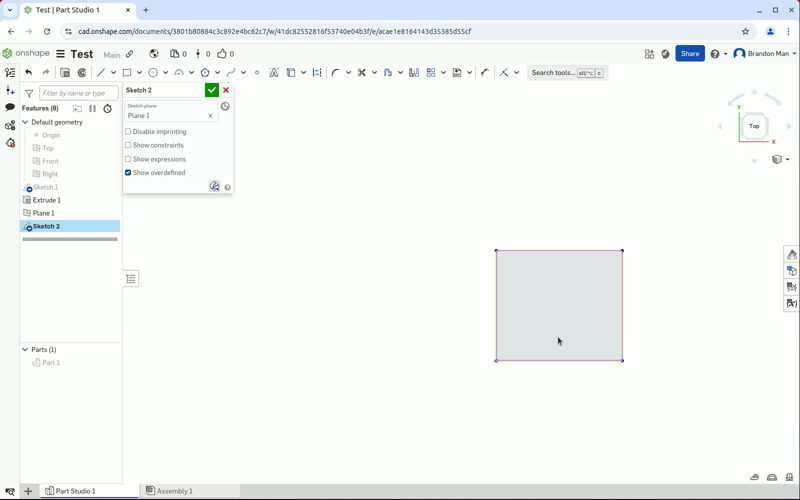
scroll(6)
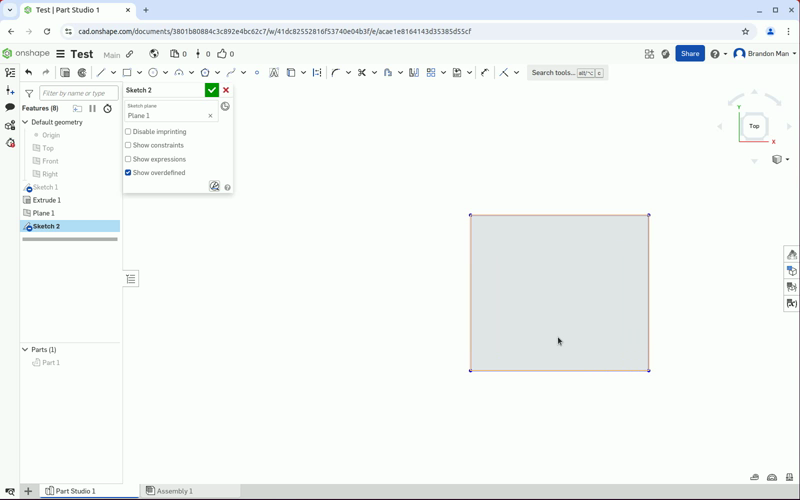
scroll(6)
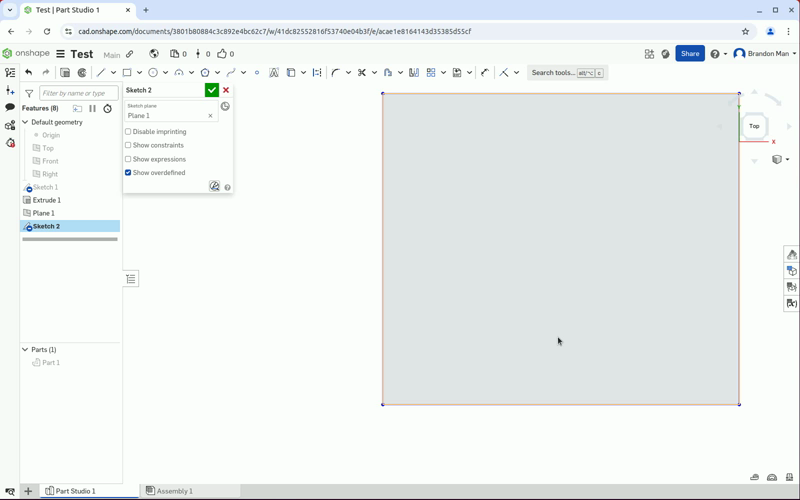
click(558, 336)
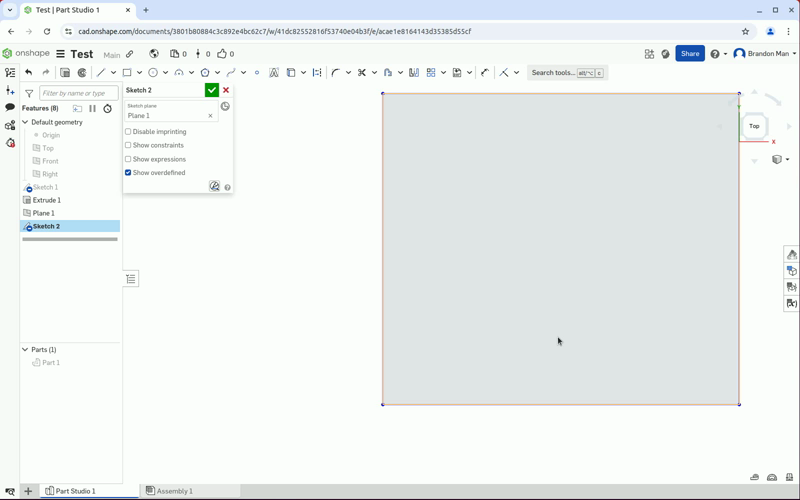
scroll(-6)
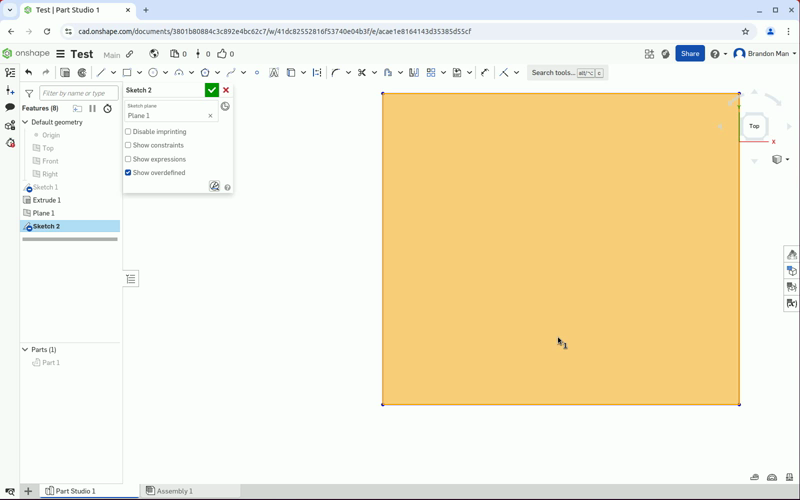
scroll(-6)
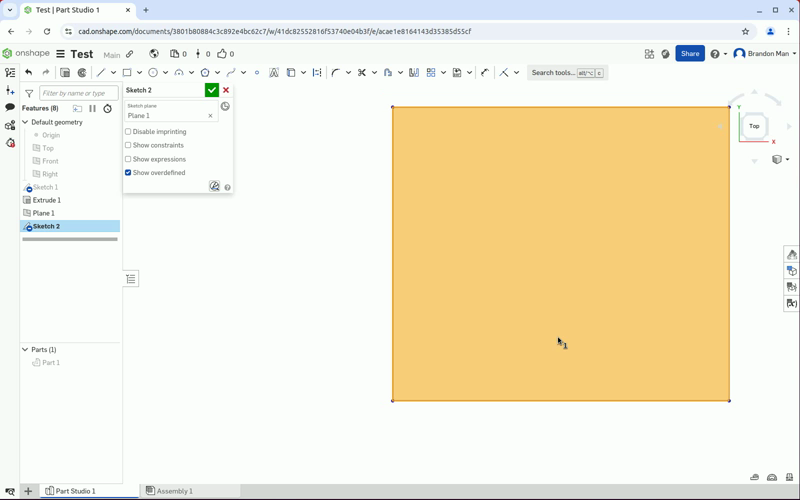
scroll(-6)
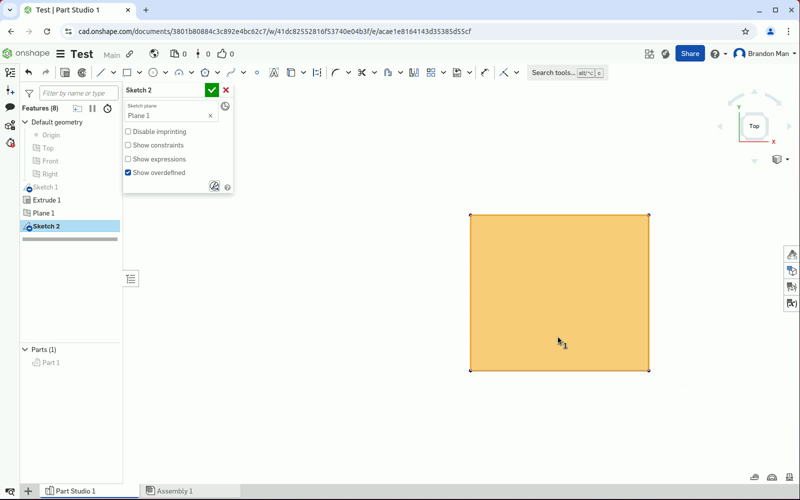
scroll(-6)
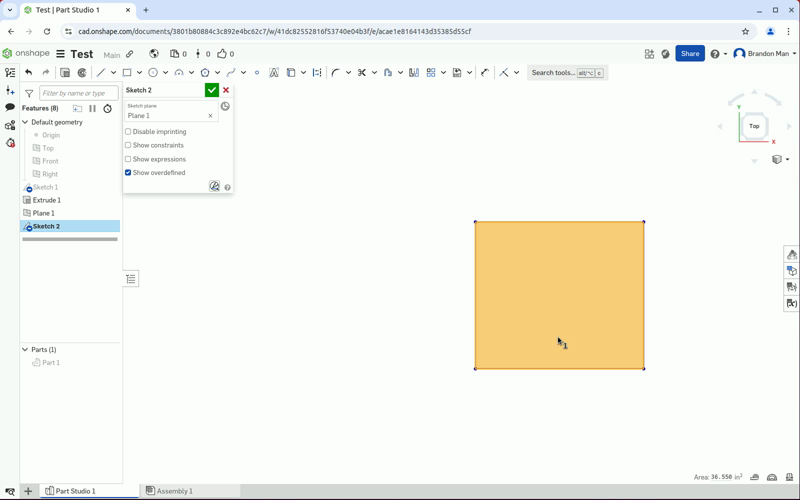
scroll(-6)
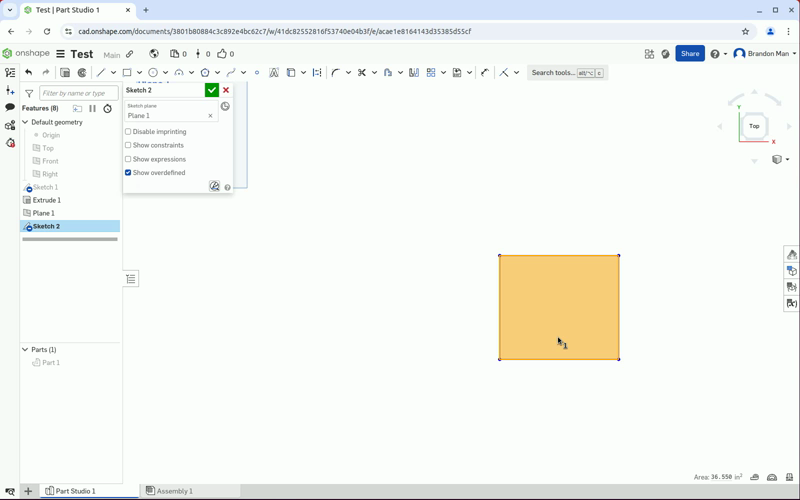
scroll(-6)
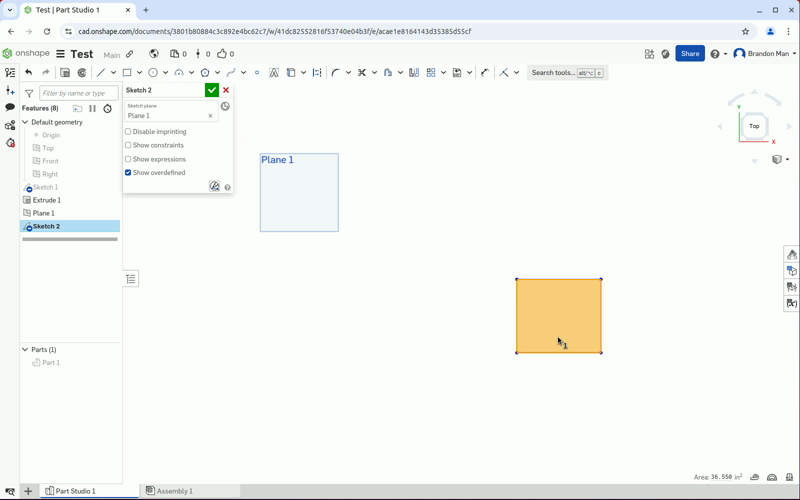
scroll(-6)
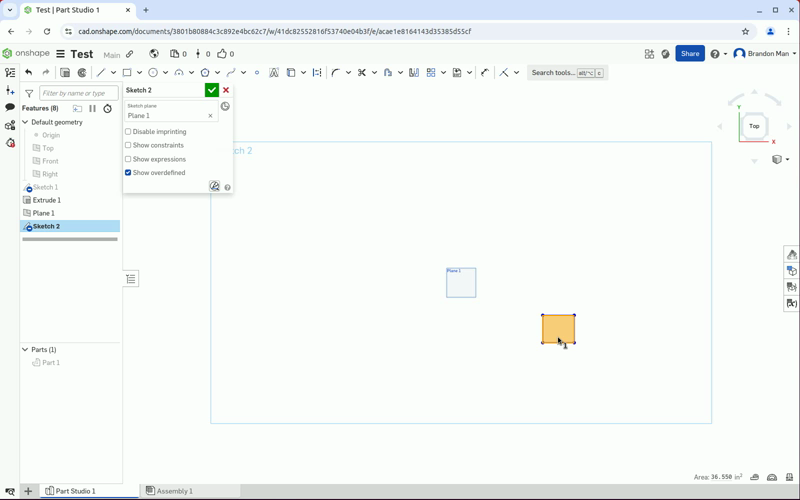
mouse_move(73, 352)
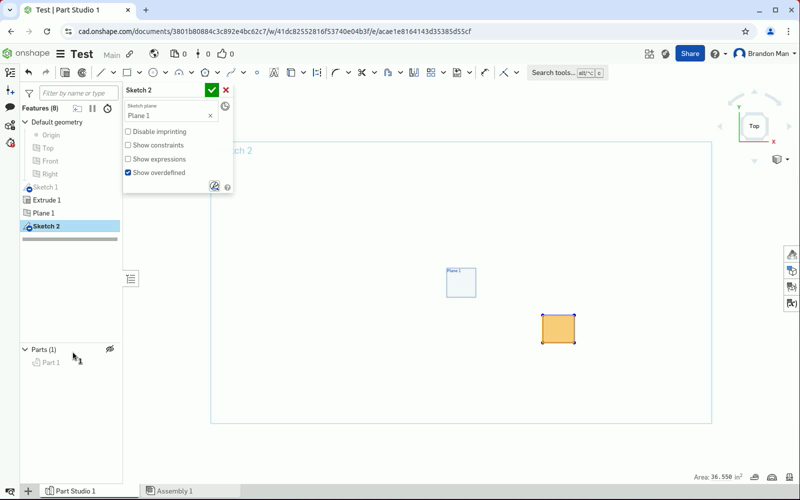
key(shift+y)
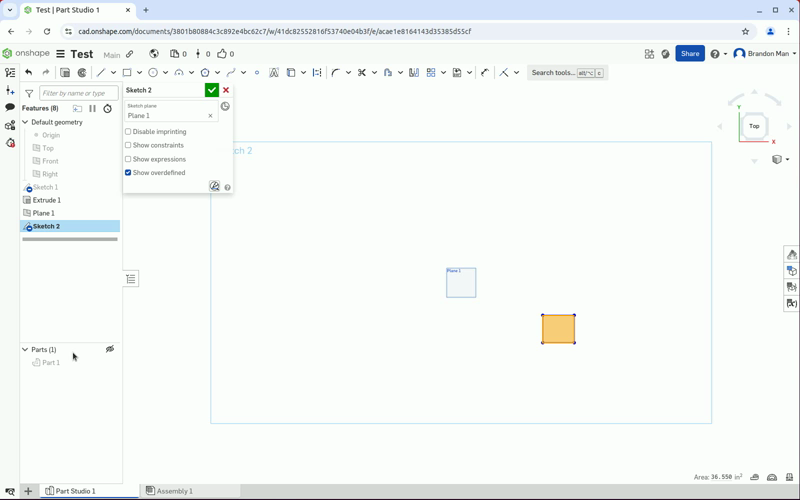
key(shift+e)
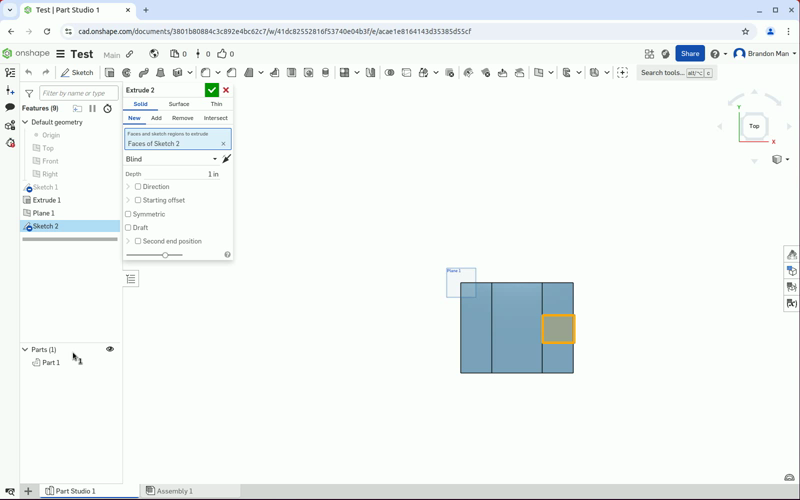
mouse_move(143, 106)
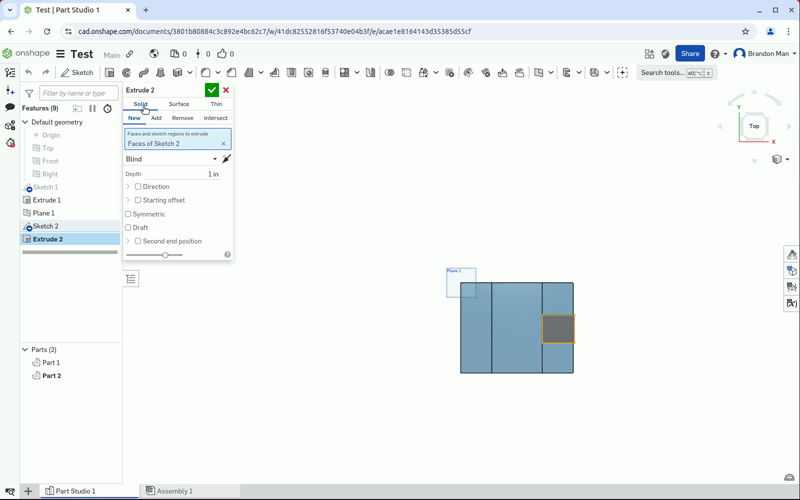
click(143, 106)
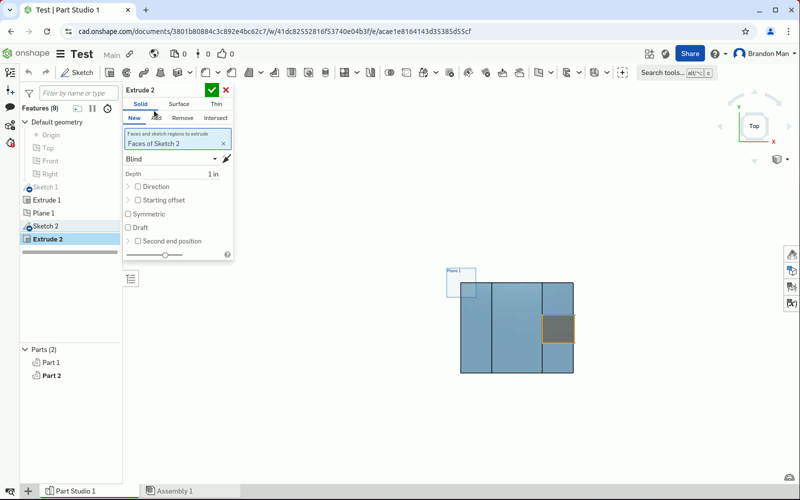
mouse_move(186, 120)
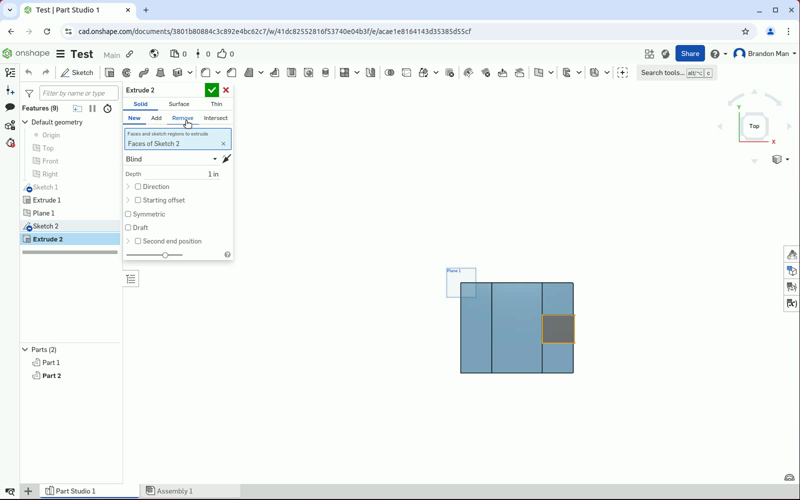
click(186, 120)
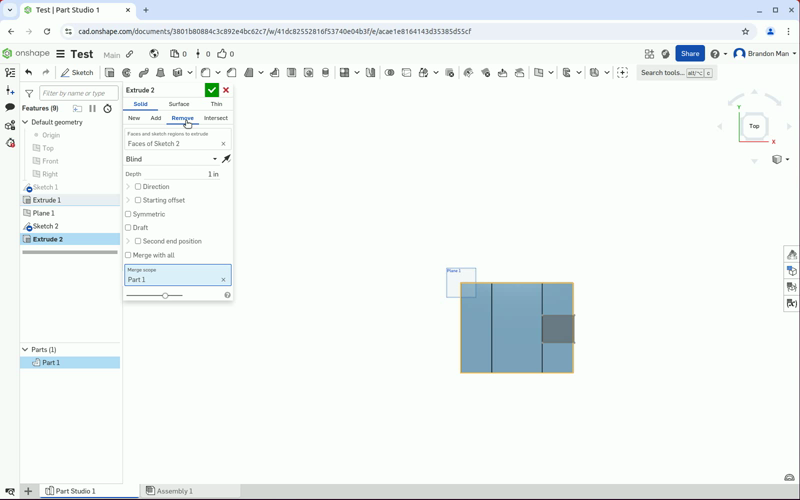
key(tab, 4)
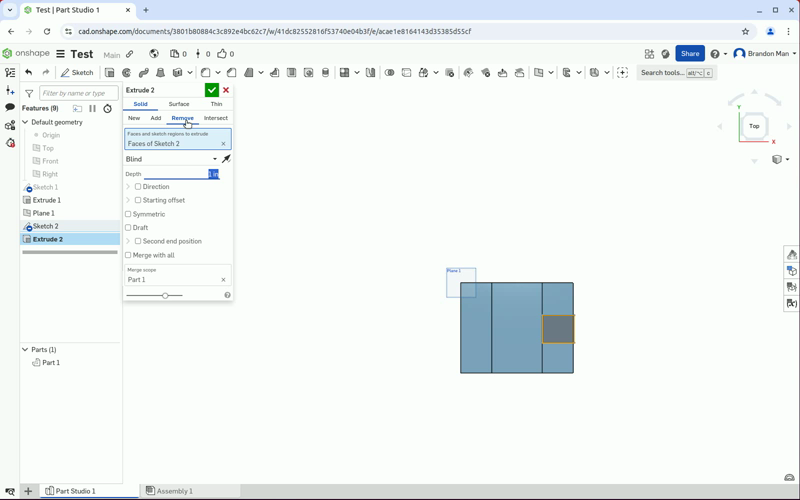
text(5.055)
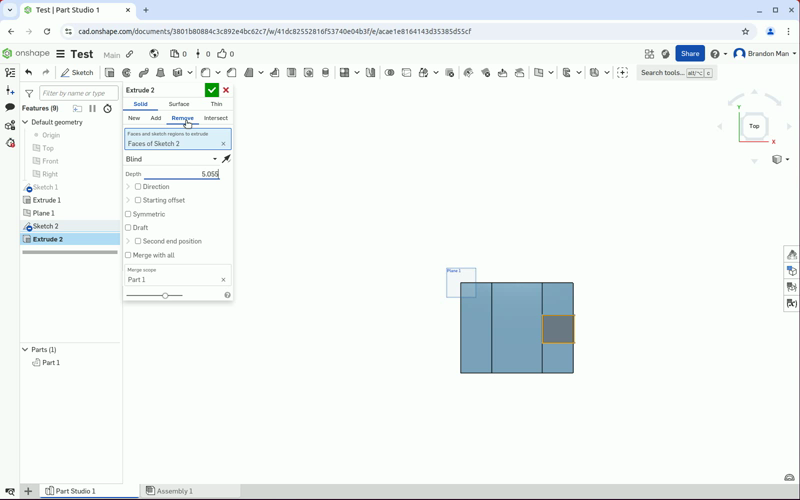
key(tab, 6)
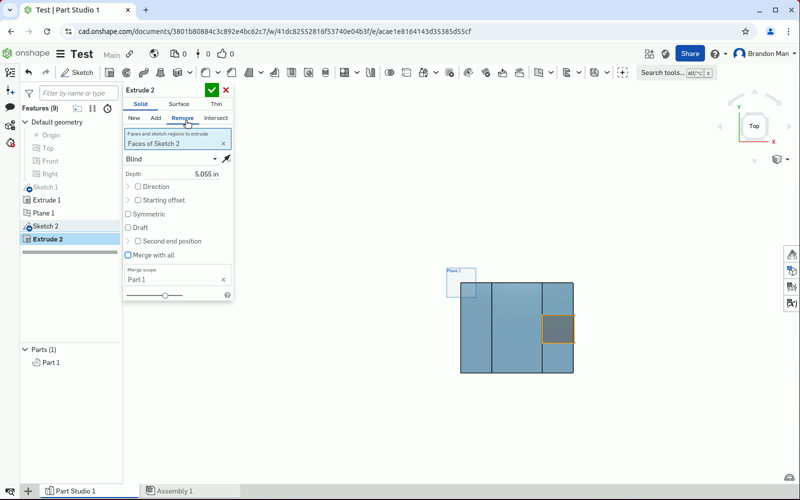
key(space)
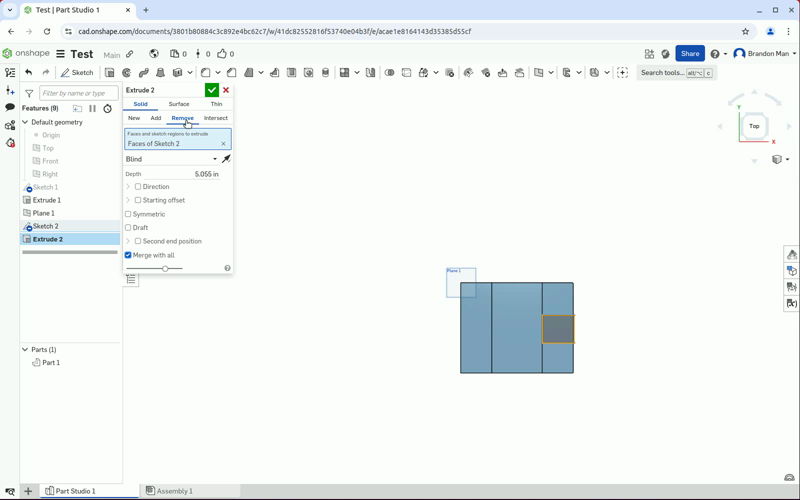
key(enter)
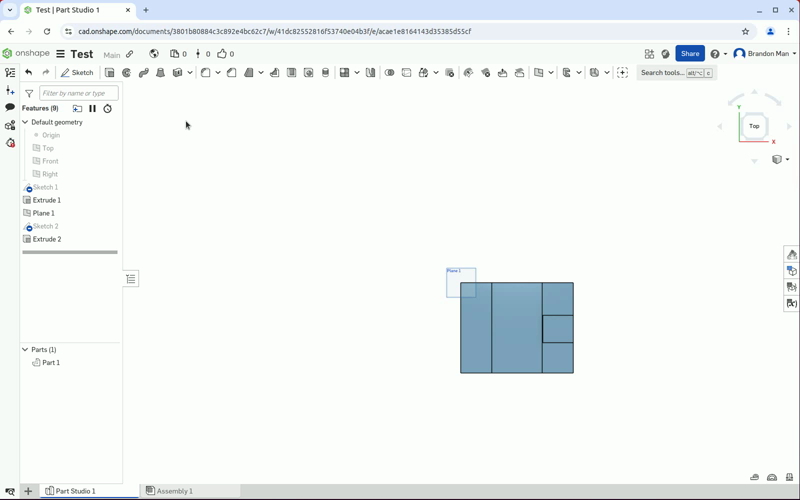
key(shift+h)
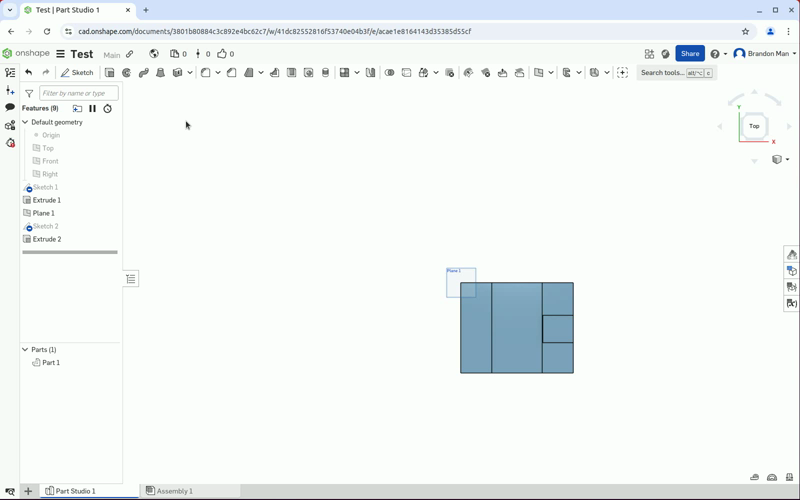
key(shift+h)
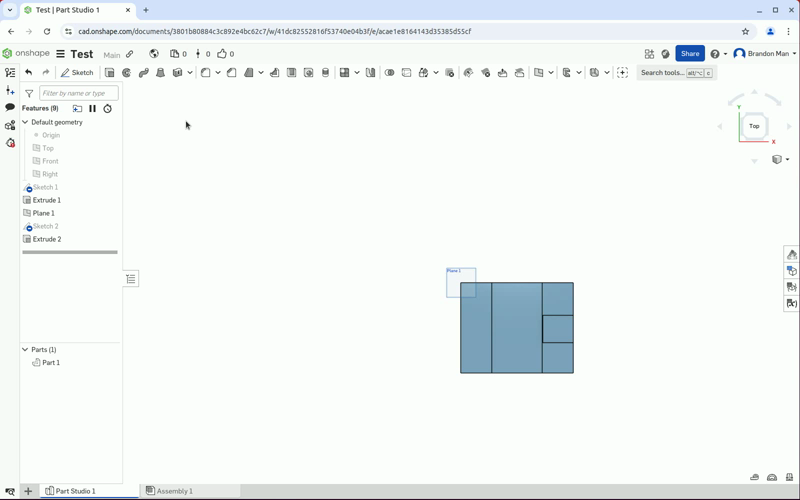
mouse_move(73, 189)
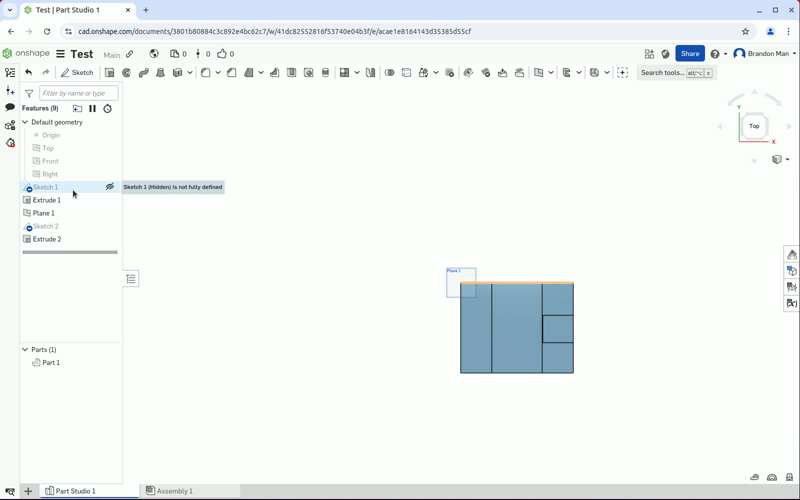
click(73, 189)
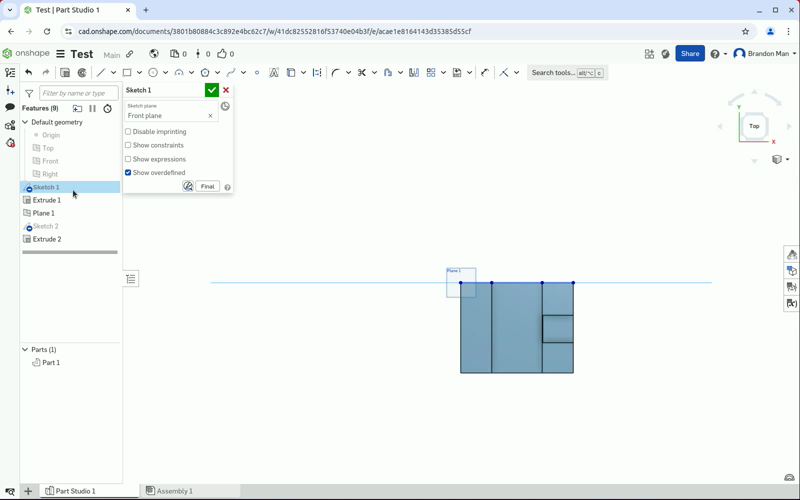
mouse_move(229, 92)
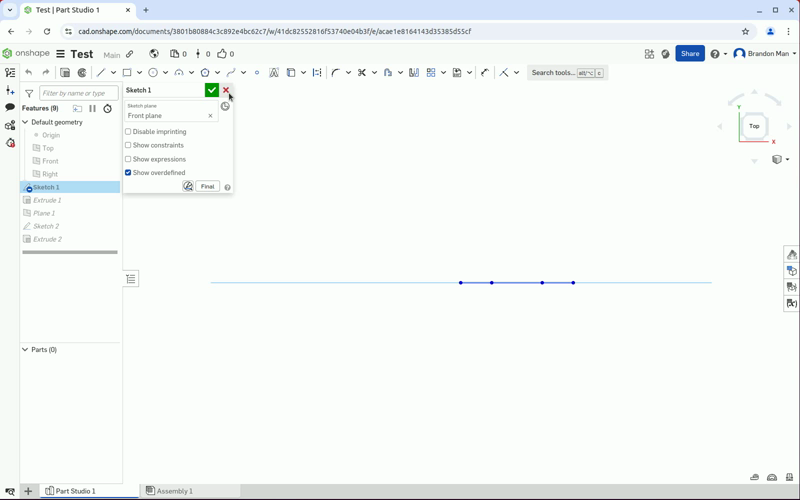
click(229, 92)
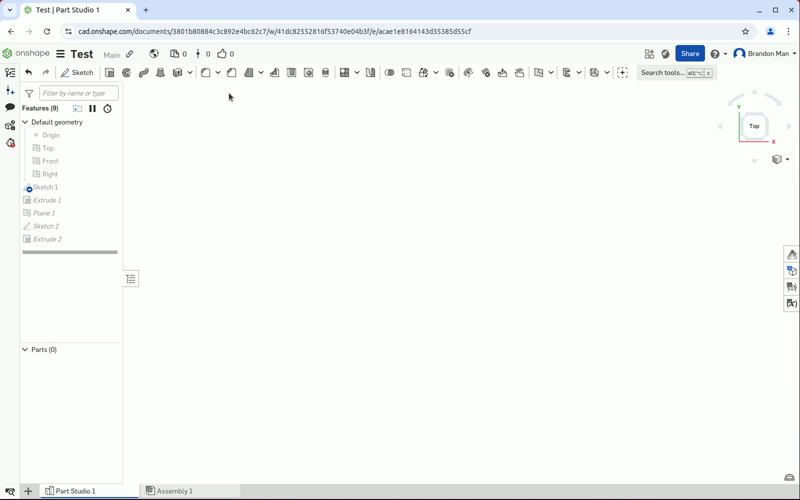
key(shift+s)
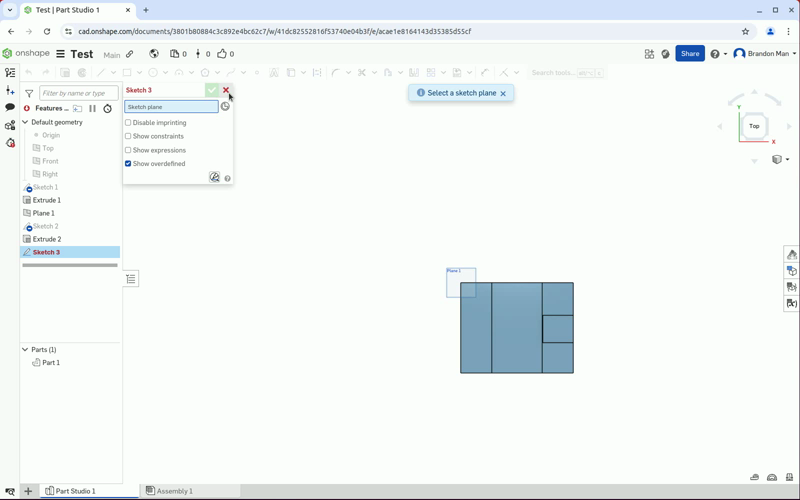
mouse_move(73, 215)
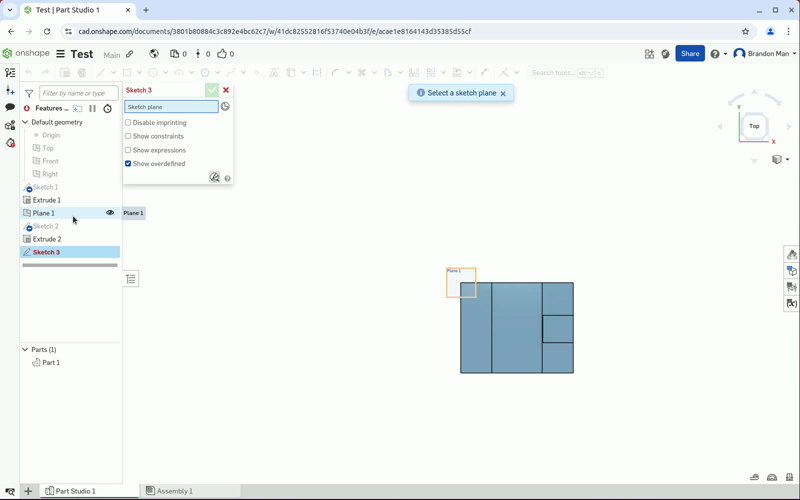
click(73, 215)
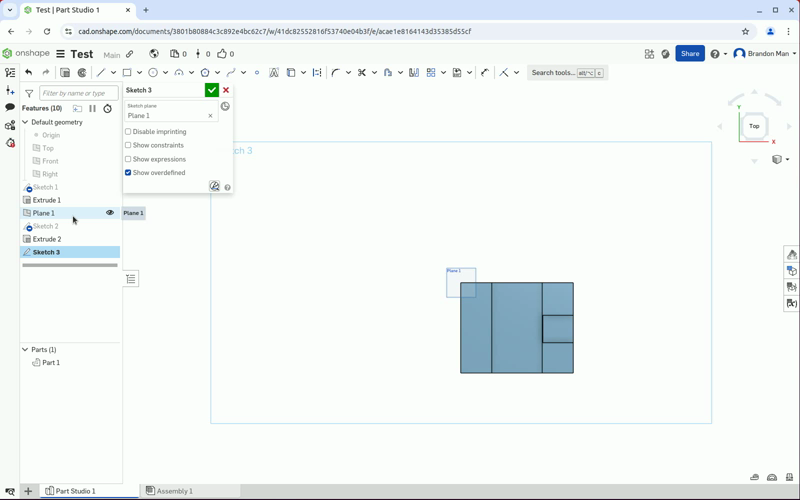
mouse_move(73, 352)
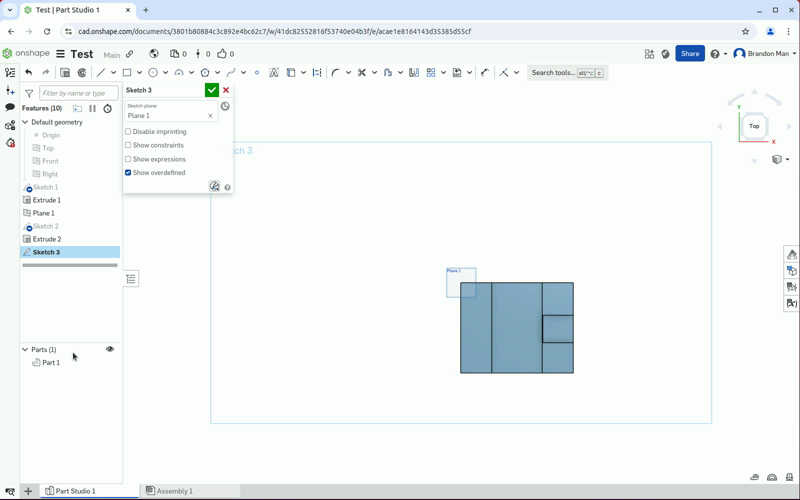
key(y)
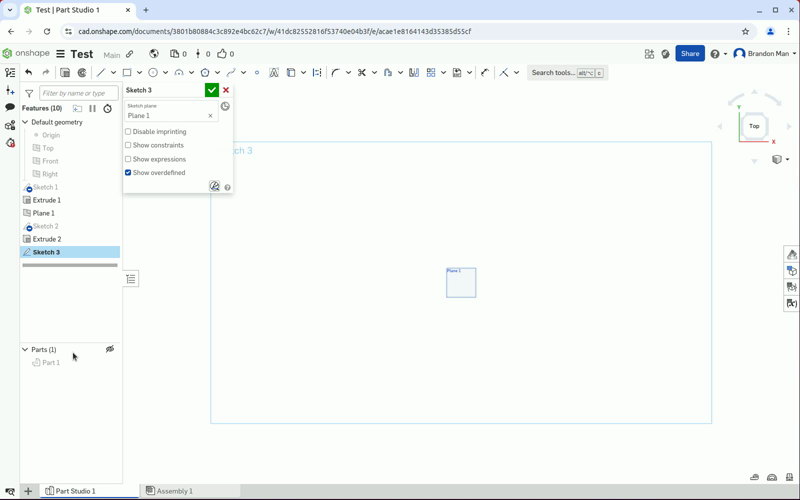
key(l)
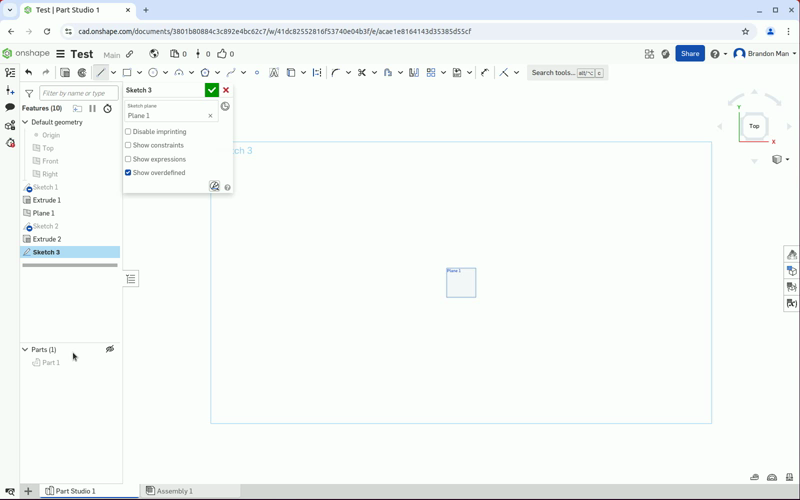
key_down(shift)
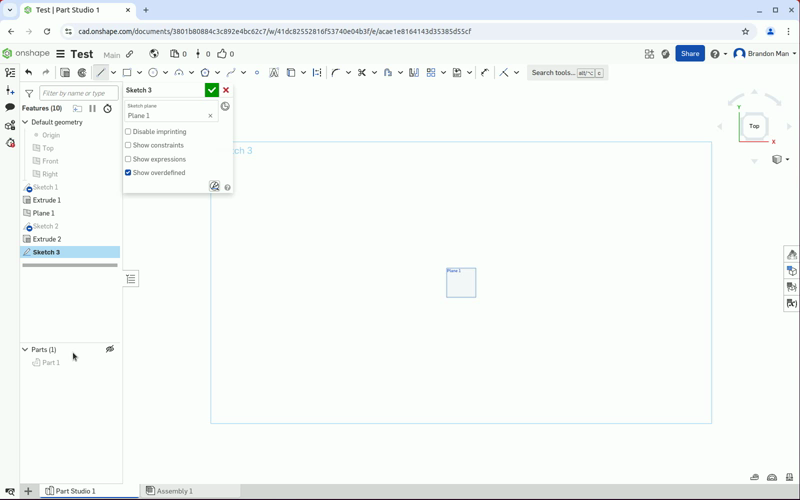
mouse_move(460, 346)
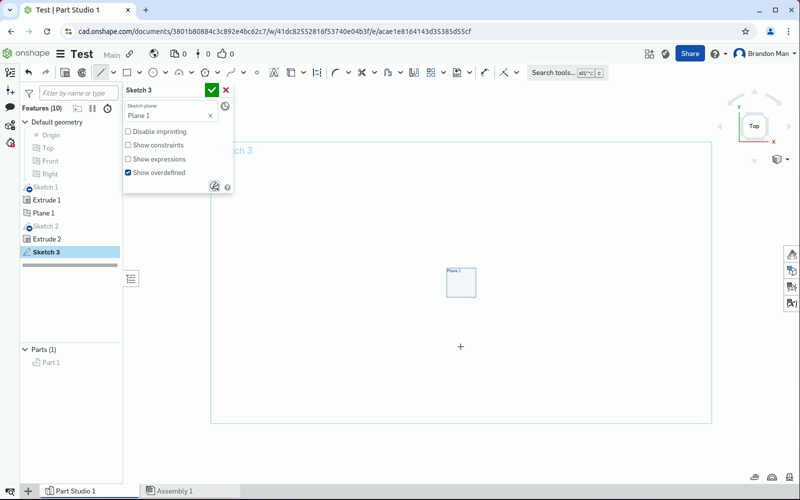
click(460, 346)
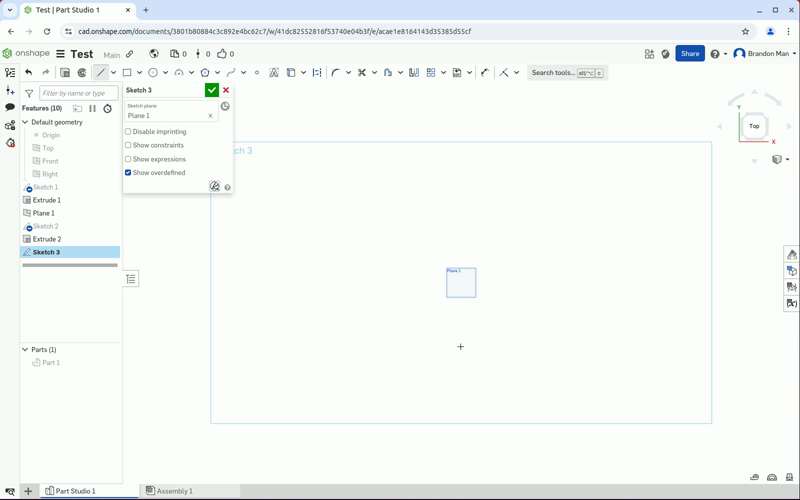
key_up(shift)
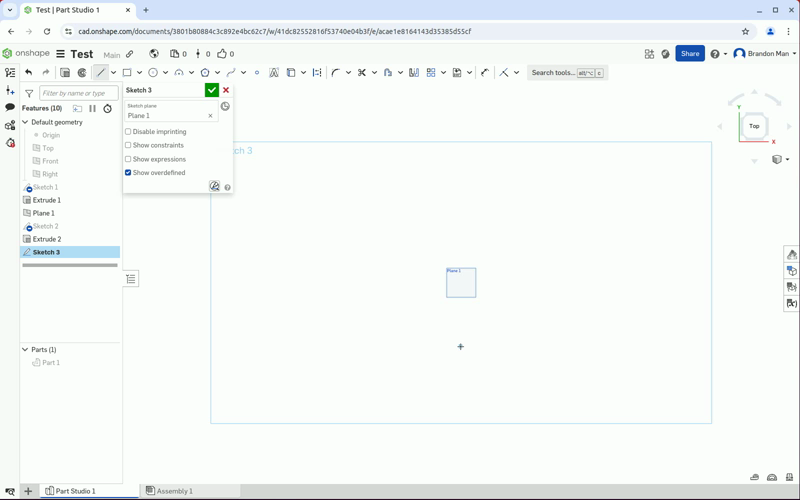
key_down(shift)
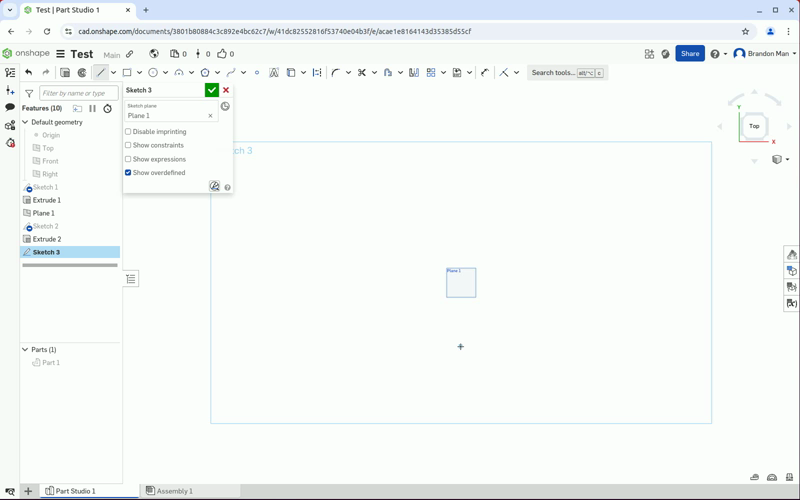
mouse_move(490, 346)
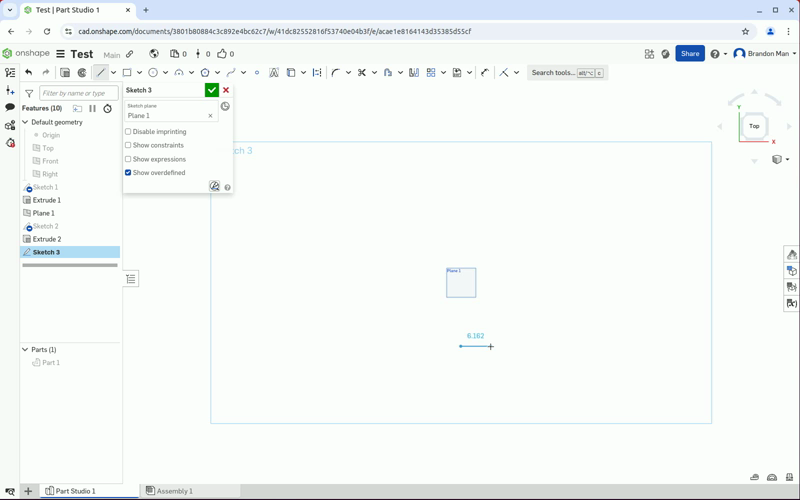
mouse_move(492, 346)
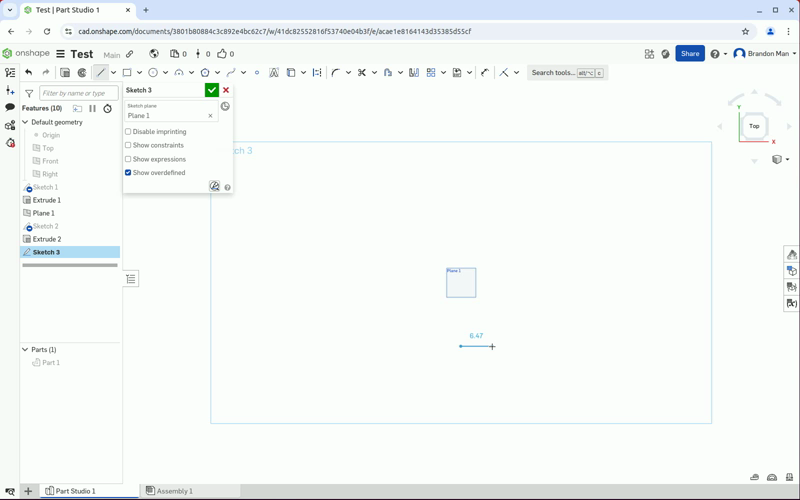
click(492, 346)
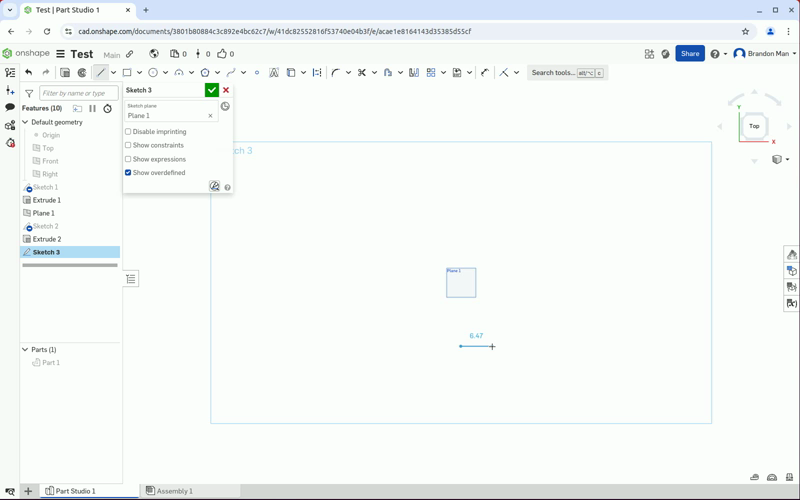
key_up(shift)
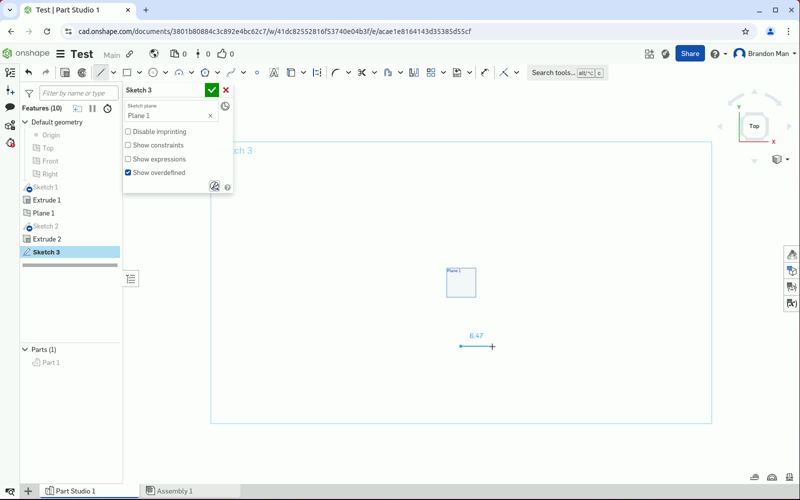
key_down(shift)
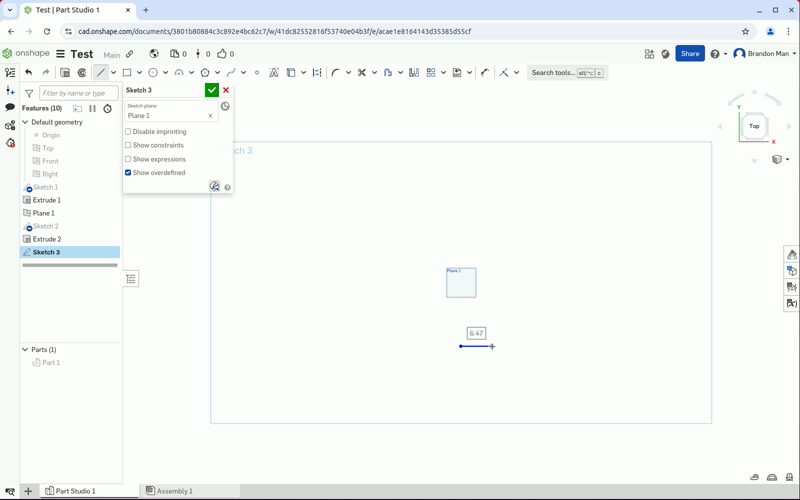
mouse_move(522, 346)
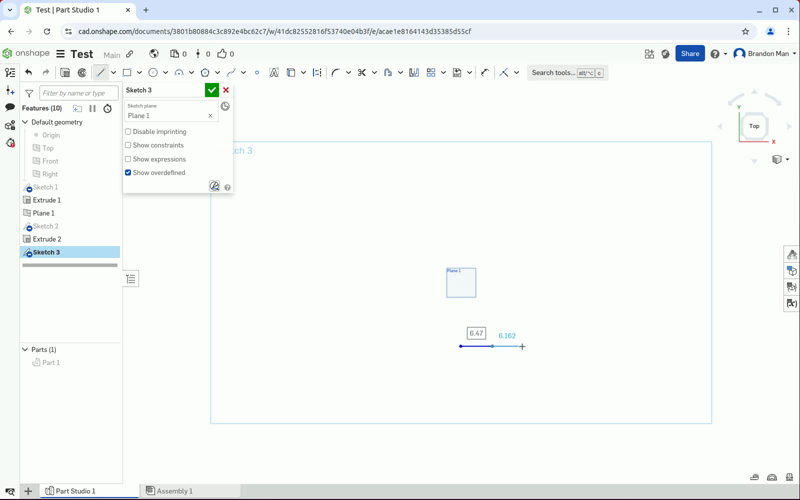
mouse_move(492, 315)
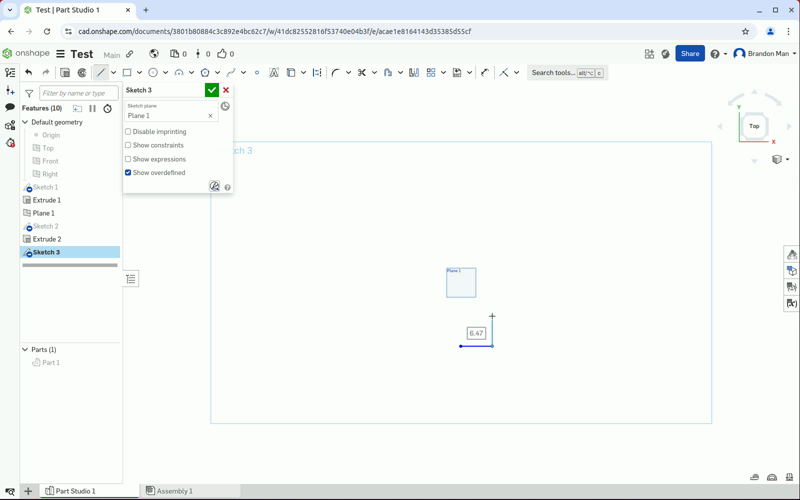
click(492, 315)
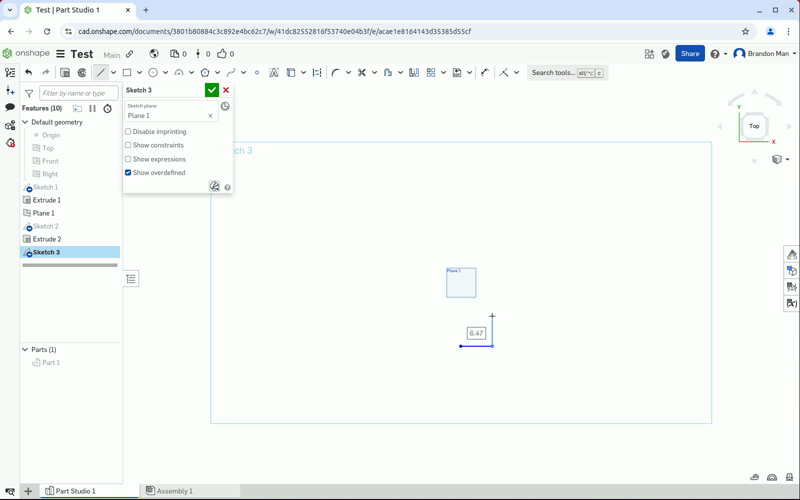
key_up(shift)
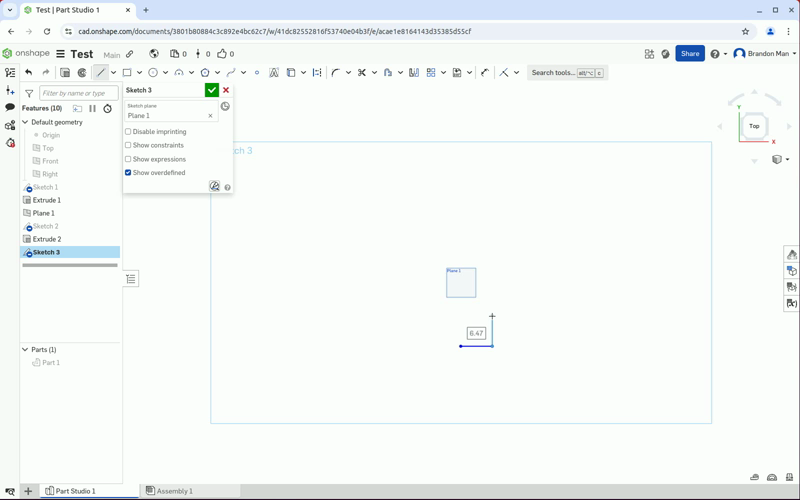
key_down(shift)
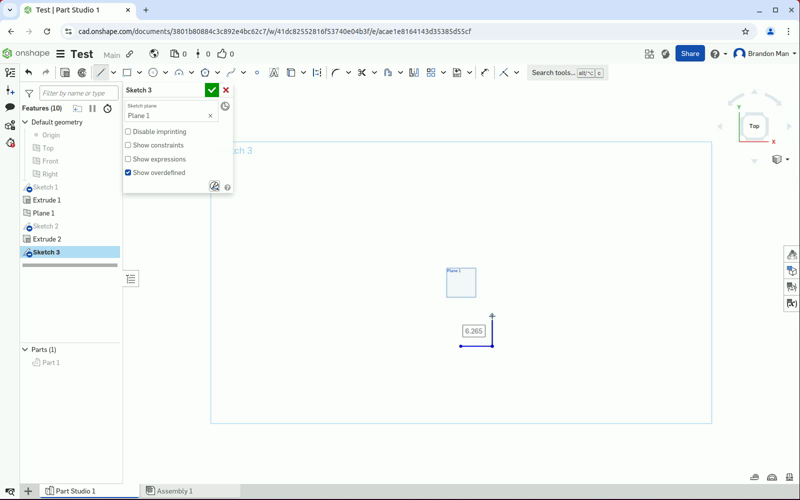
mouse_move(522, 315)
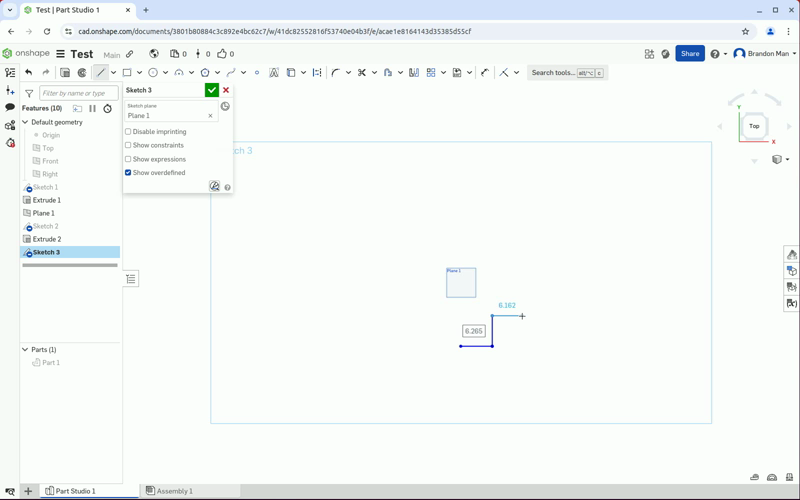
mouse_move(460, 315)
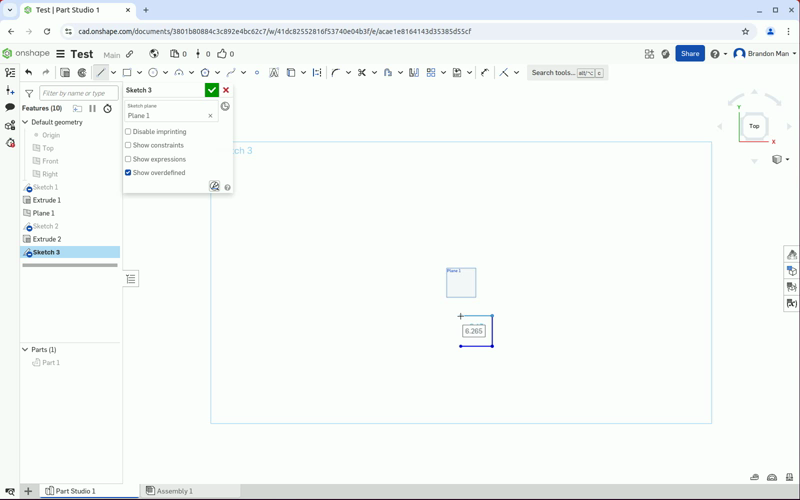
click(460, 315)
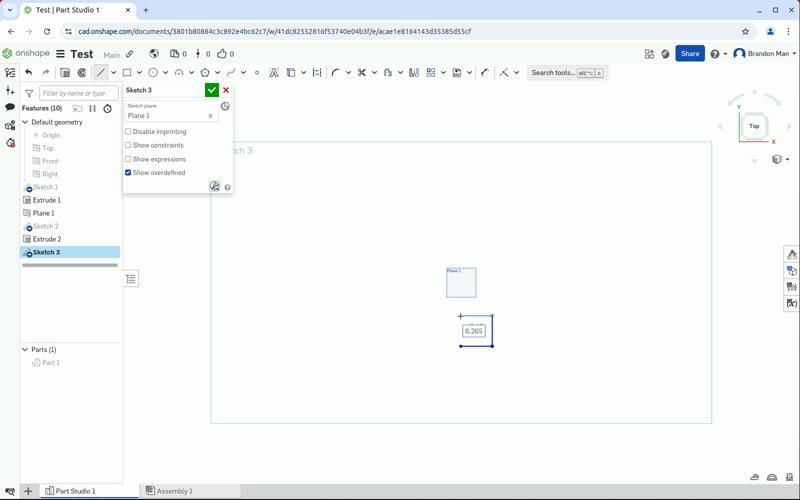
key_up(shift)
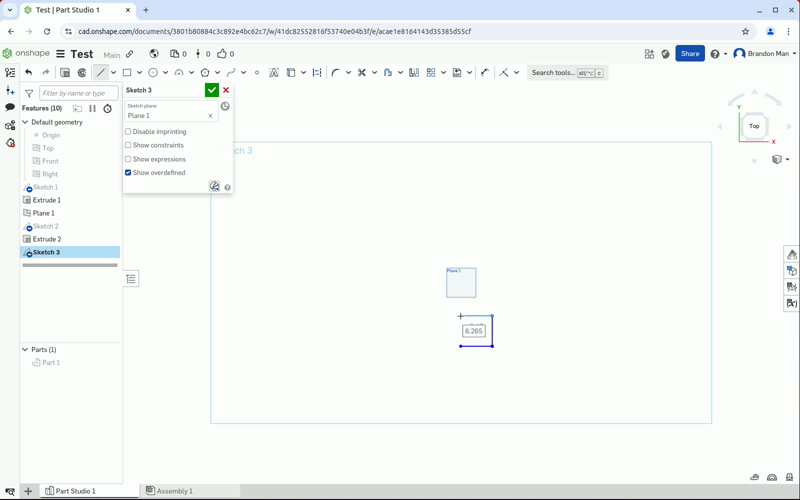
mouse_move(490, 315)
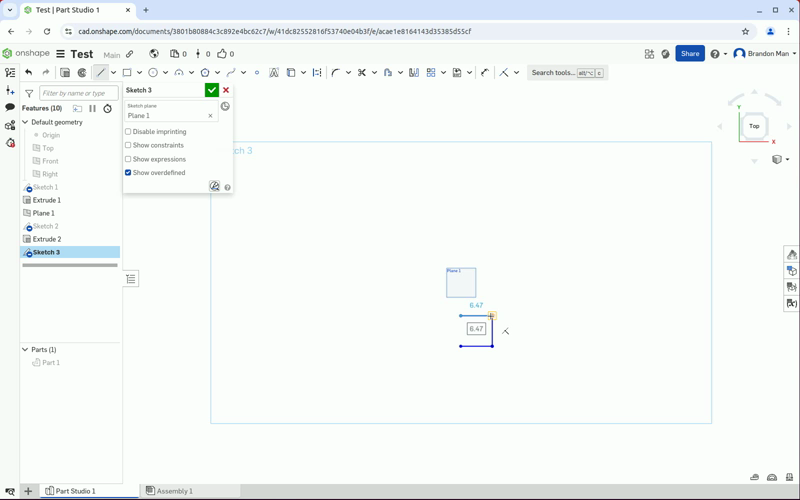
key_down(shift)
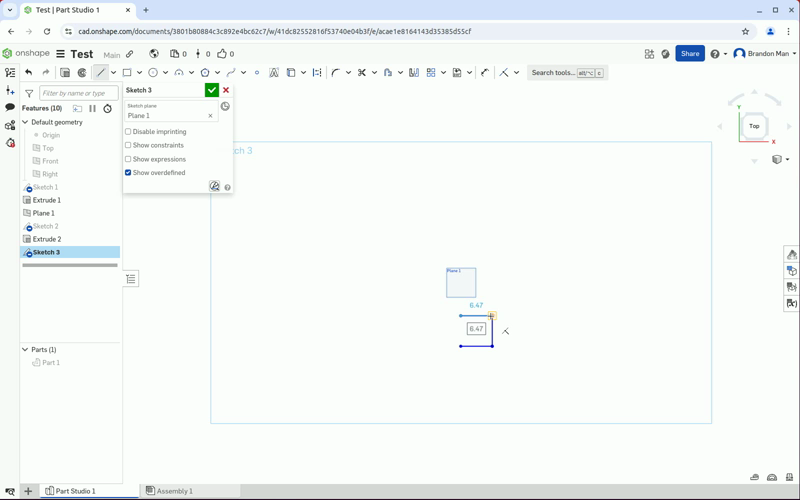
mouse_move(460, 346)
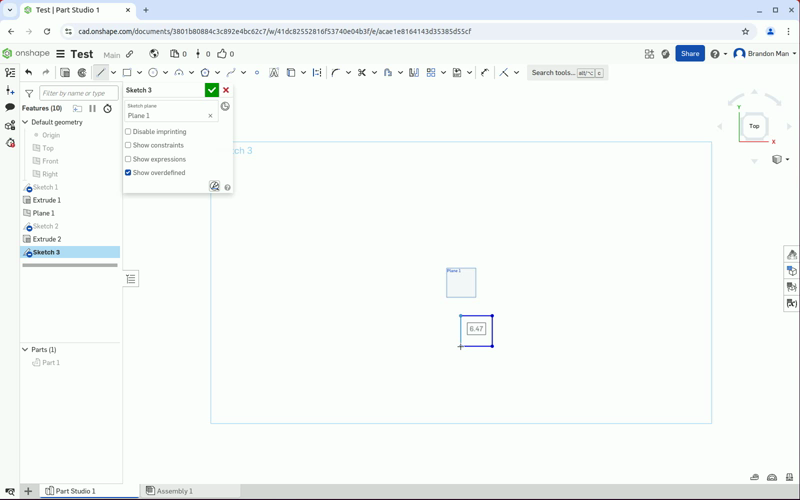
key_up(shift)
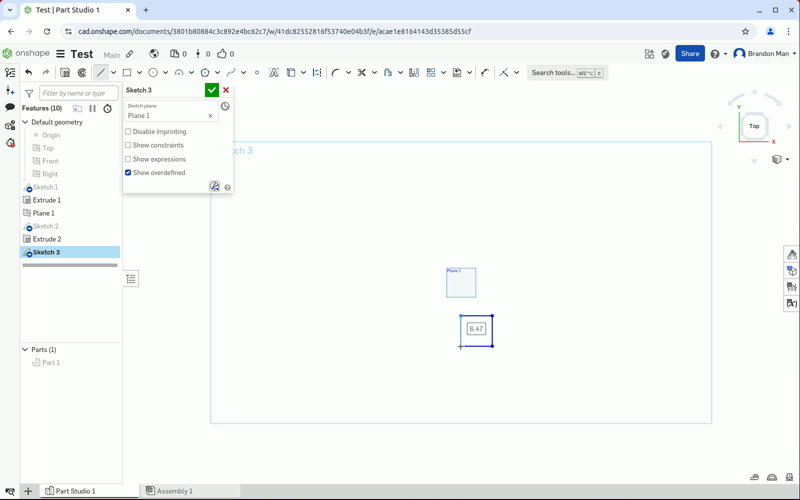
click(460, 346)
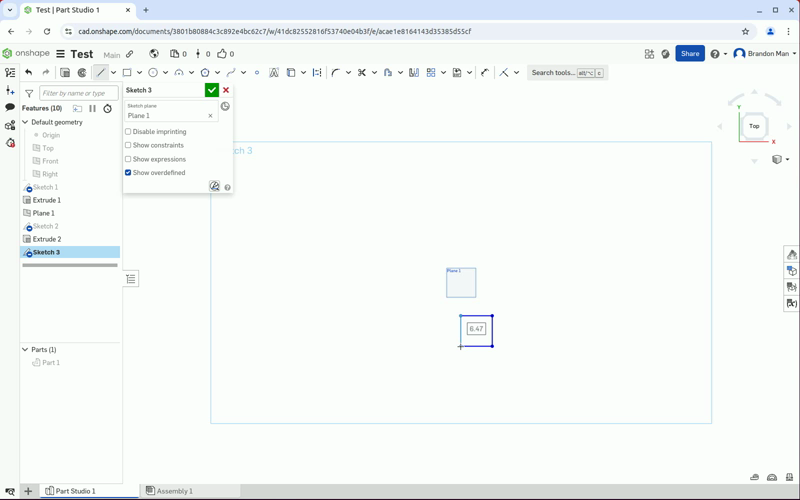
key(esc)
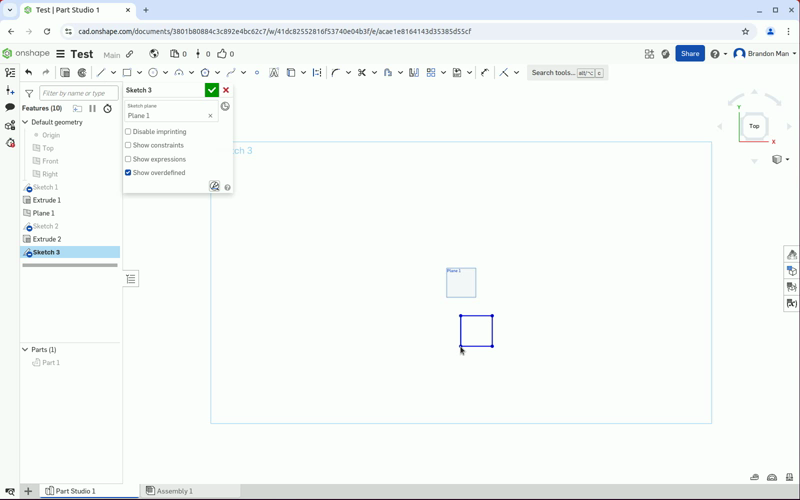
mouse_move(486, 341)
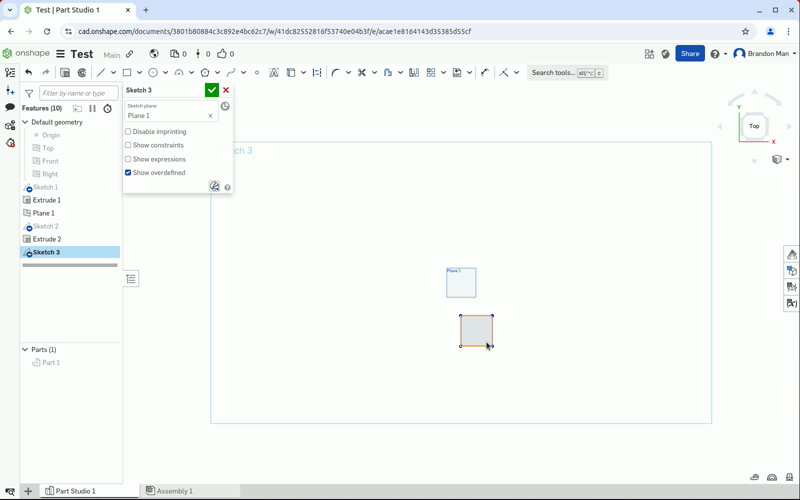
scroll(6)
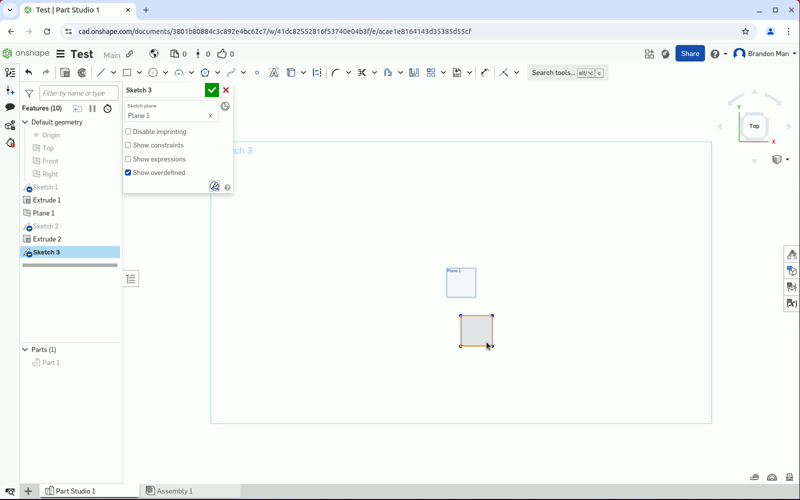
scroll(6)
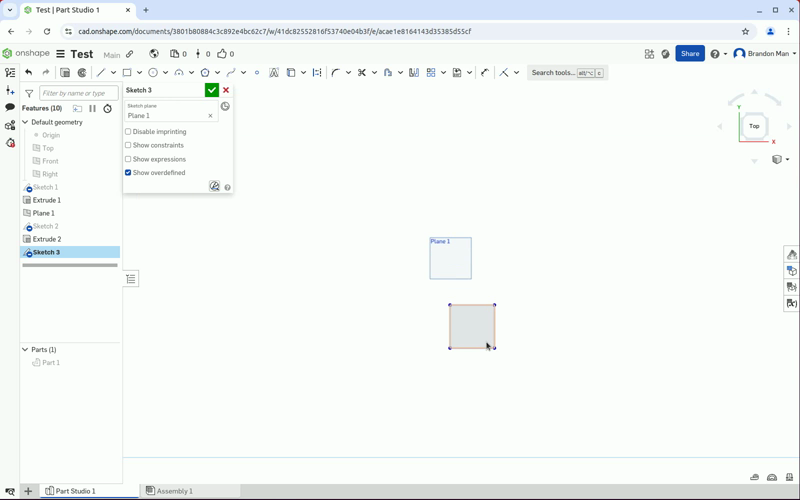
scroll(6)
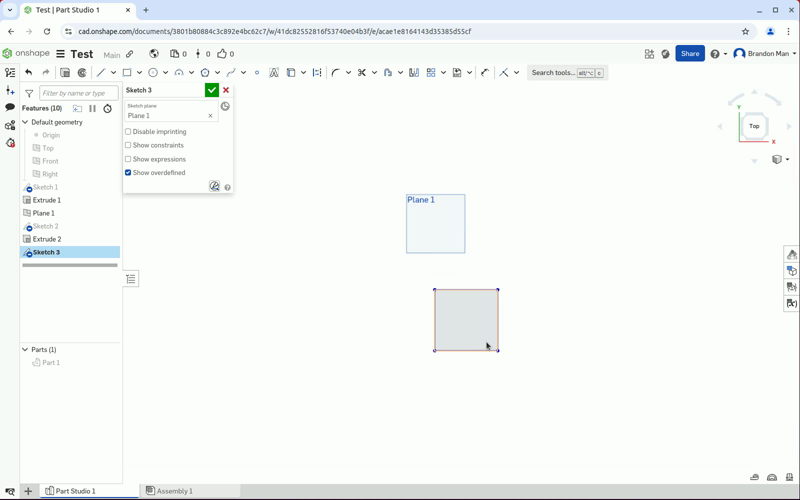
scroll(6)
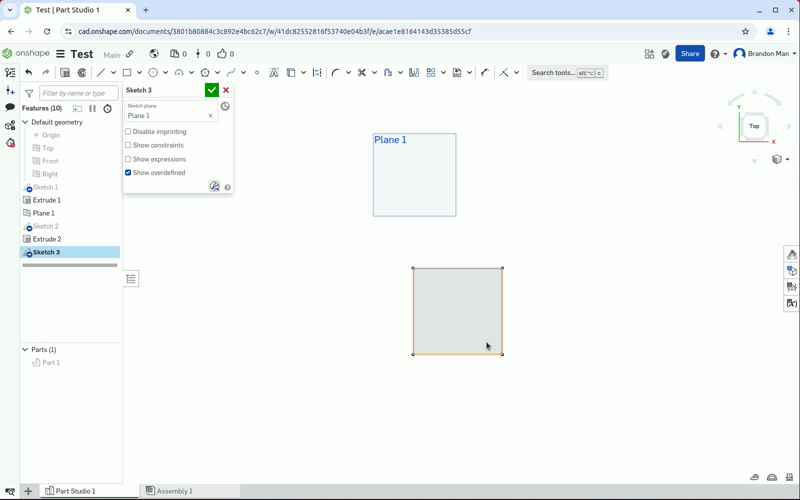
scroll(6)
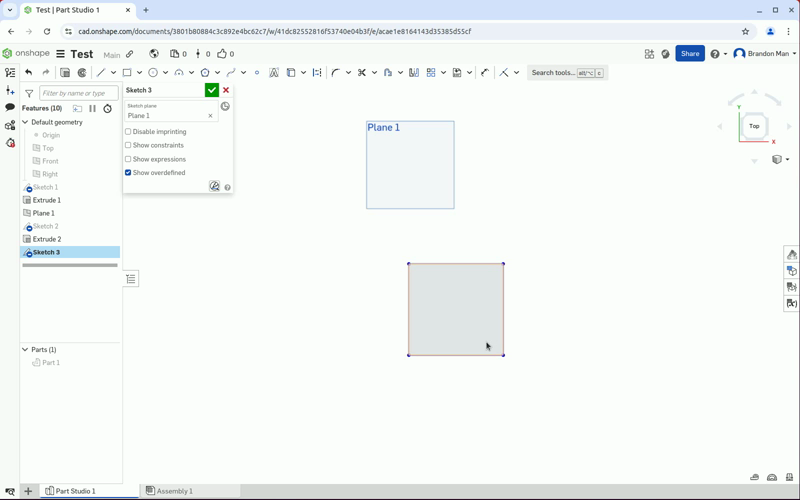
scroll(6)
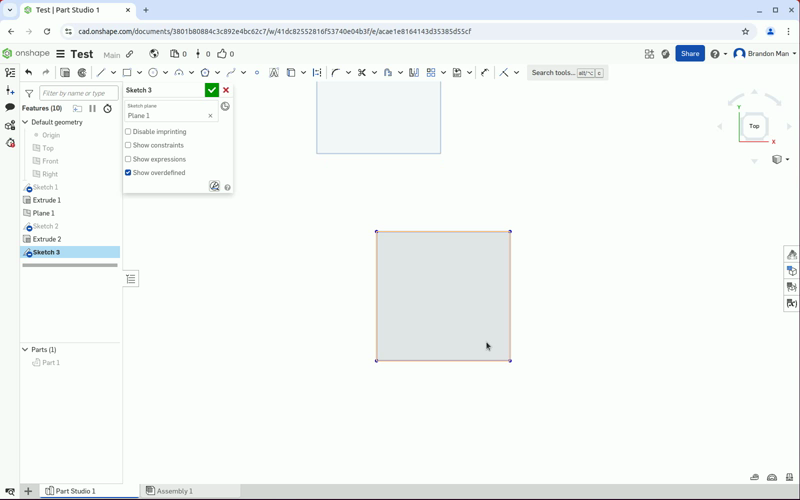
scroll(6)
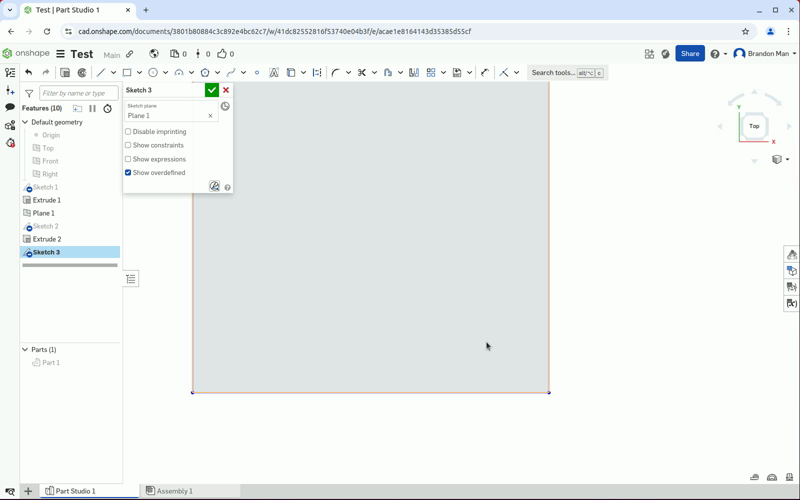
click(486, 341)
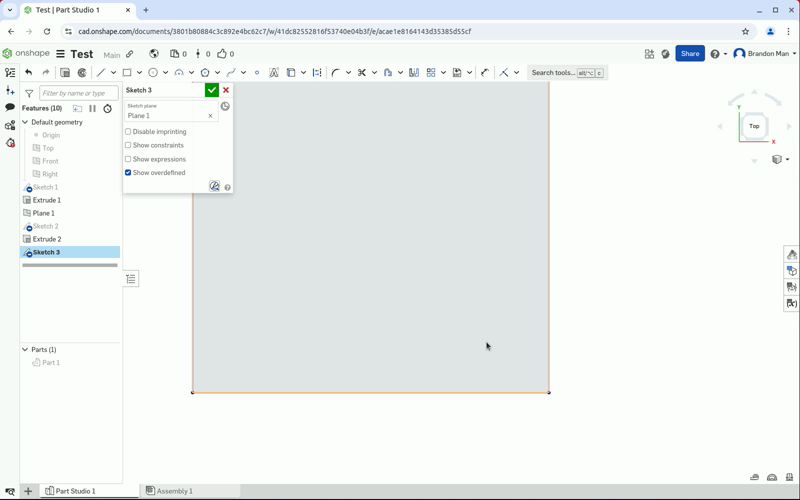
scroll(-6)
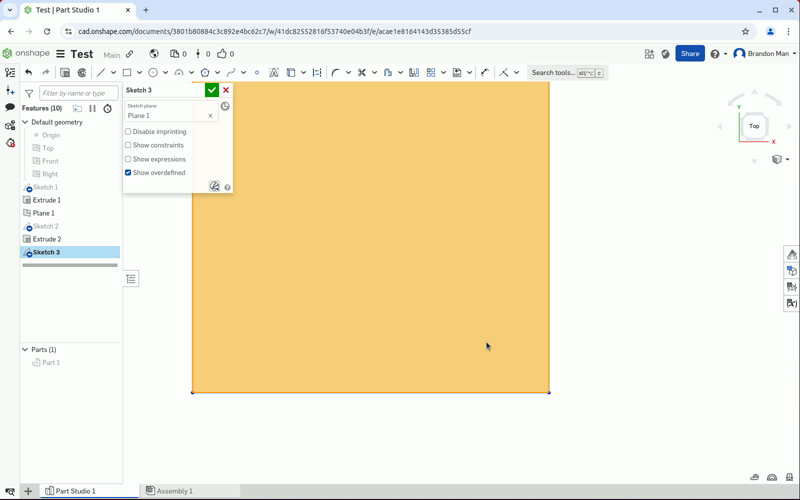
scroll(-6)
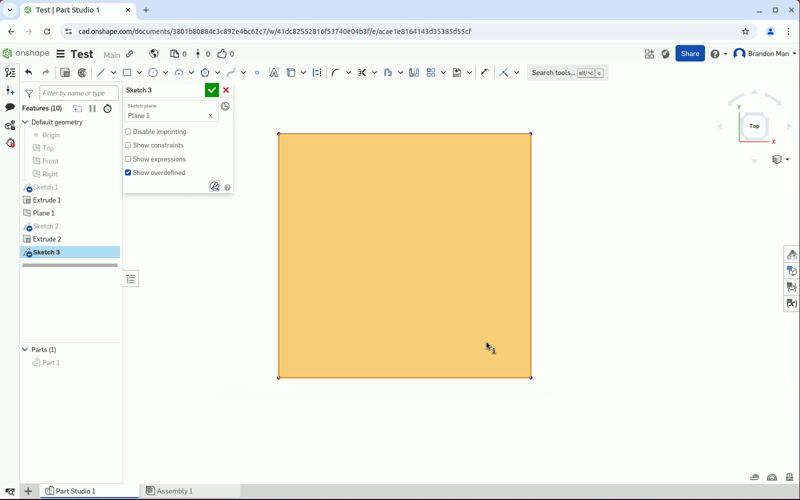
scroll(-6)
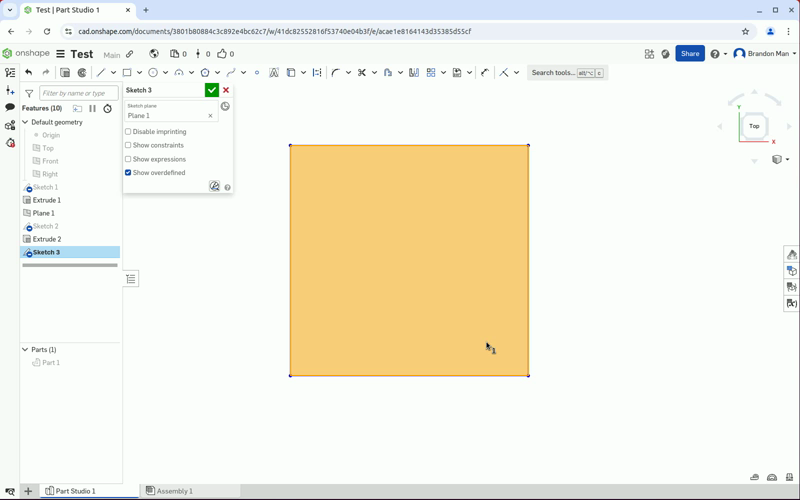
scroll(-6)
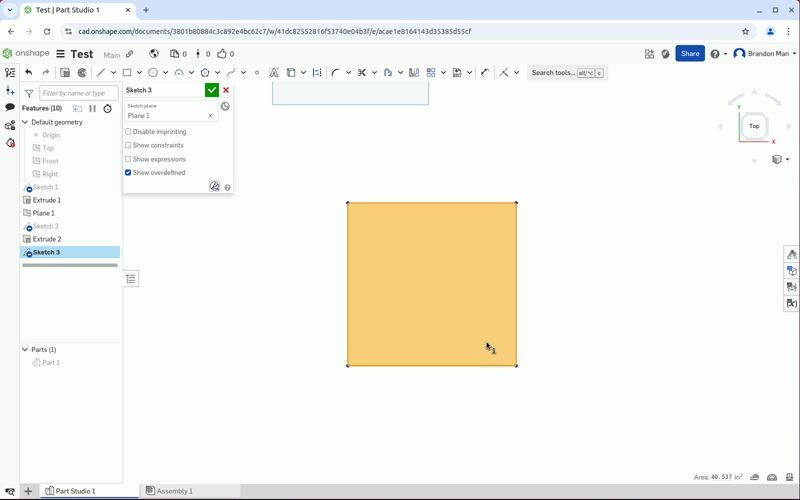
scroll(-6)
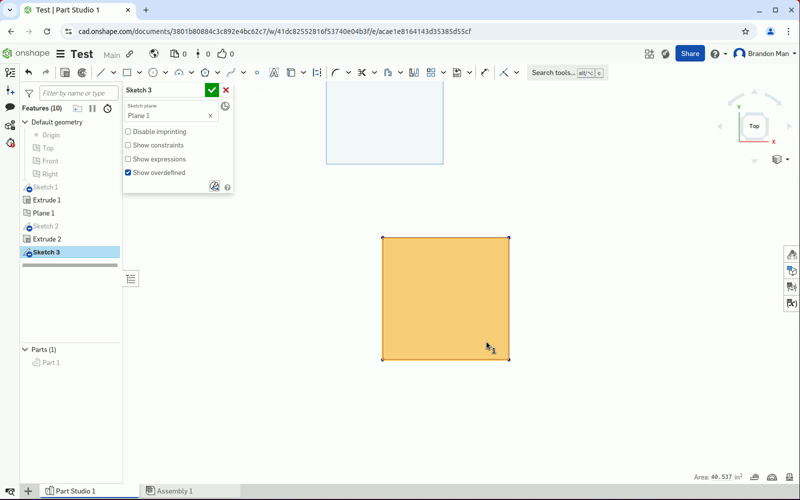
scroll(-6)
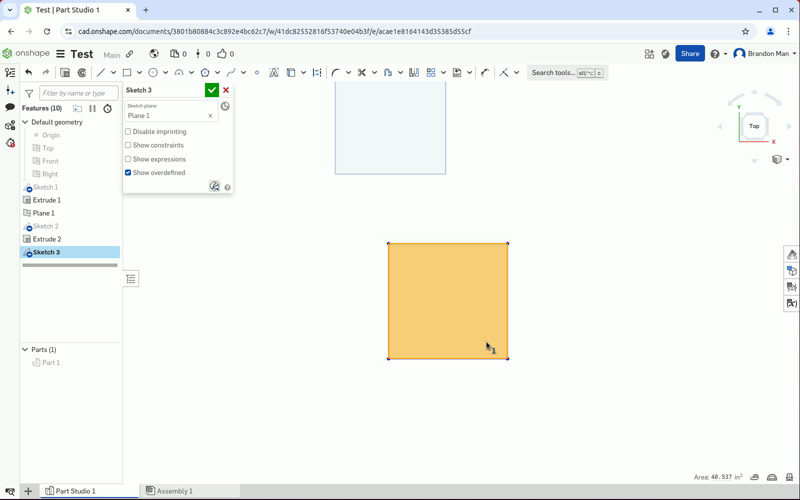
scroll(-6)
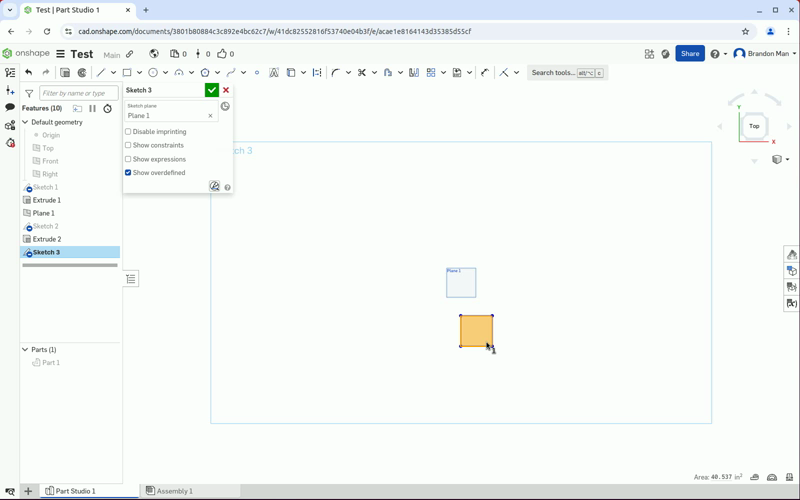
mouse_move(73, 352)
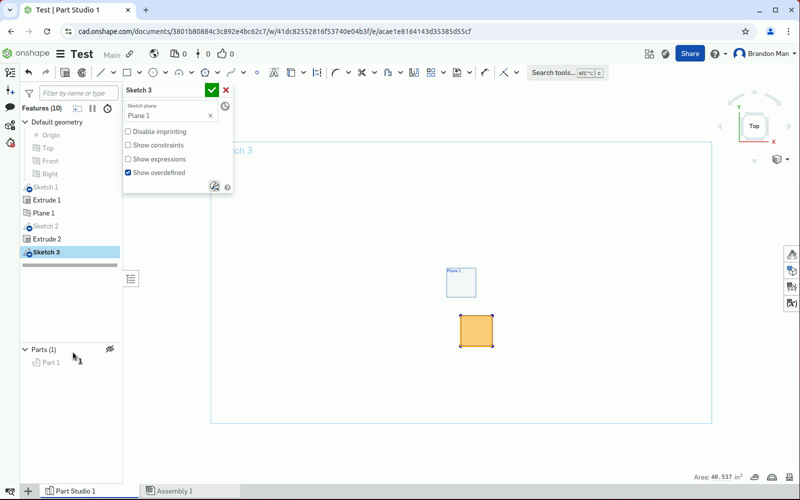
key(shift+y)
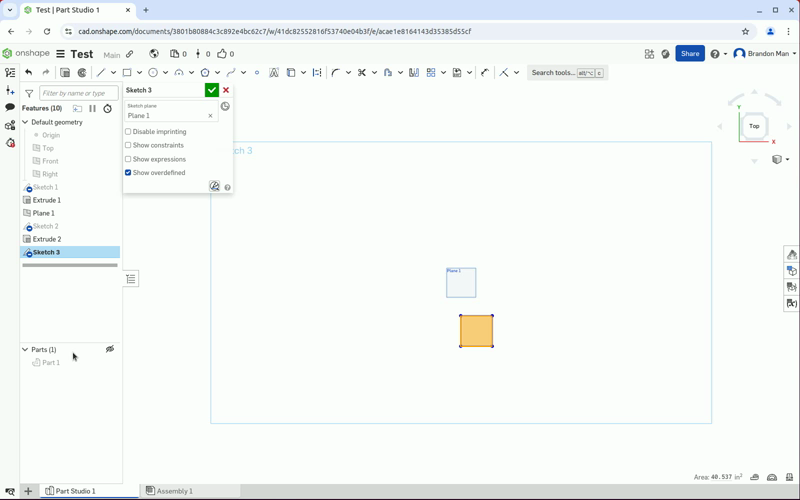
key(shift+e)
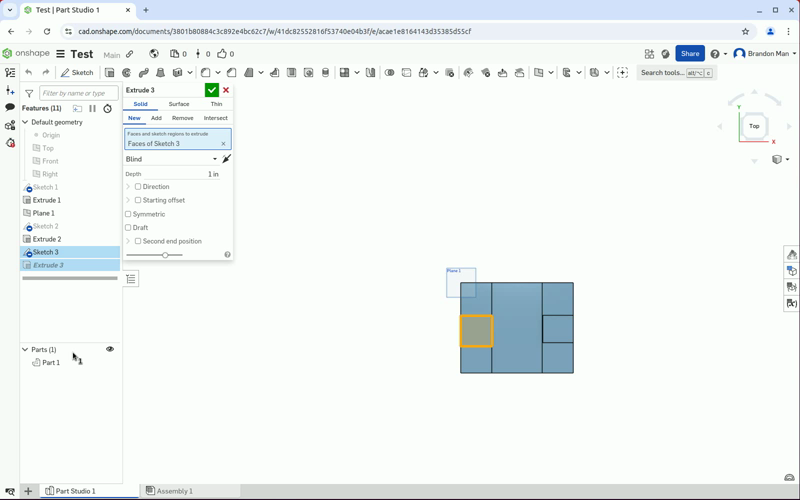
mouse_move(143, 106)
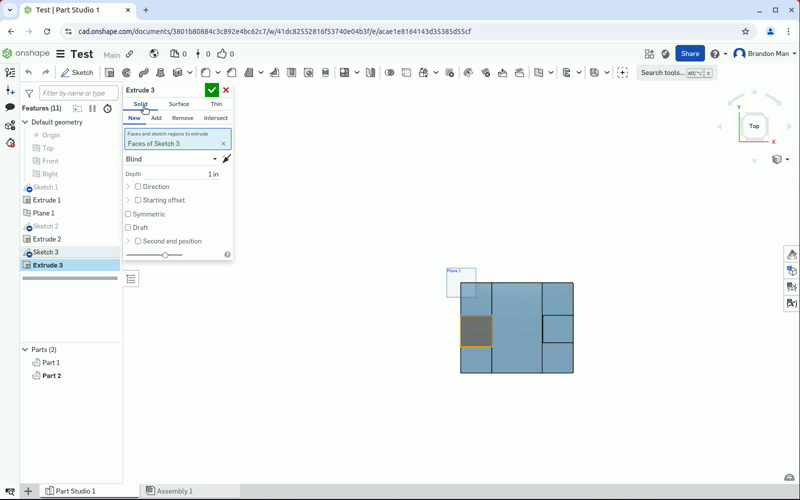
click(143, 106)
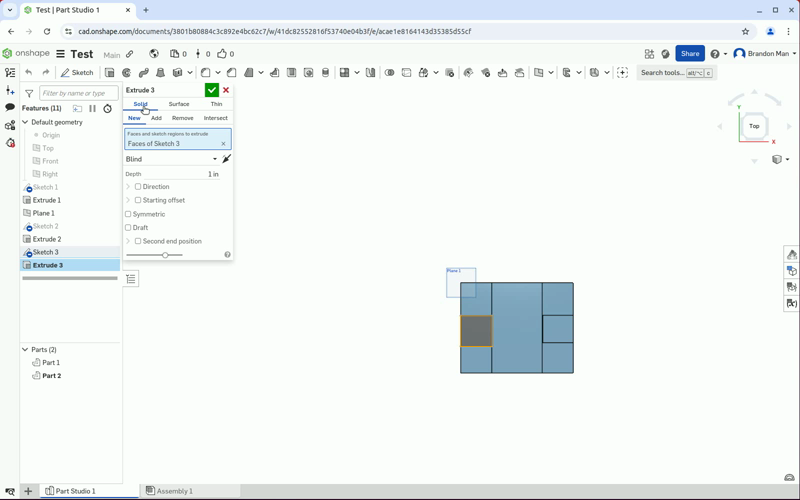
mouse_move(186, 120)
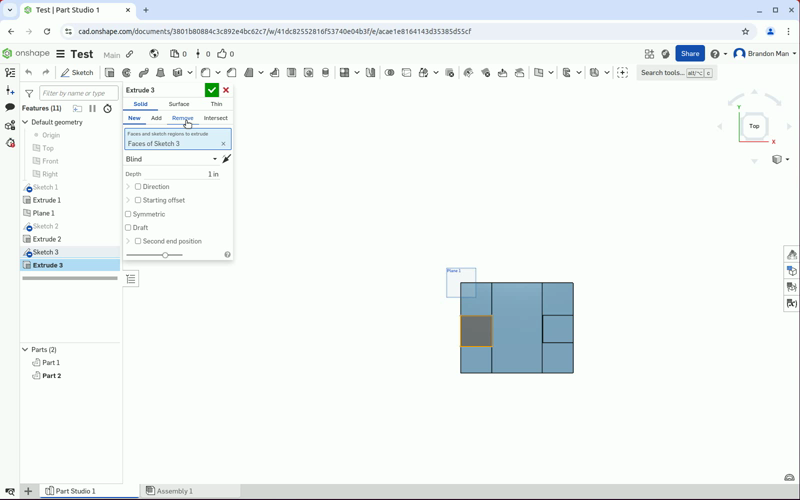
click(186, 120)
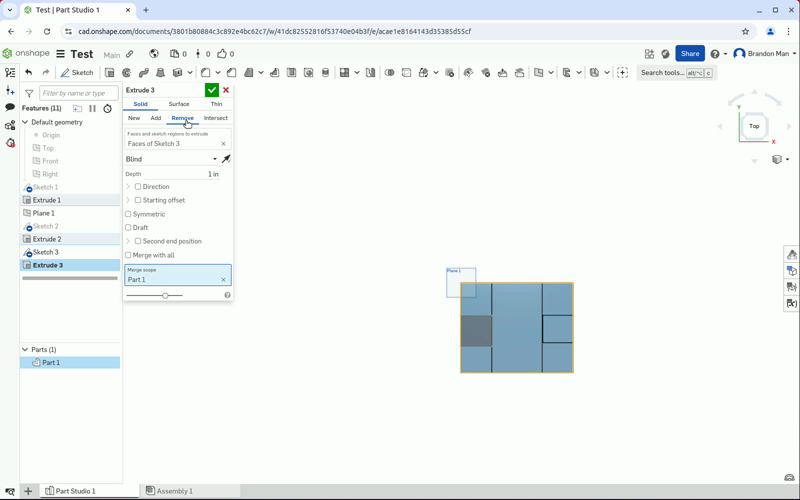
key(tab, 4)
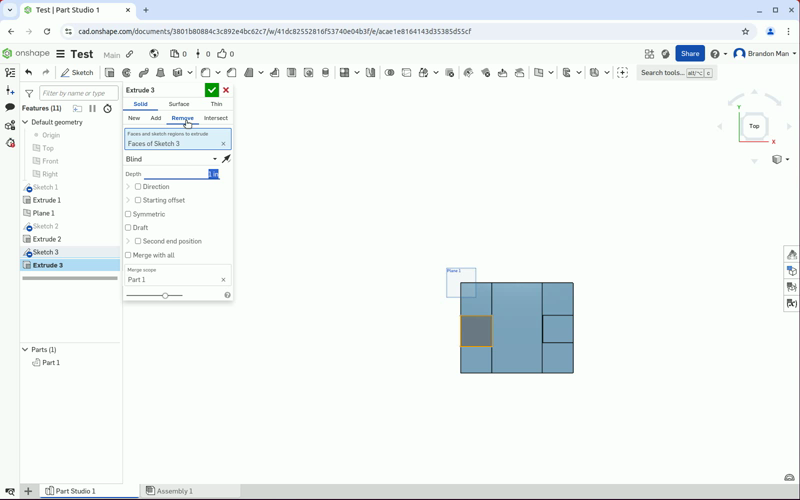
text(5.055)
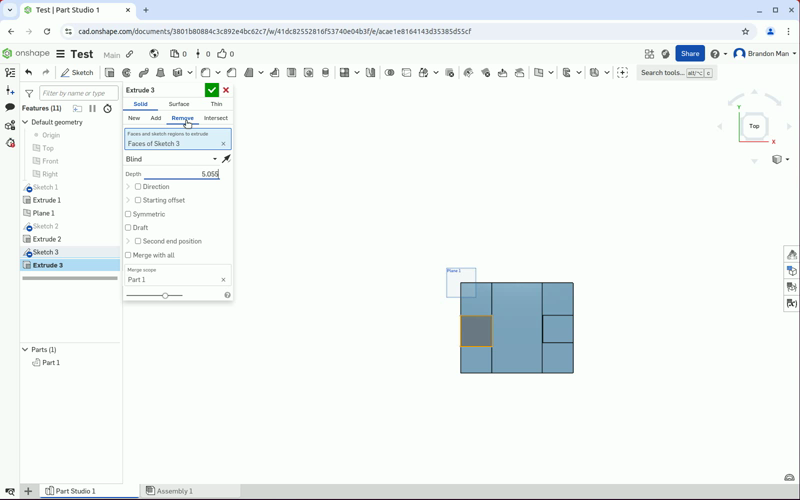
key(tab, 6)
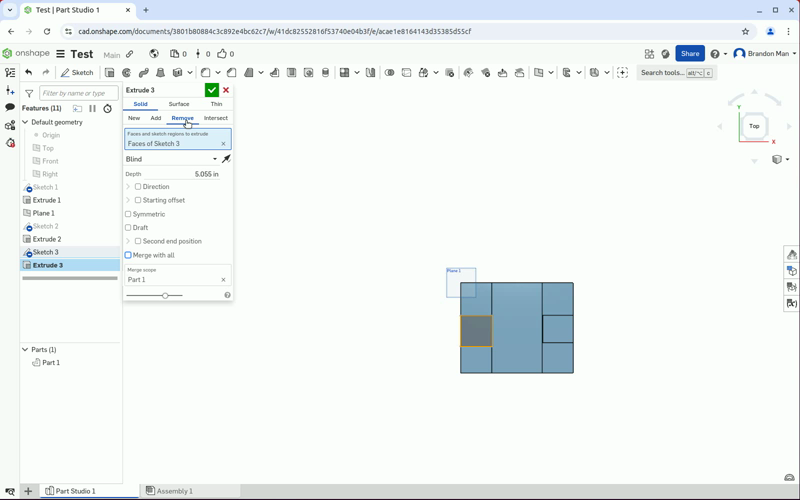
key(space)
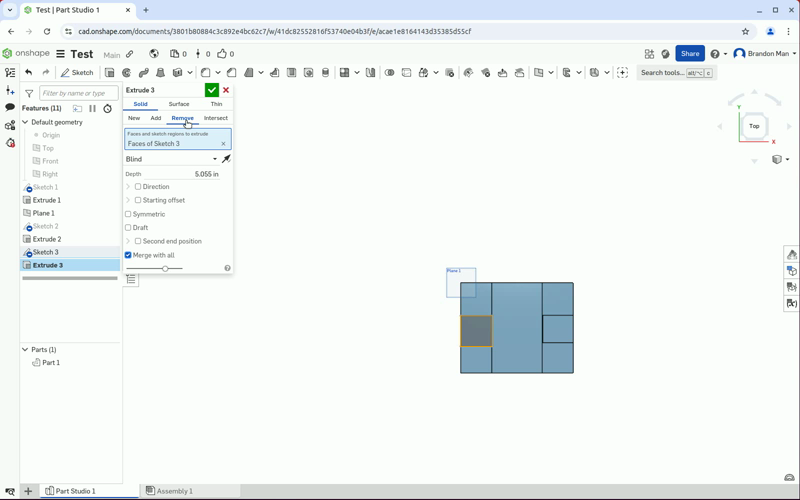
key(enter)
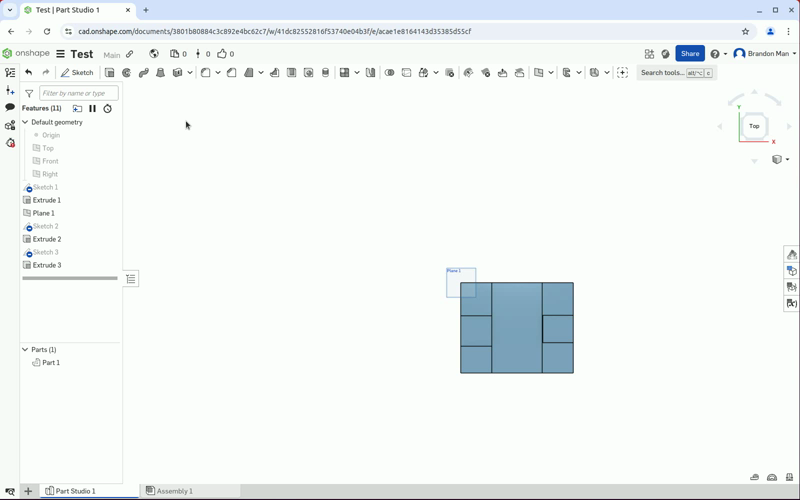
key(shift+h)
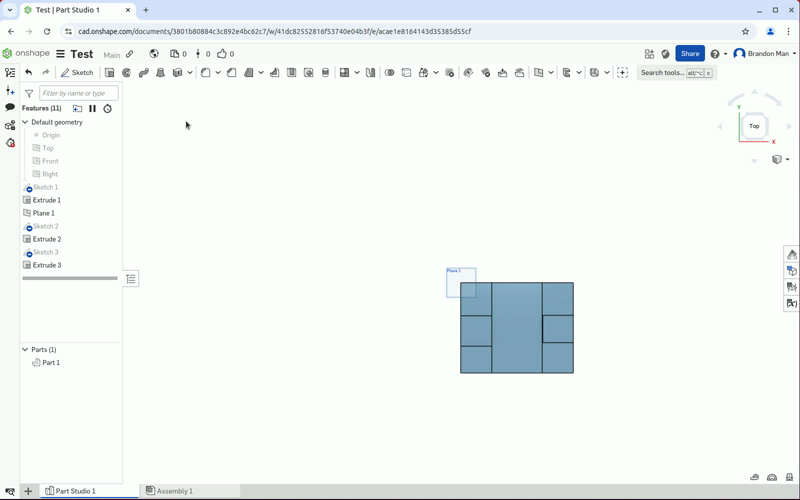
key(shift+h)
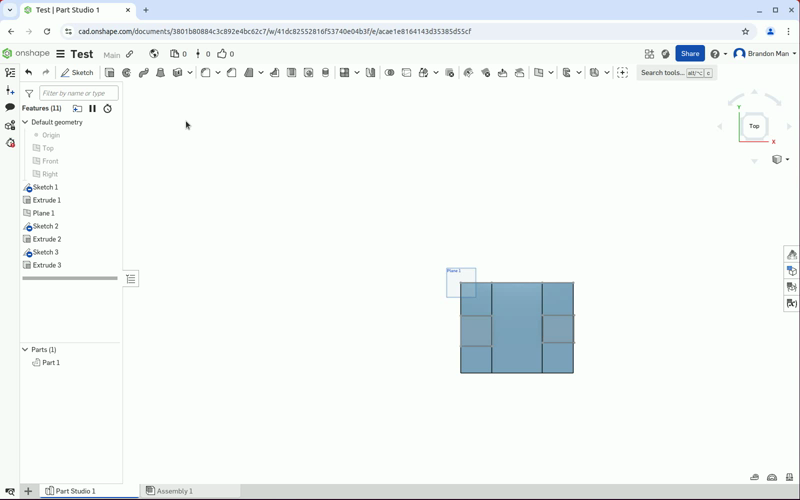
key(shift+7)
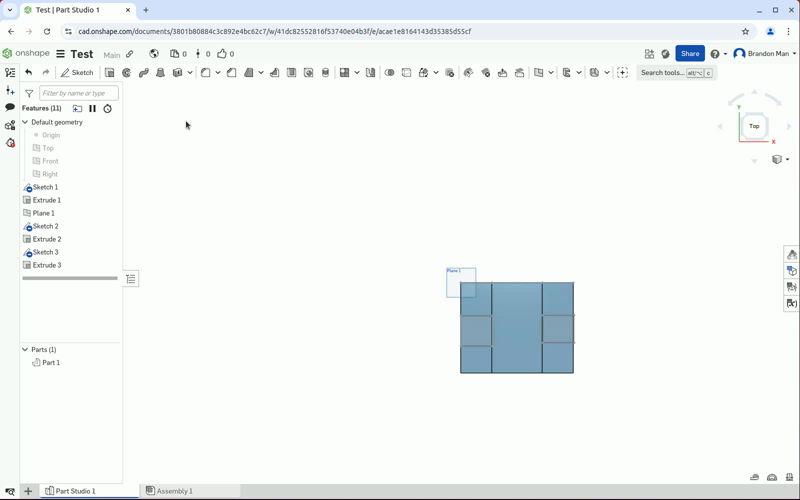
key(up, 3)
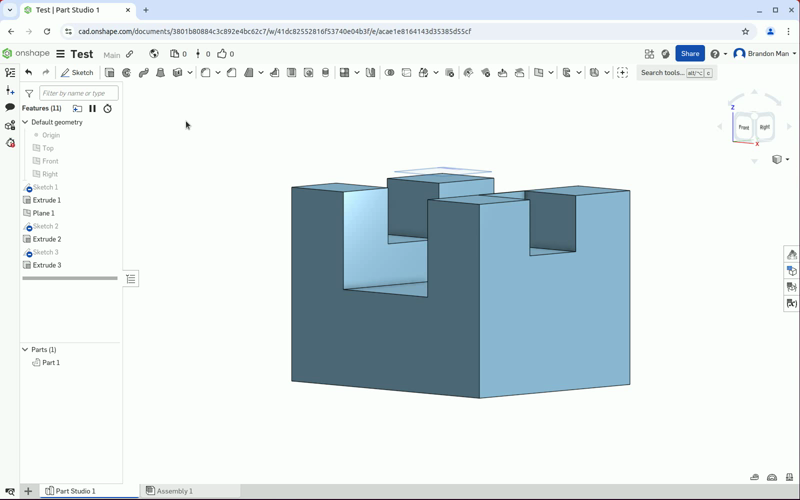
key(left, 3)
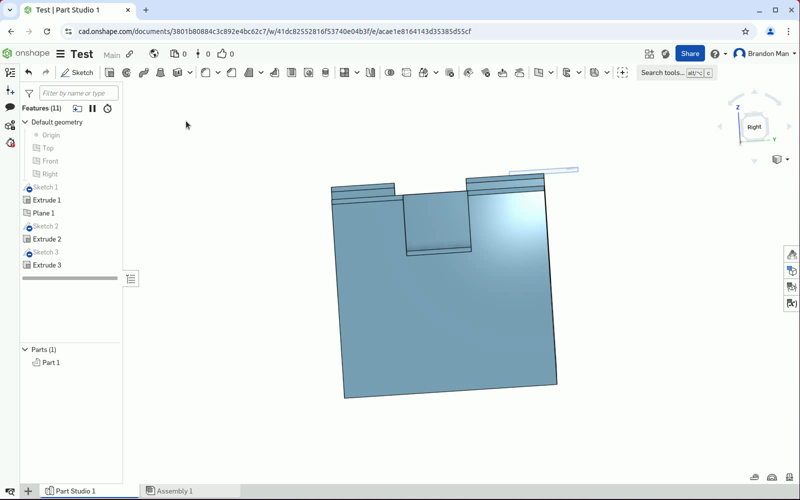
key(right, 3)
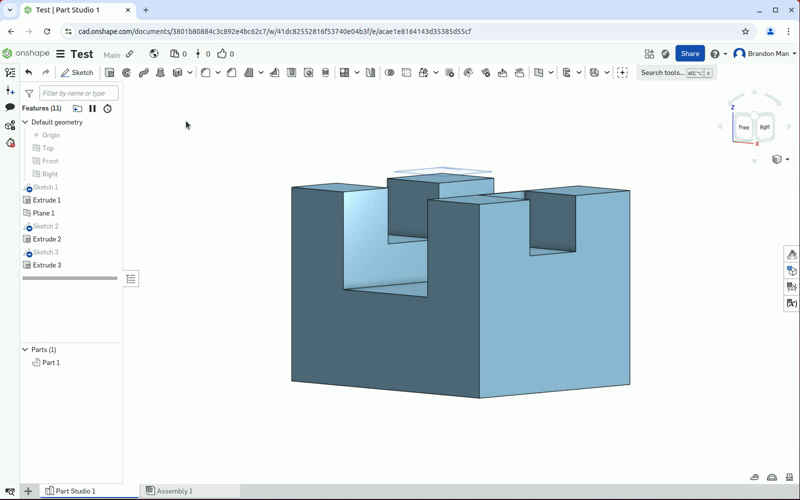
key(down, 3)
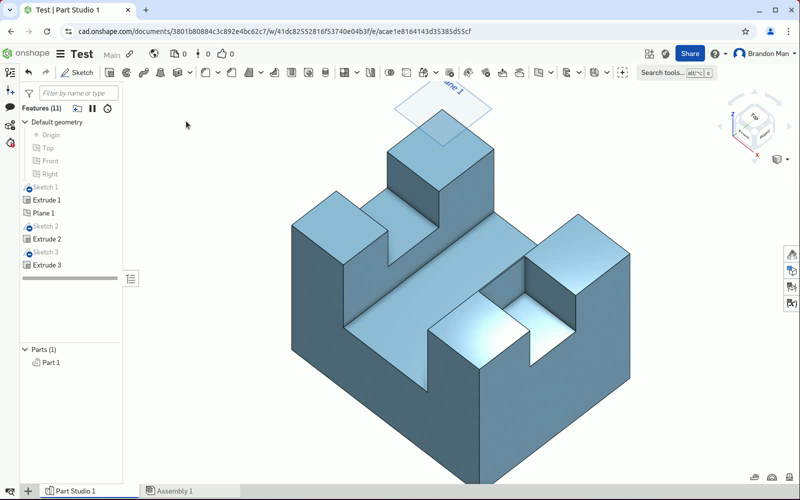
mouse_move(73, 189)
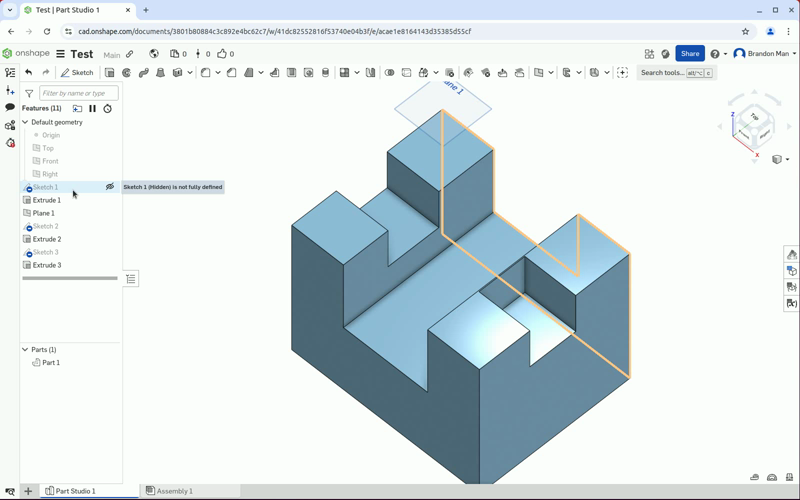
click(73, 189)